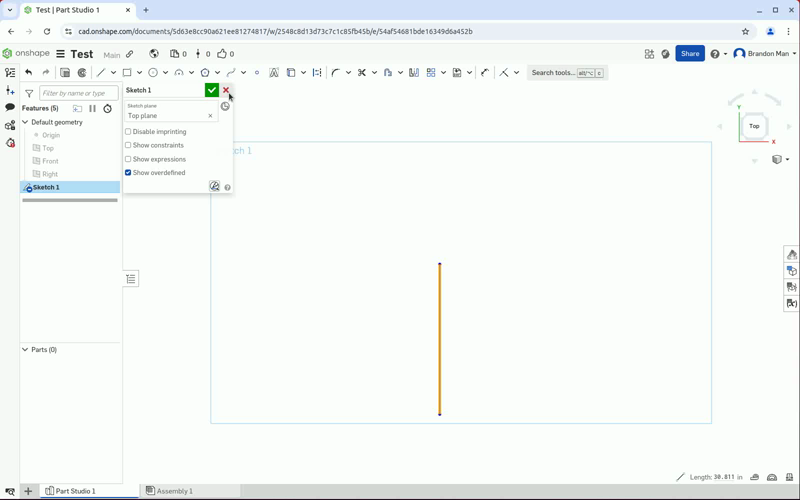
key(shift+h)
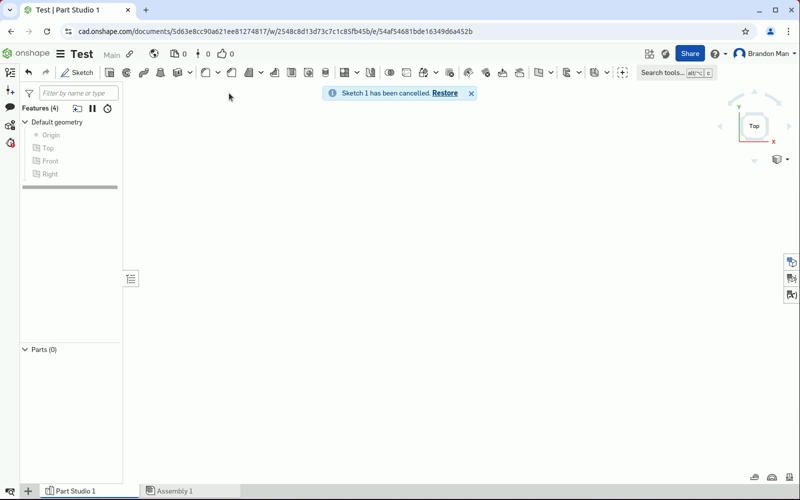
mouse_move(73, 352)
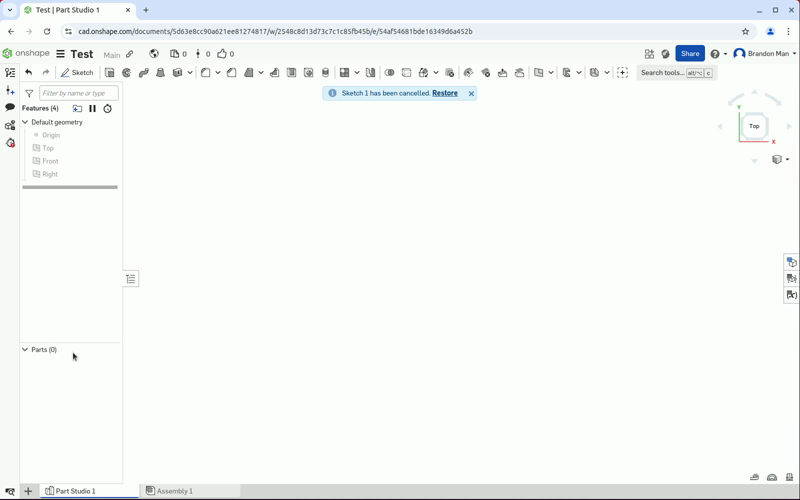
key(y)
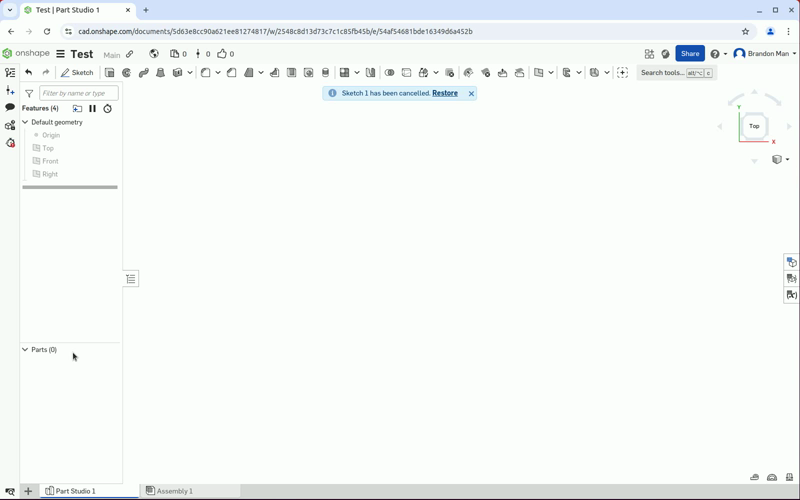
key(shift+p)
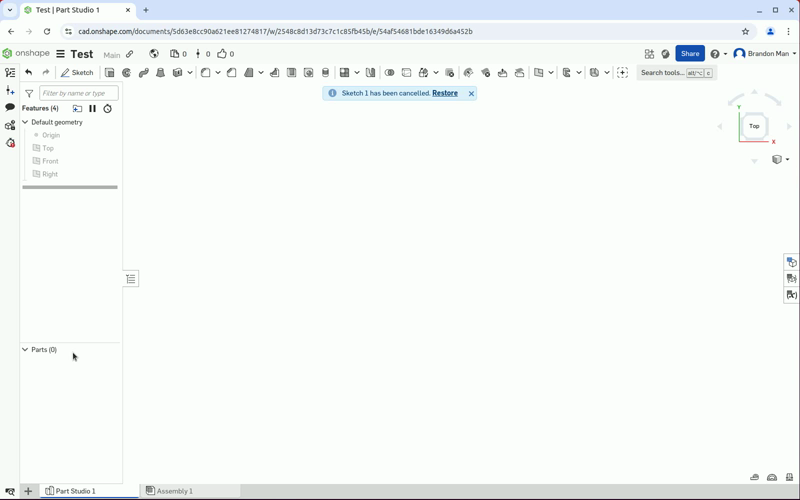
key(space)
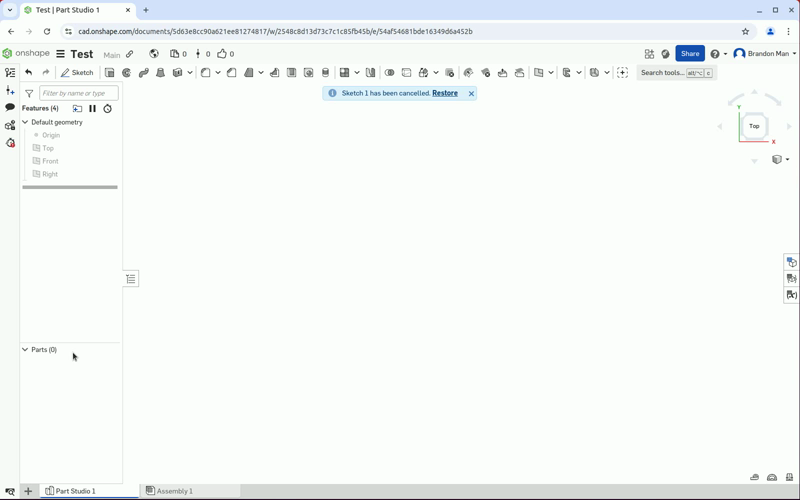
key_down(shift)
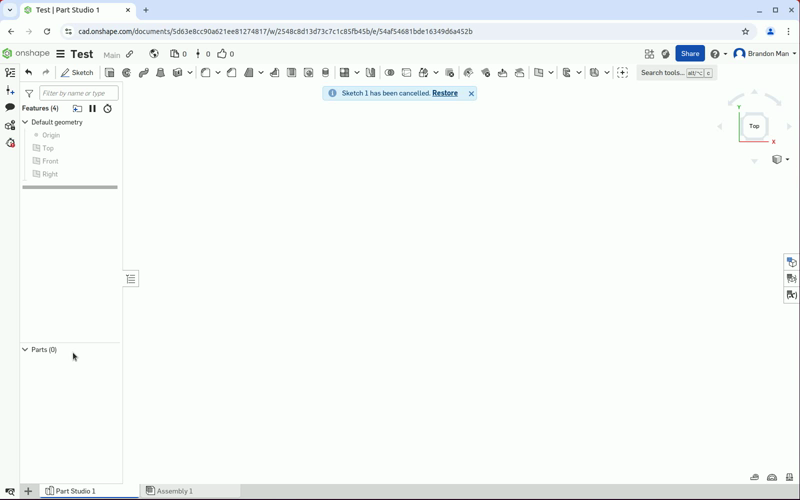
key(up)
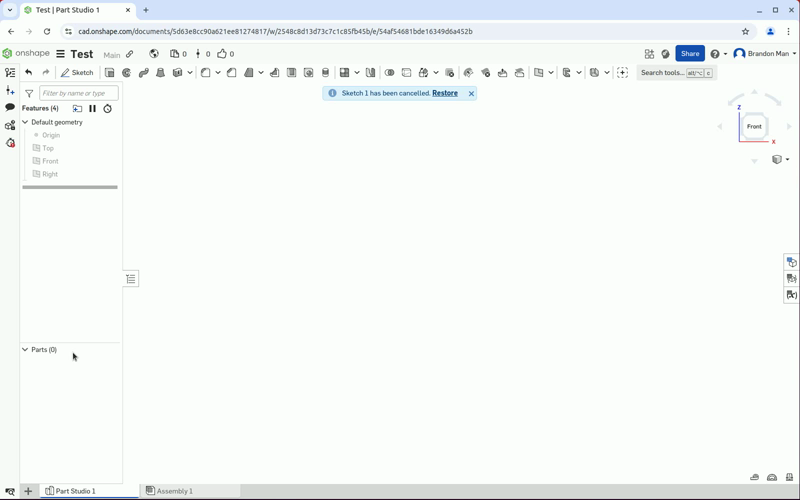
key_up(shift)
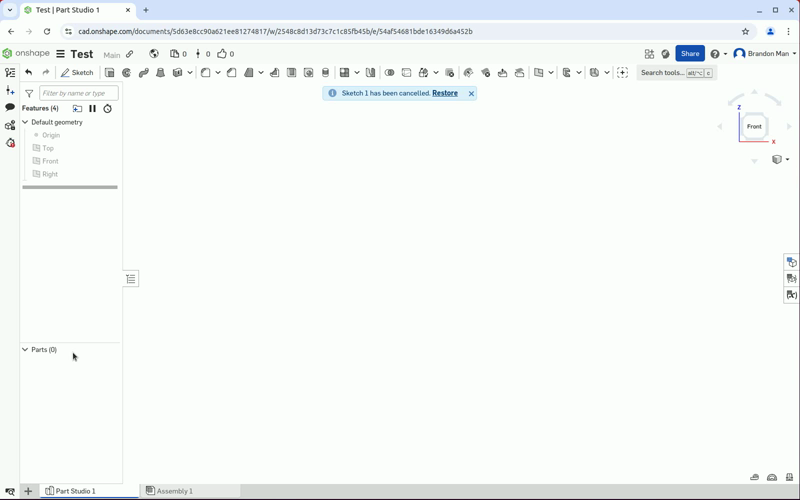
mouse_move(73, 352)
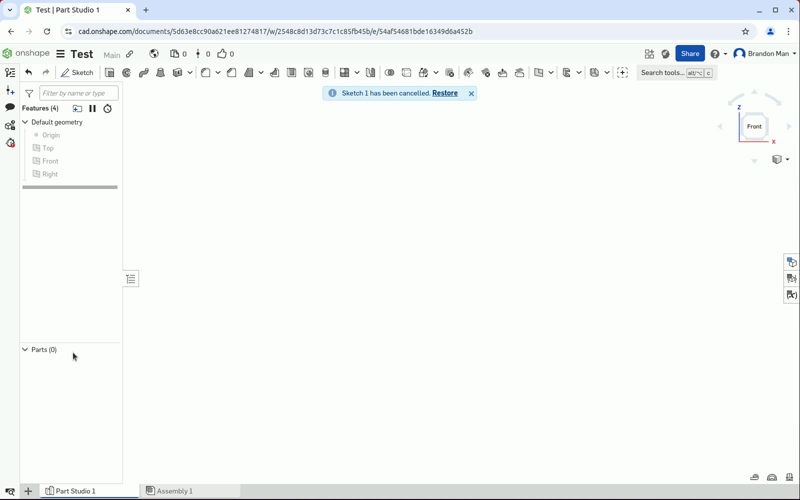
key(shift+y)
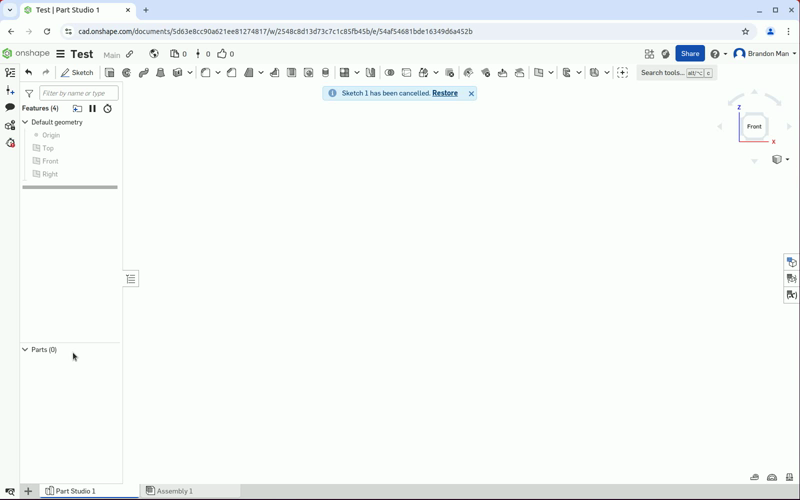
key(shift+s)
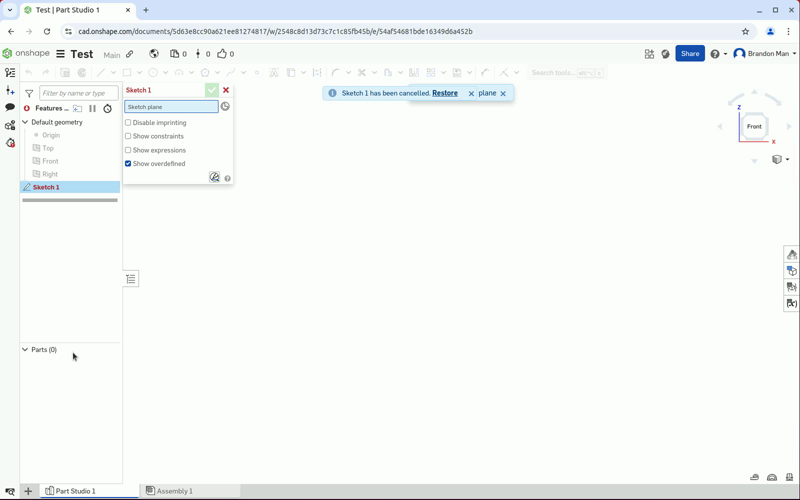
mouse_move(73, 163)
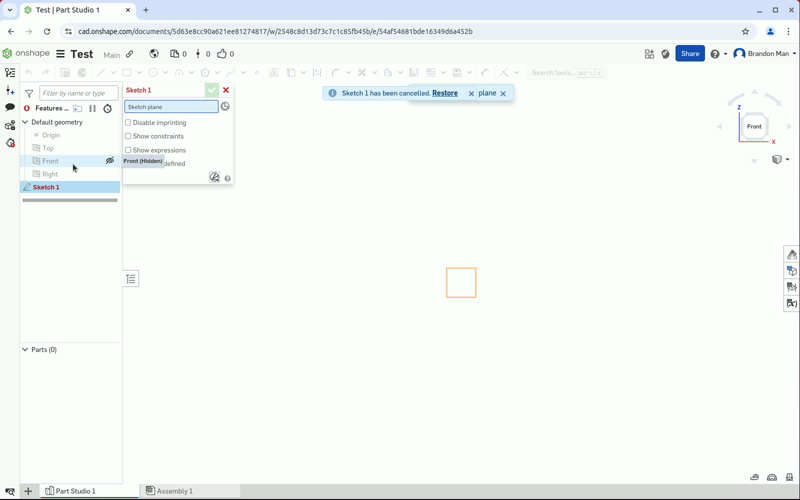
click(73, 163)
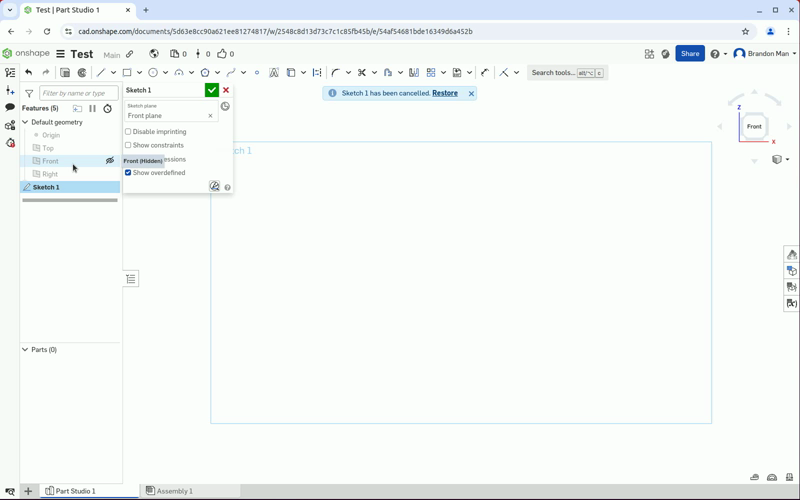
mouse_move(73, 352)
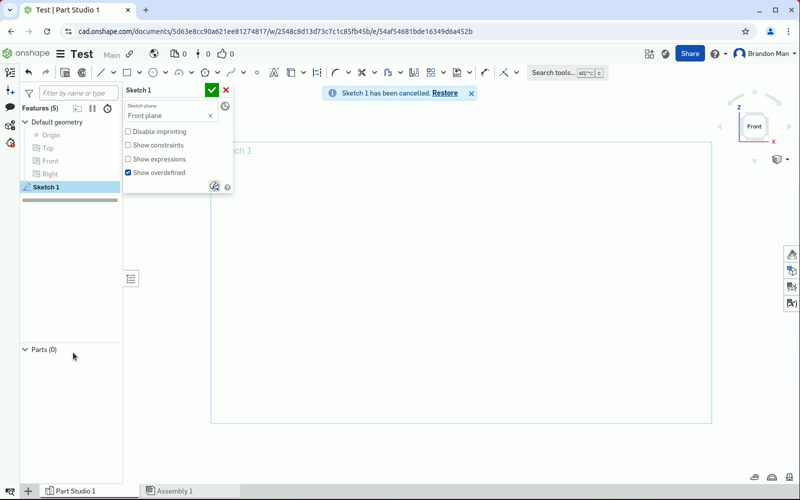
key(y)
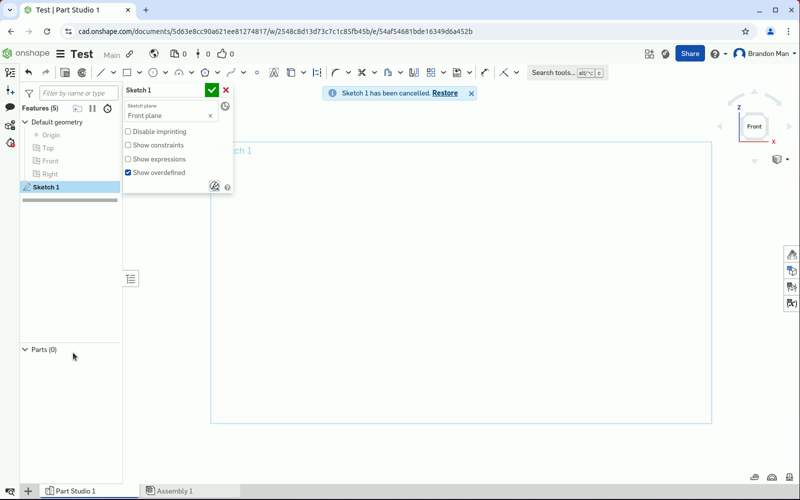
key(l)
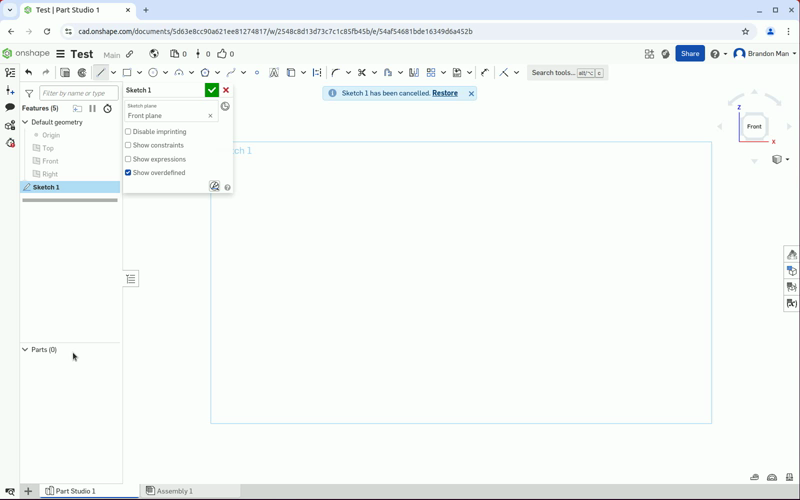
key_down(shift)
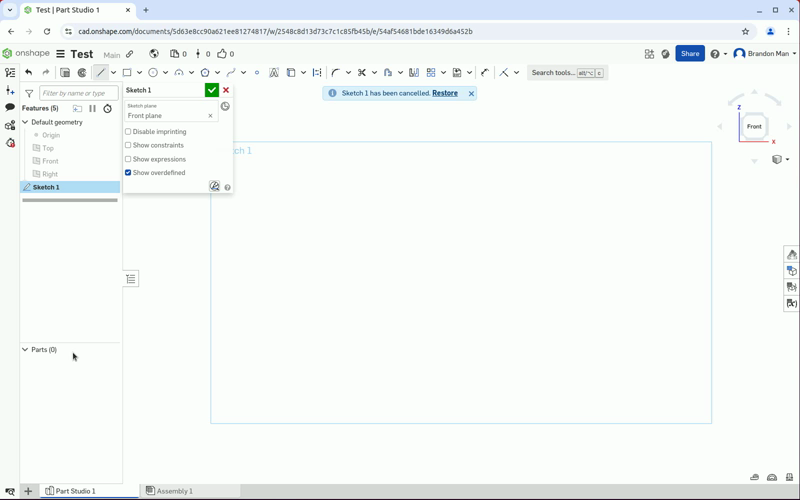
mouse_move(460, 282)
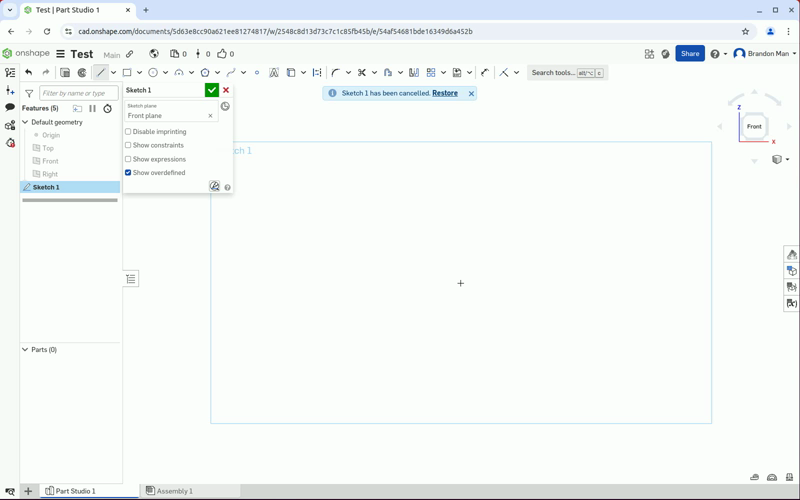
click(460, 282)
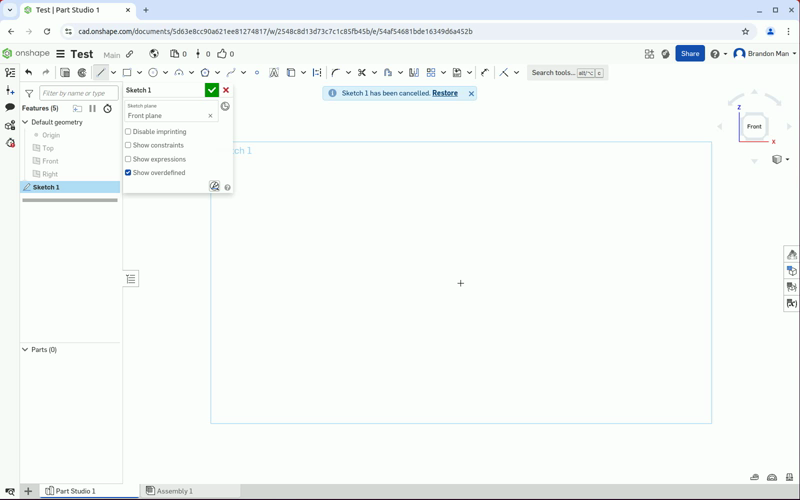
key_up(shift)
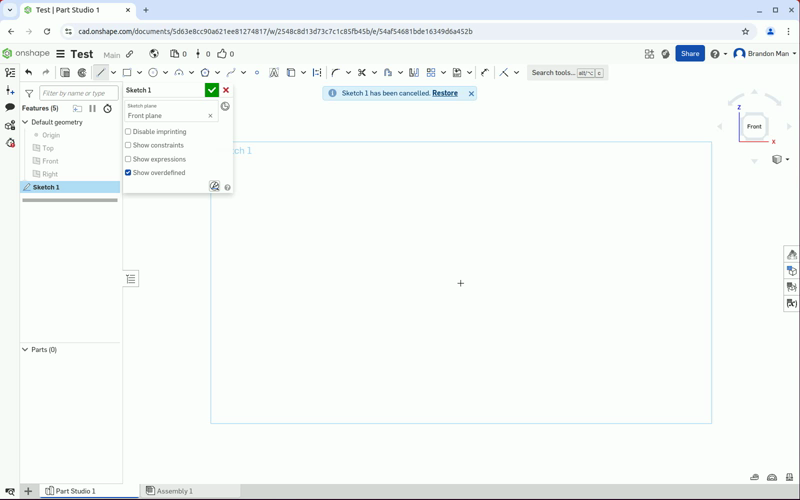
key_down(shift)
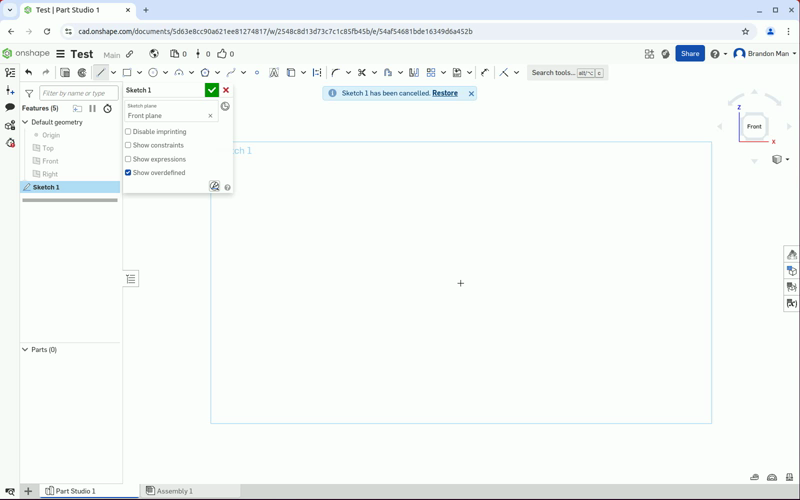
mouse_move(573, 282)
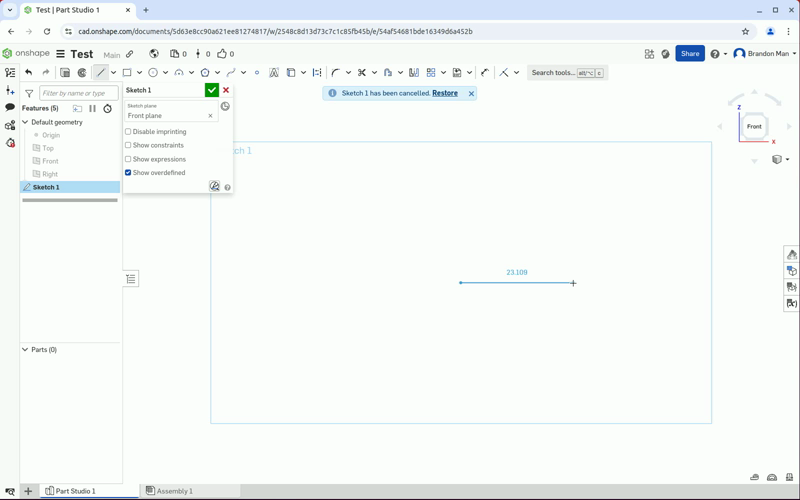
click(573, 282)
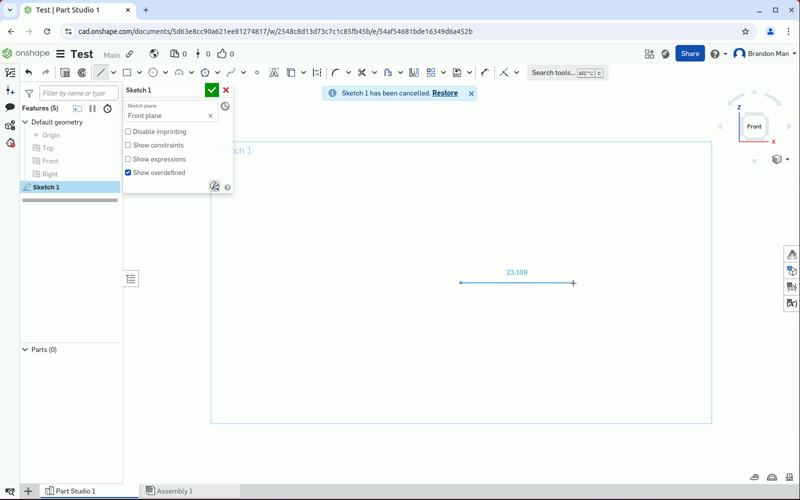
key_up(shift)
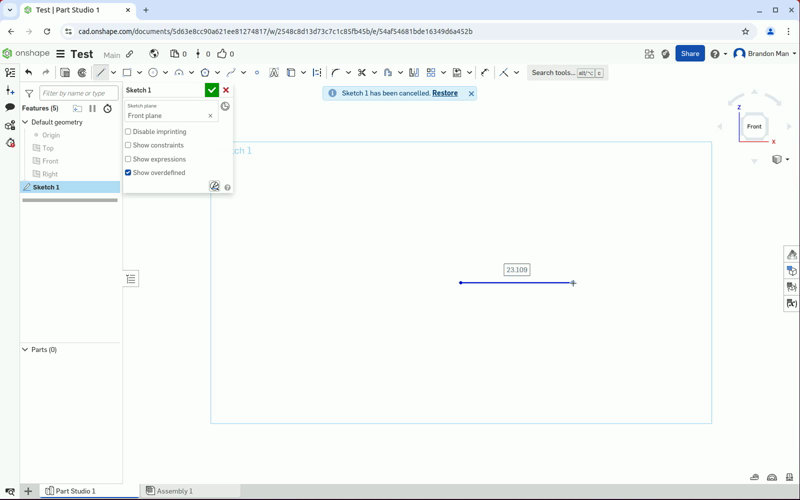
key_down(shift)
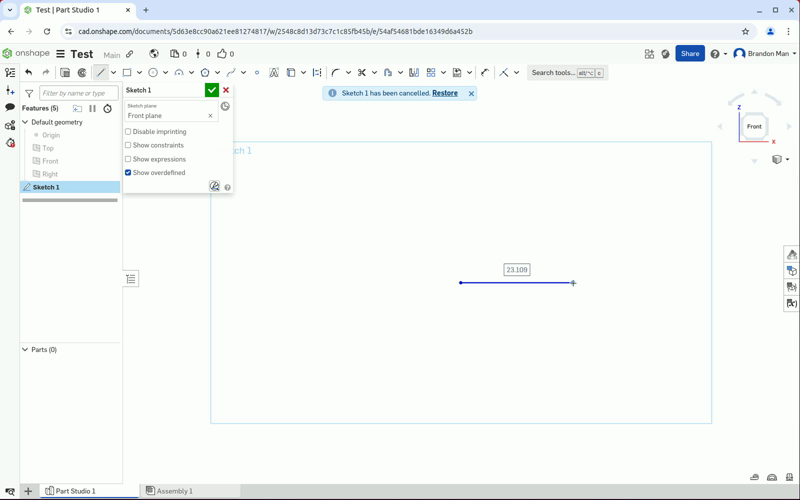
mouse_move(589, 282)
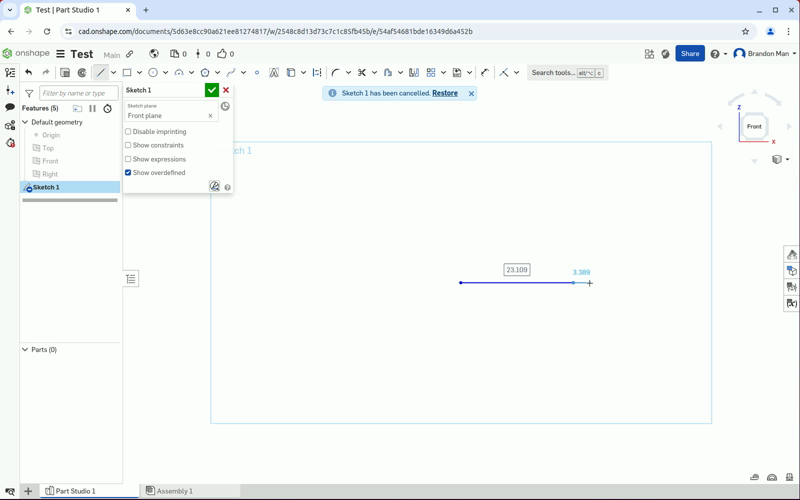
mouse_move(573, 245)
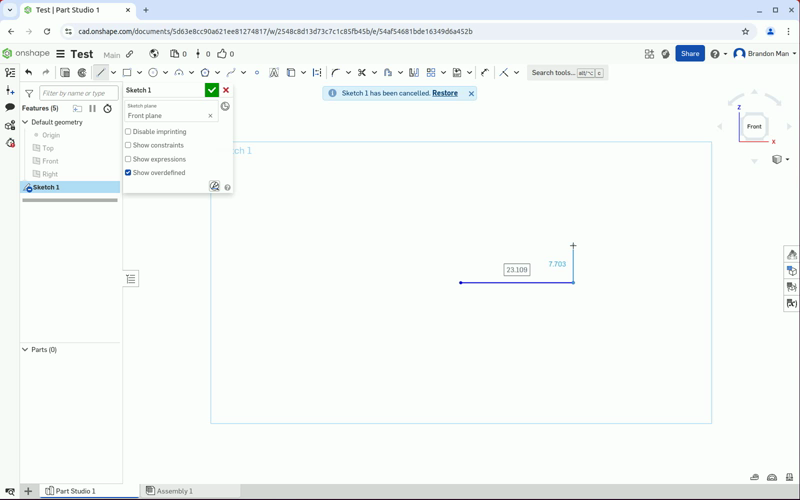
click(573, 245)
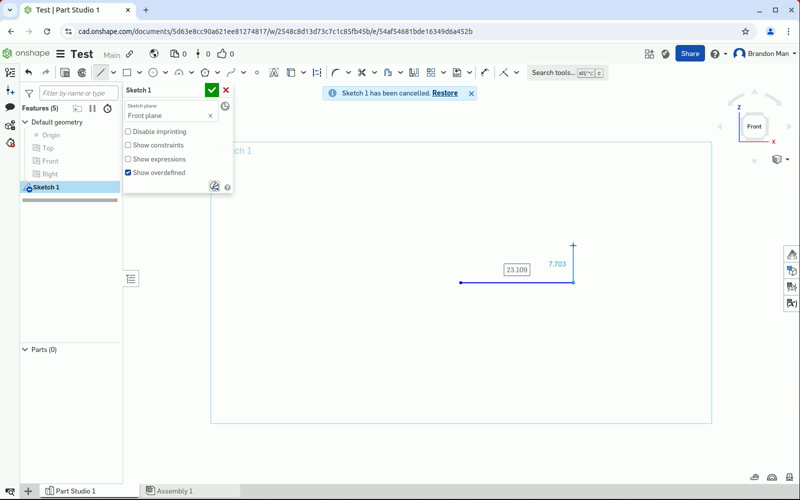
key_up(shift)
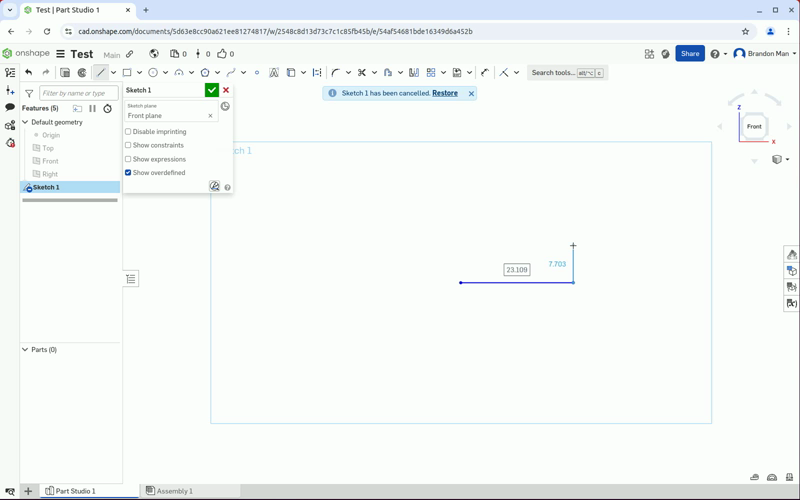
key_down(shift)
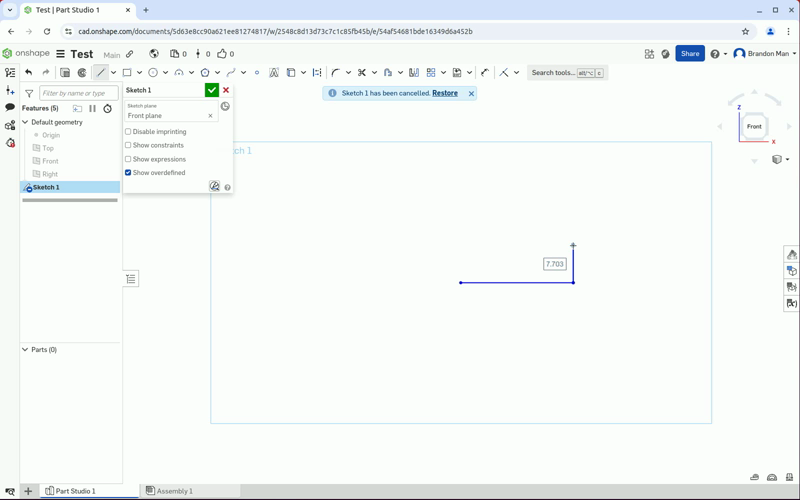
mouse_move(479, 245)
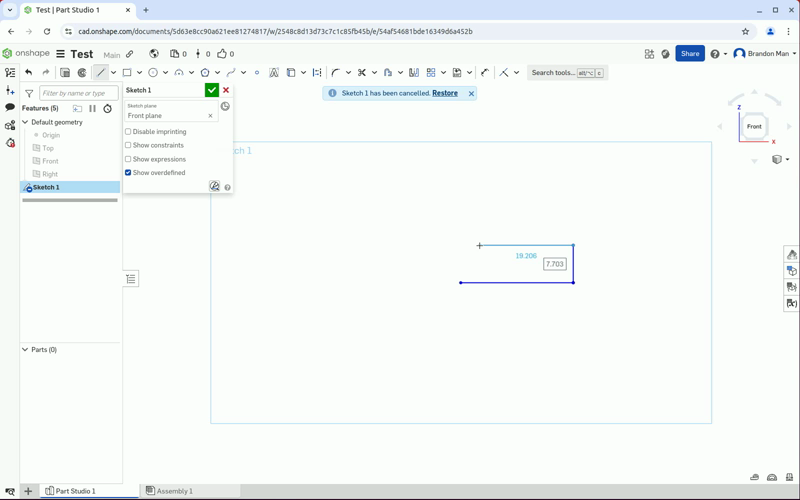
click(479, 245)
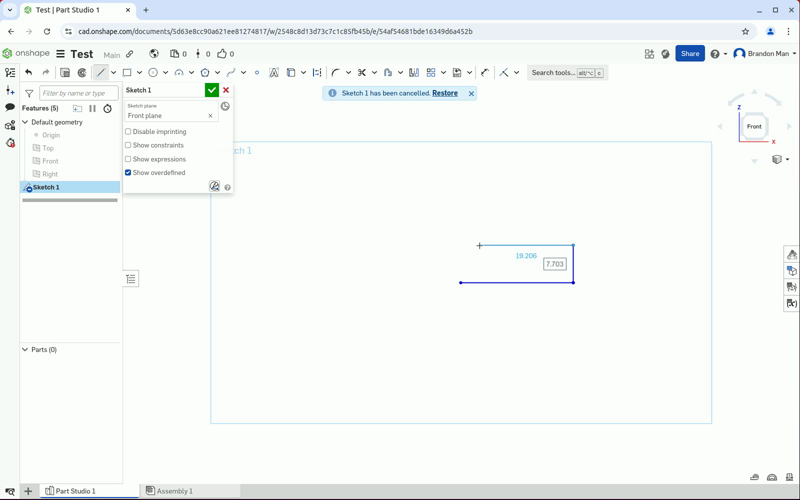
key_up(shift)
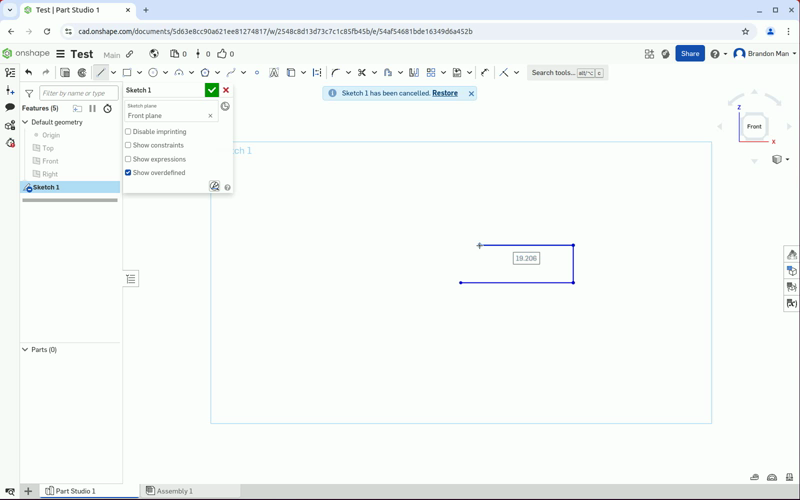
key_down(shift)
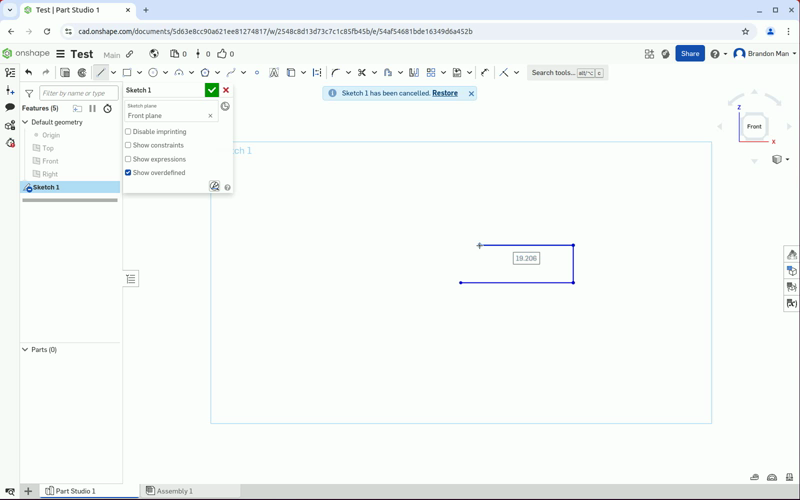
mouse_move(509, 245)
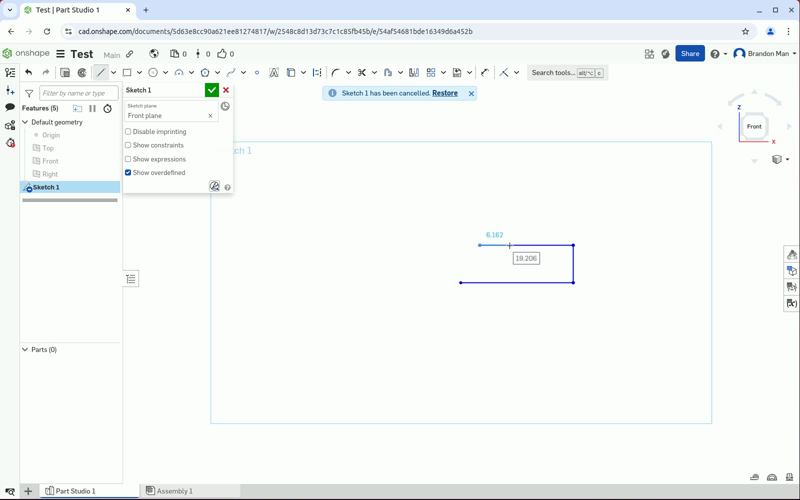
mouse_move(479, 208)
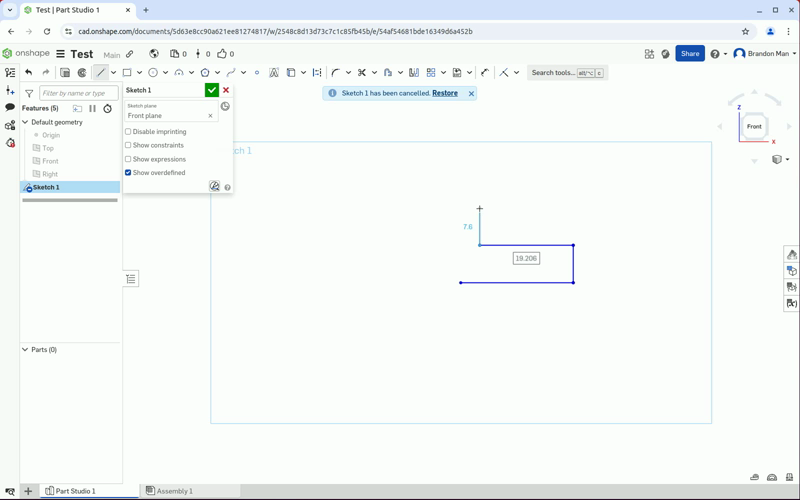
click(479, 208)
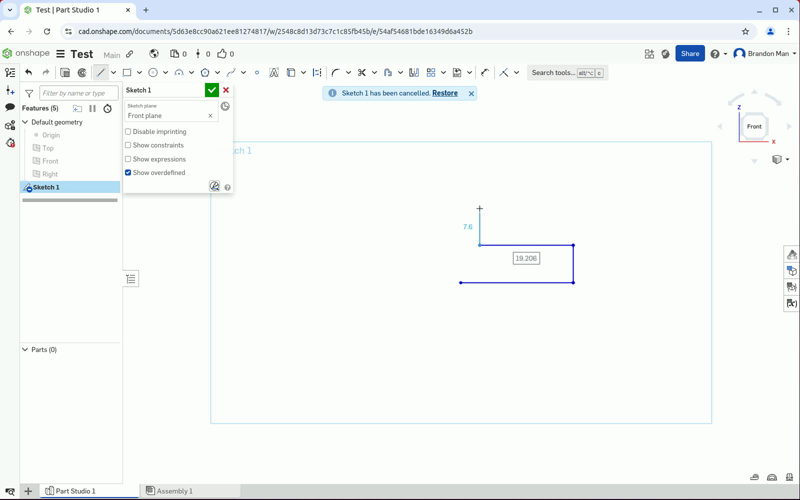
key_up(shift)
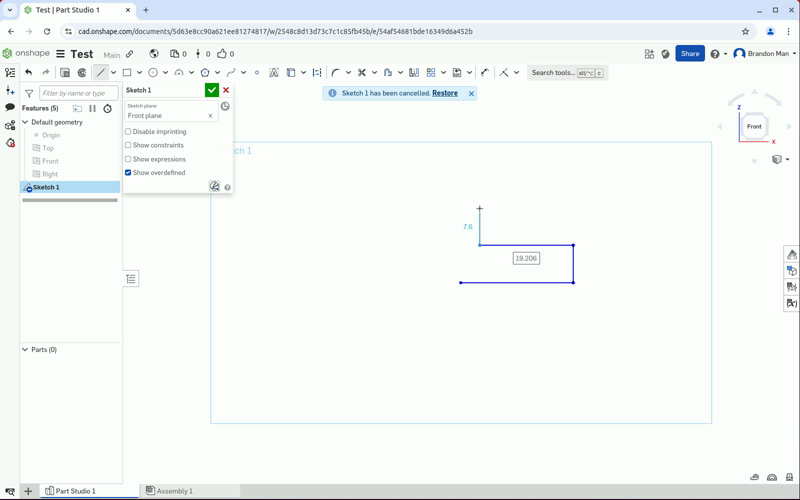
key_down(shift)
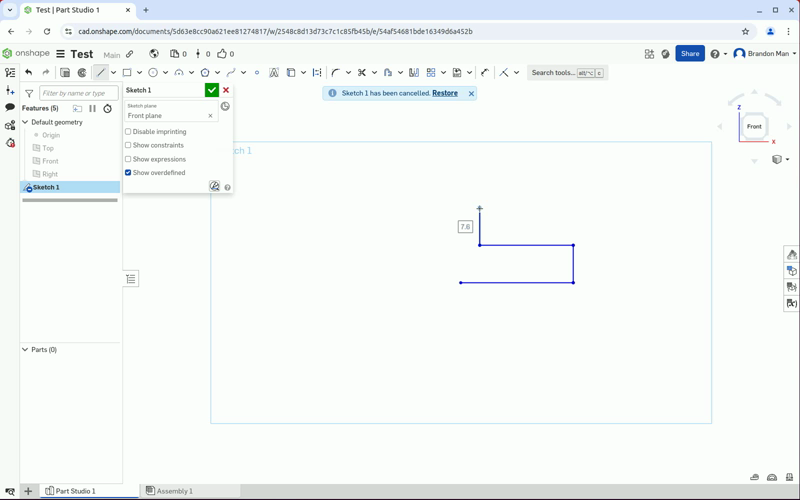
mouse_move(509, 208)
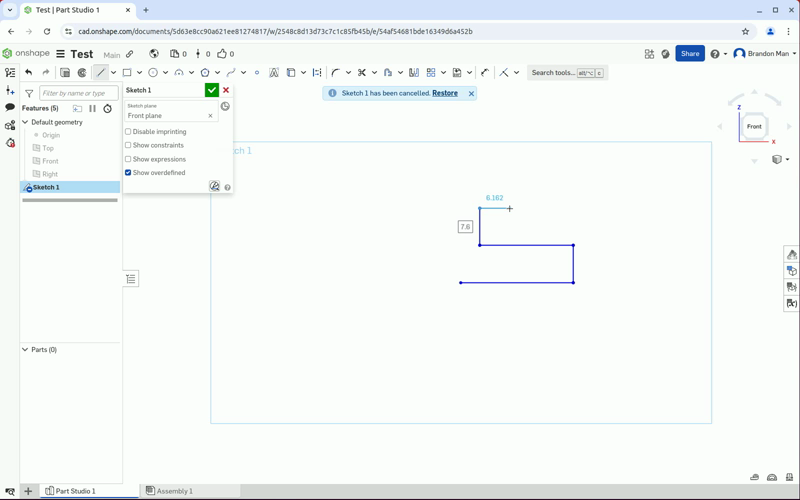
mouse_move(460, 208)
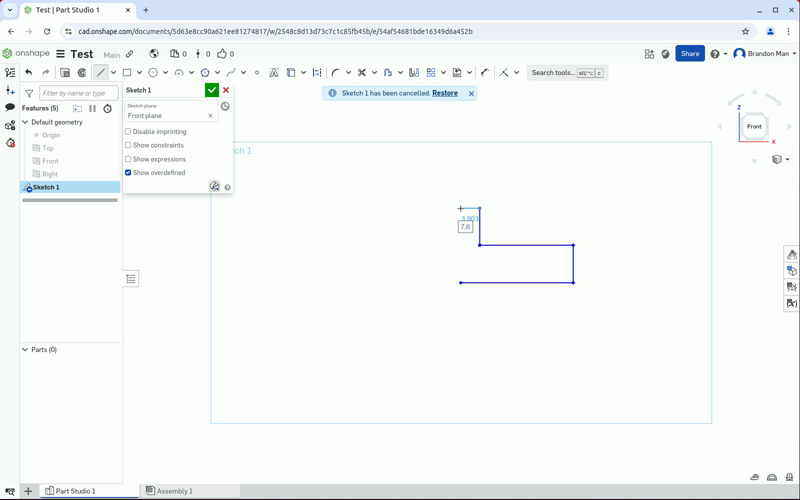
click(460, 208)
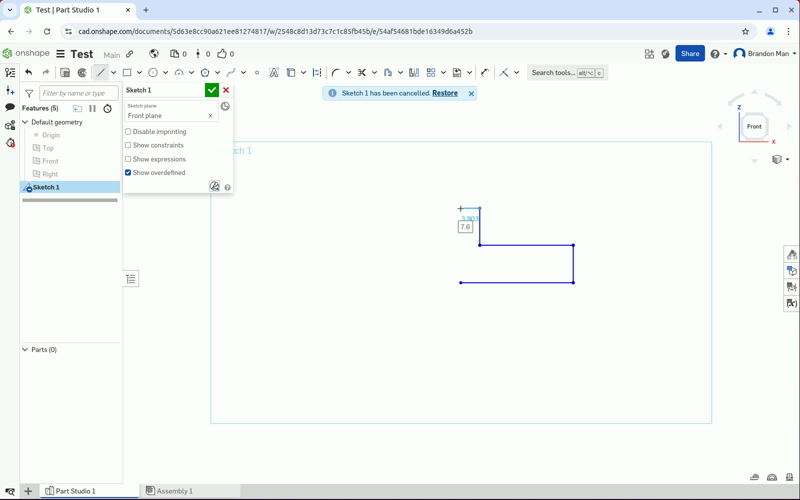
key_up(shift)
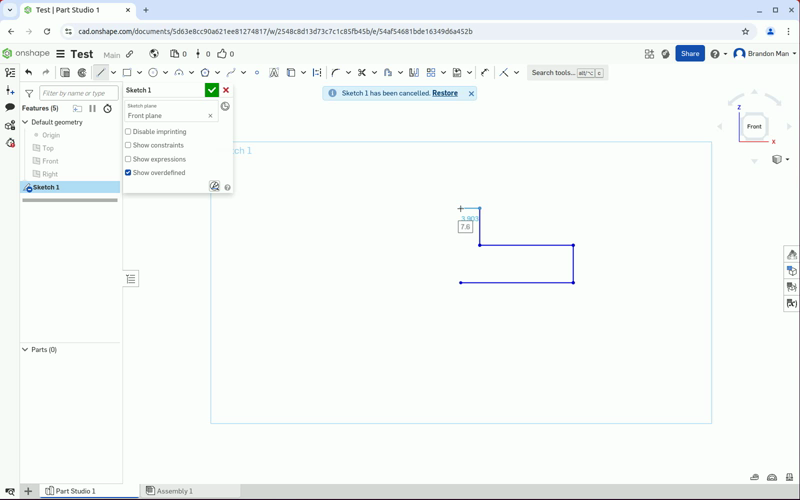
key_down(shift)
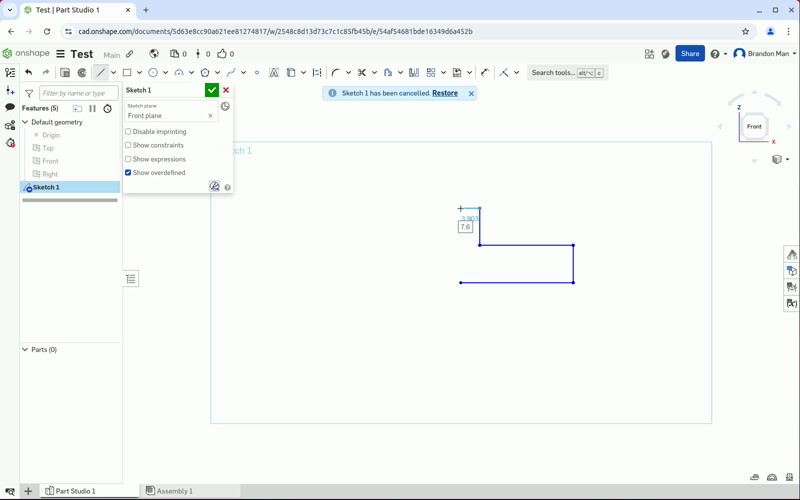
mouse_move(460, 282)
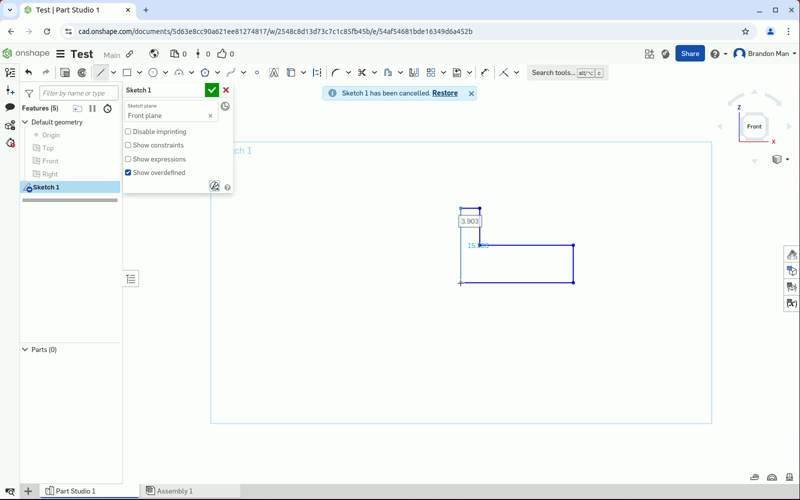
key_up(shift)
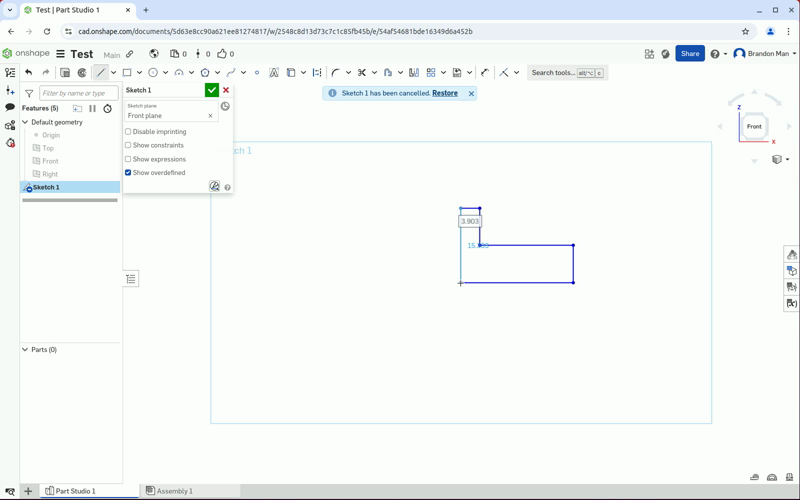
click(460, 282)
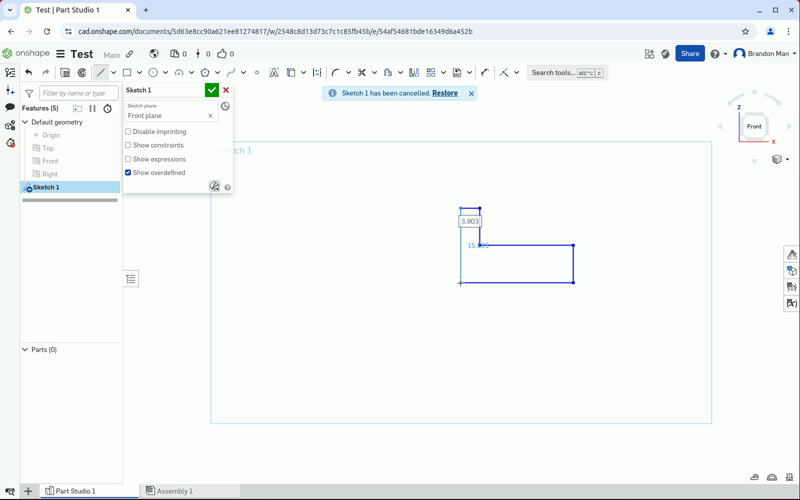
key(esc)
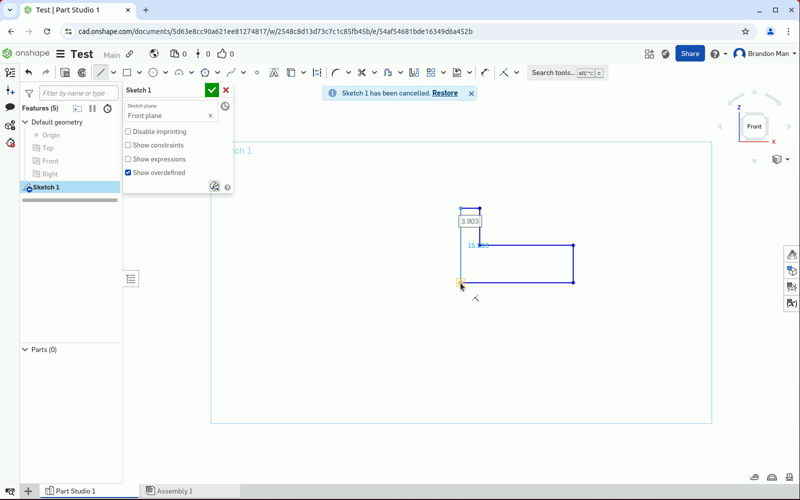
mouse_move(503, 250)
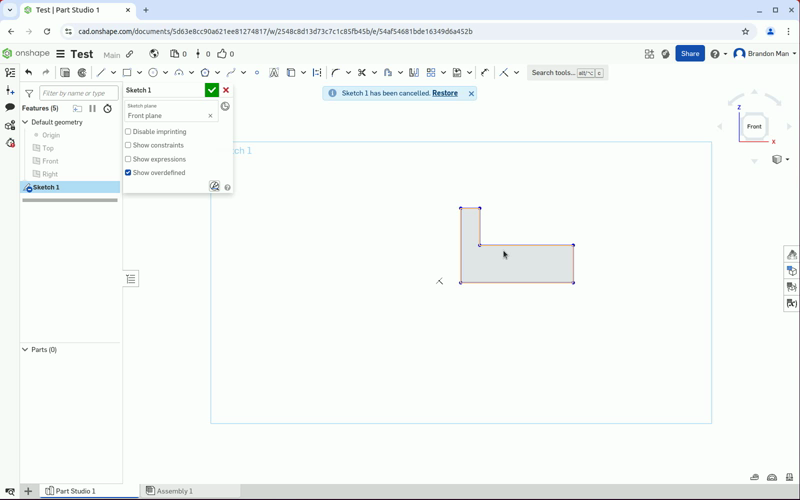
click(503, 250)
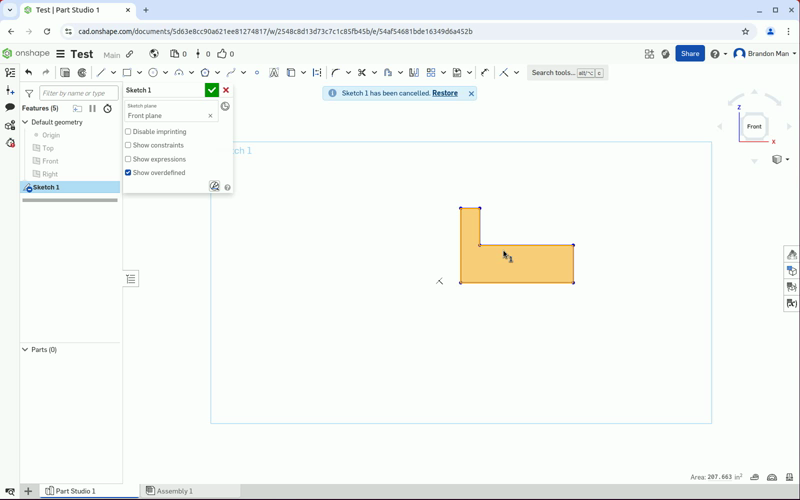
mouse_move(73, 352)
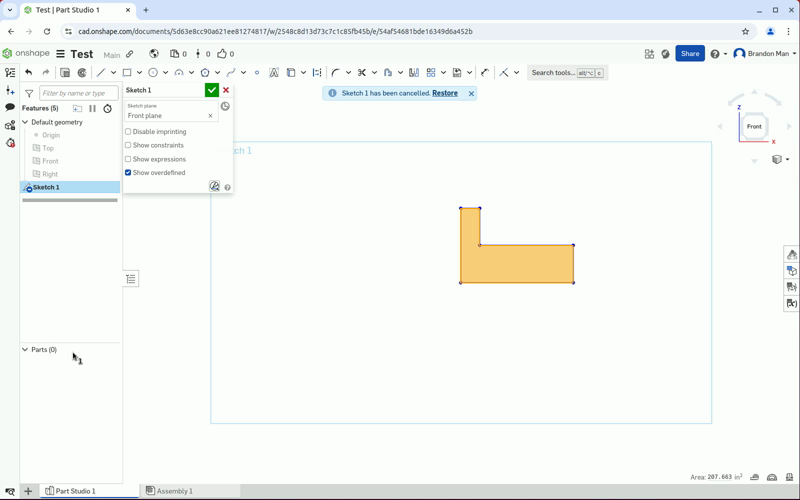
key(shift+y)
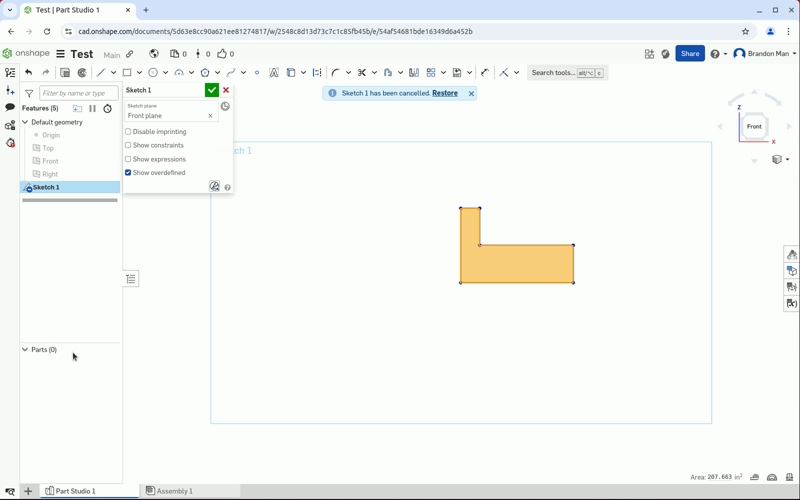
key(shift+e)
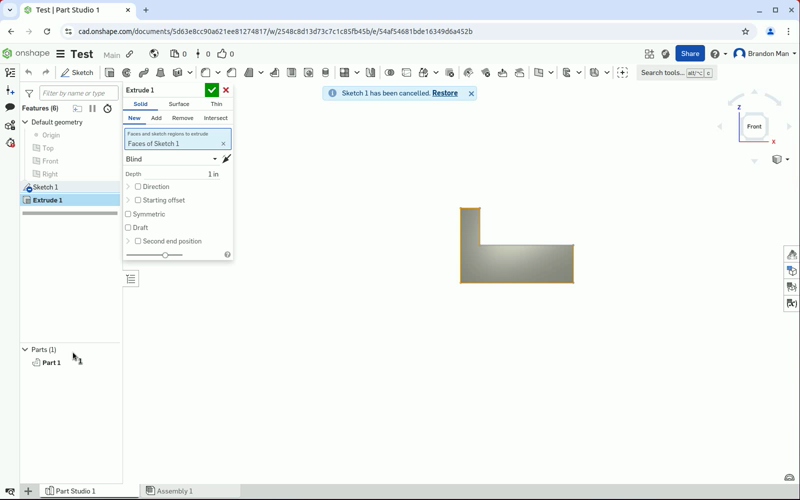
mouse_move(143, 106)
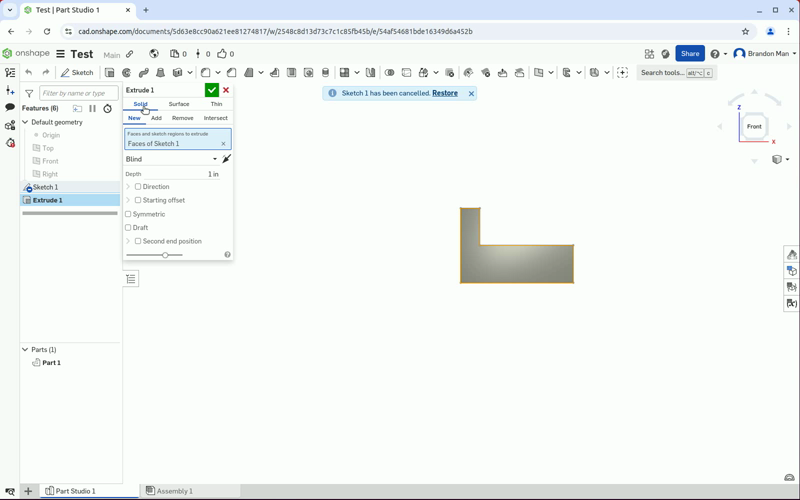
click(143, 106)
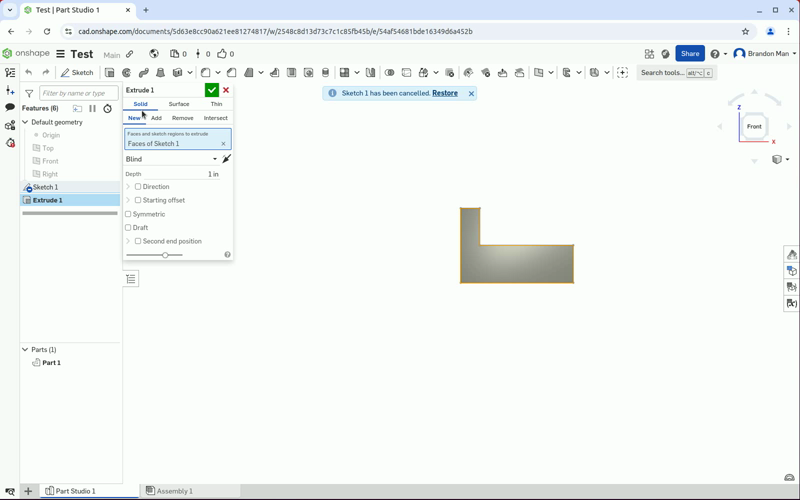
mouse_move(137, 120)
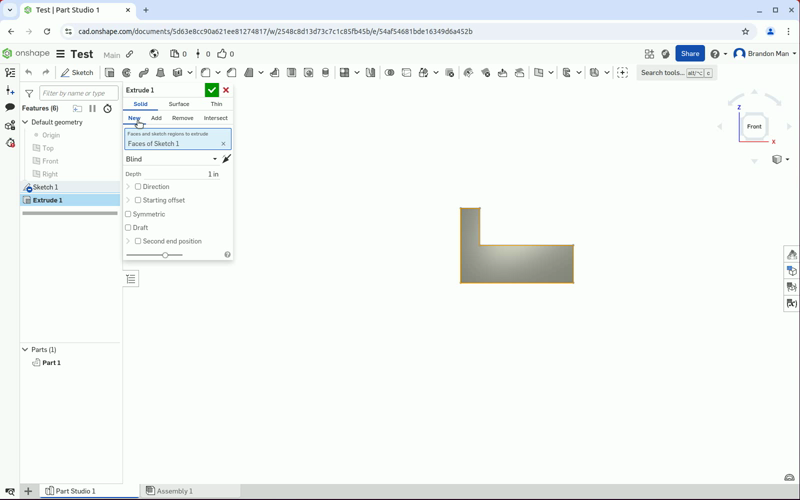
click(137, 120)
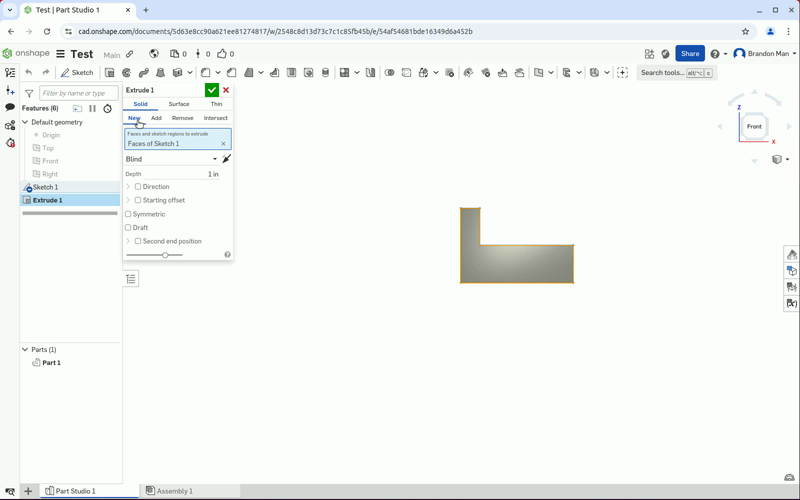
key(tab, 4)
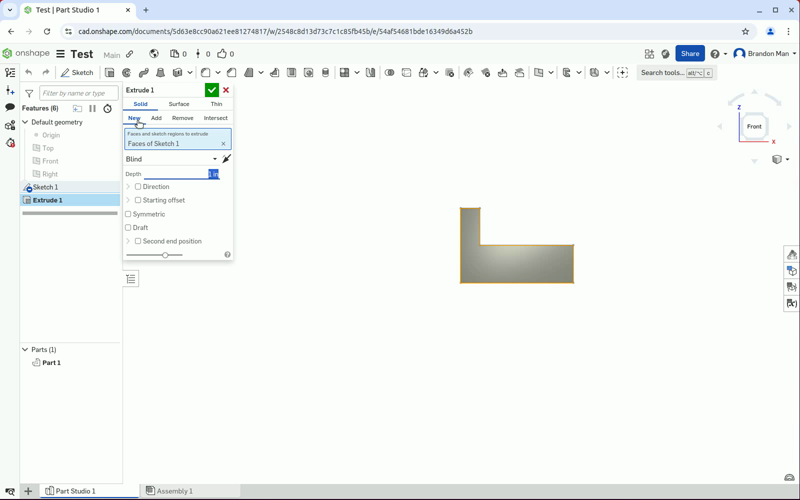
text(-15.405)
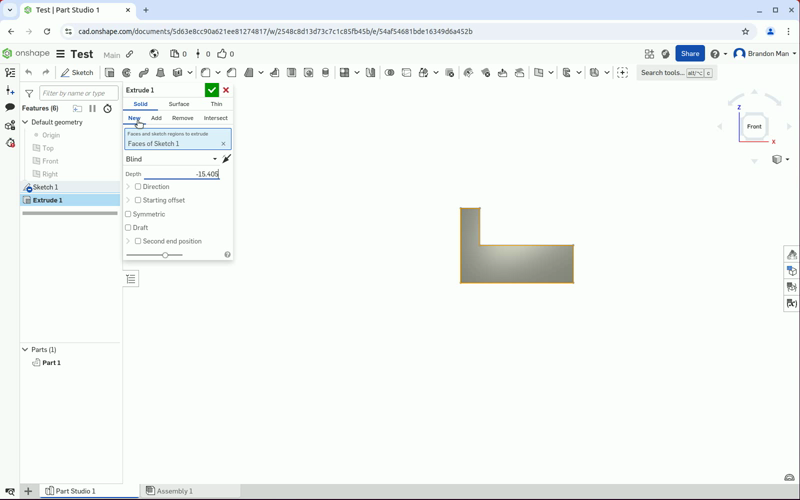
key(enter)
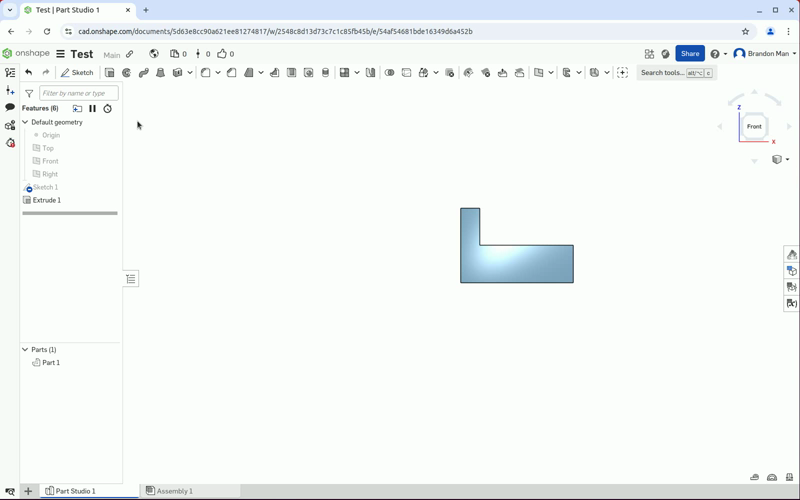
key(shift+h)
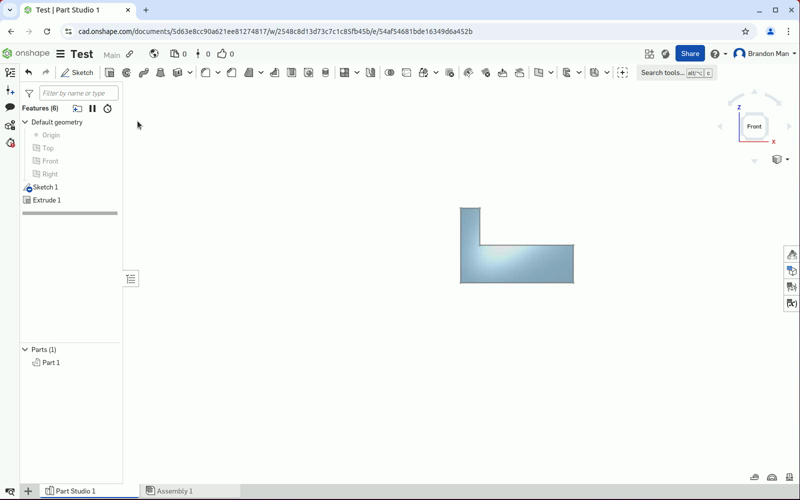
key(shift+h)
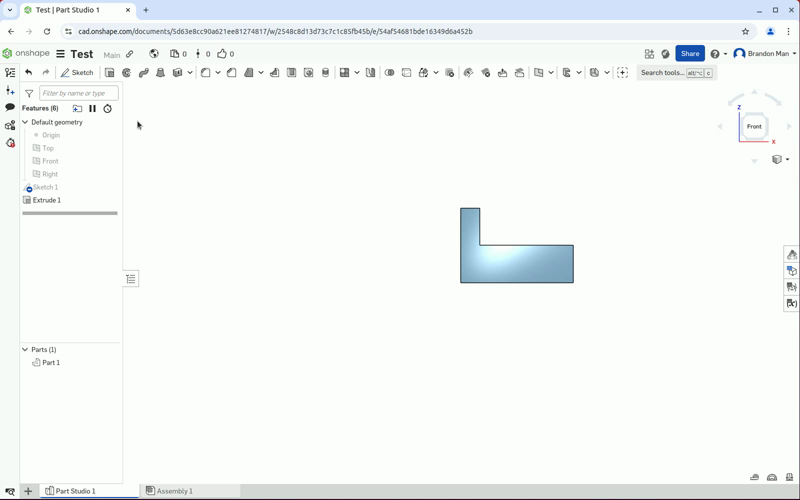
mouse_move(73, 189)
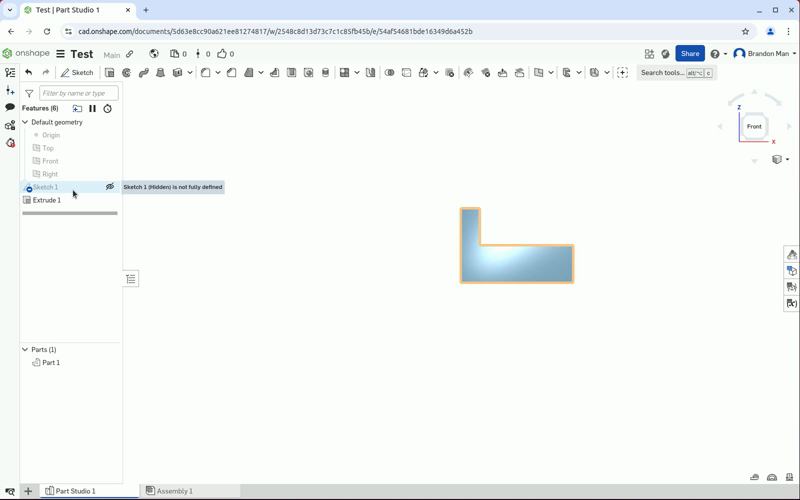
click(73, 189)
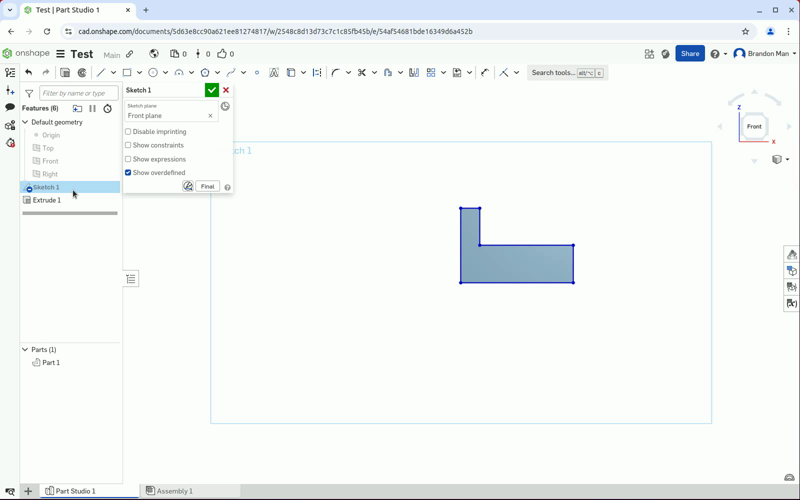
mouse_move(229, 92)
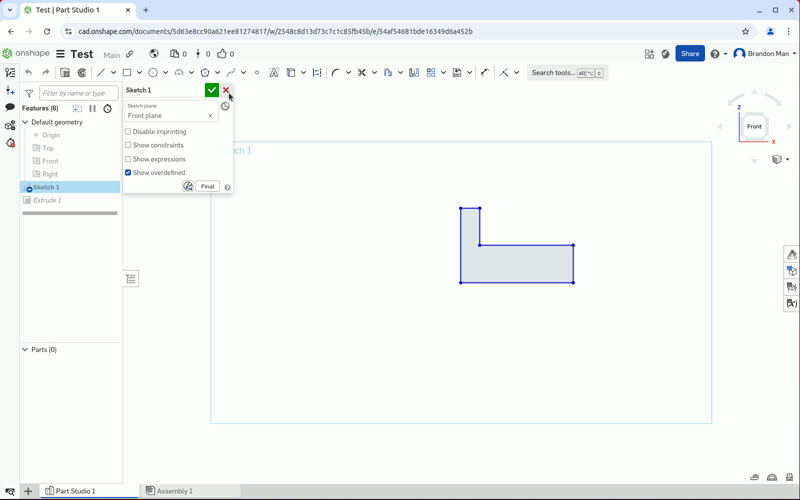
click(229, 92)
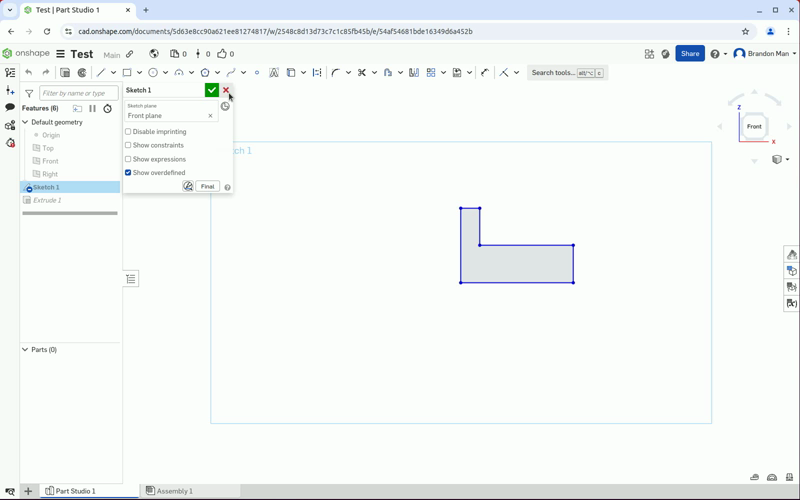
key(shift+s)
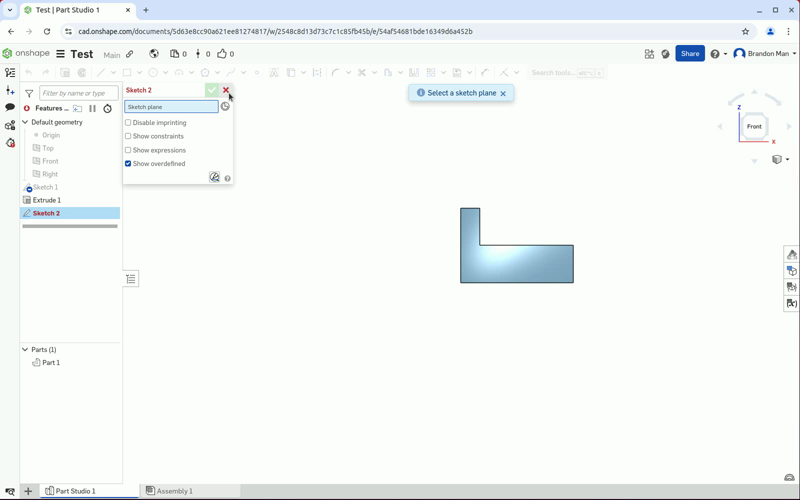
mouse_move(73, 163)
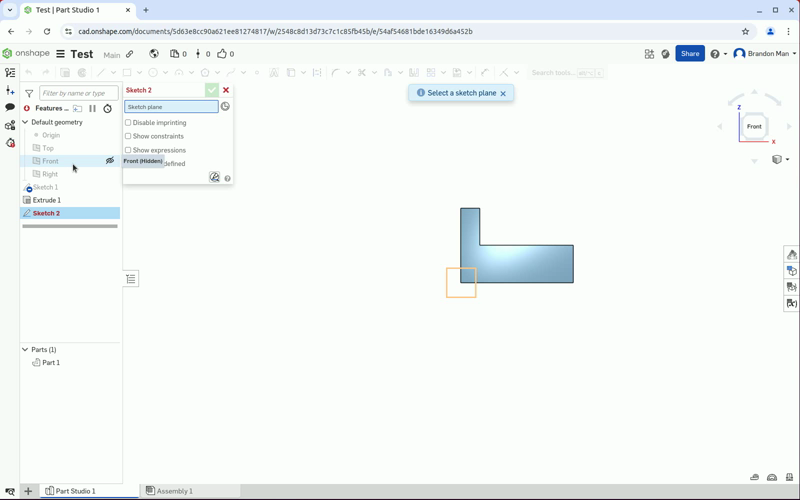
click(73, 163)
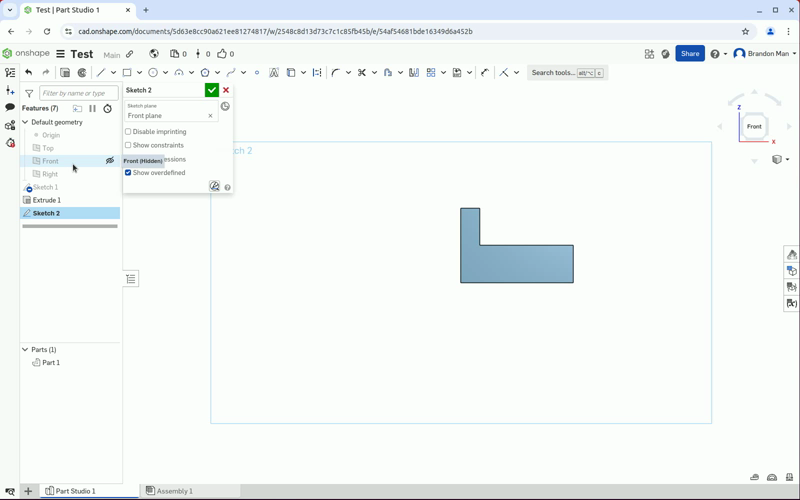
mouse_move(73, 352)
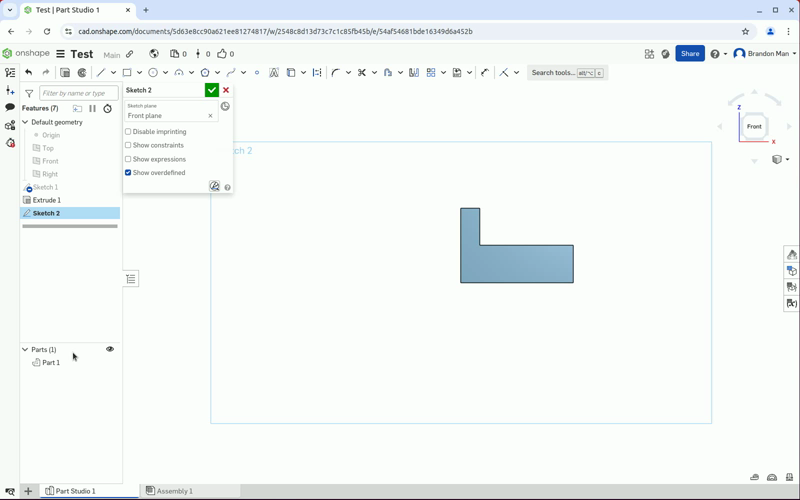
key(y)
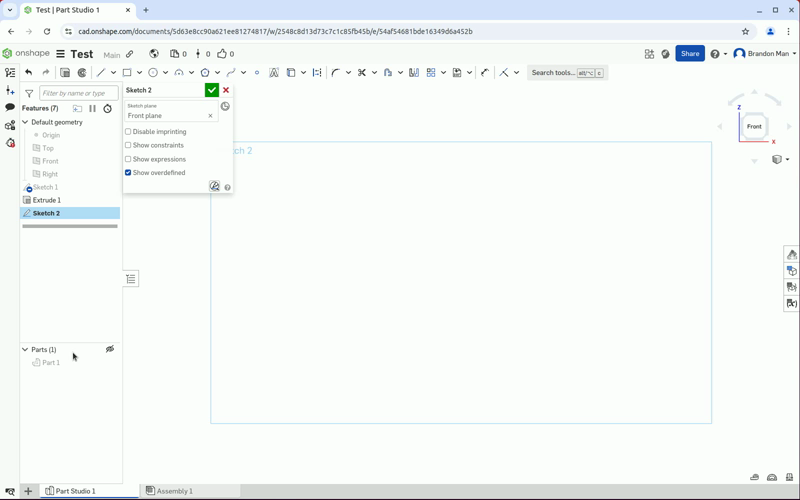
key(l)
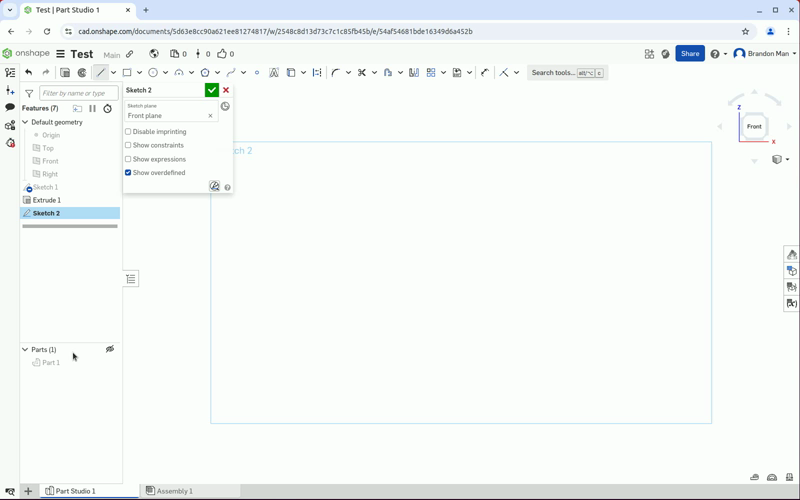
key_down(shift)
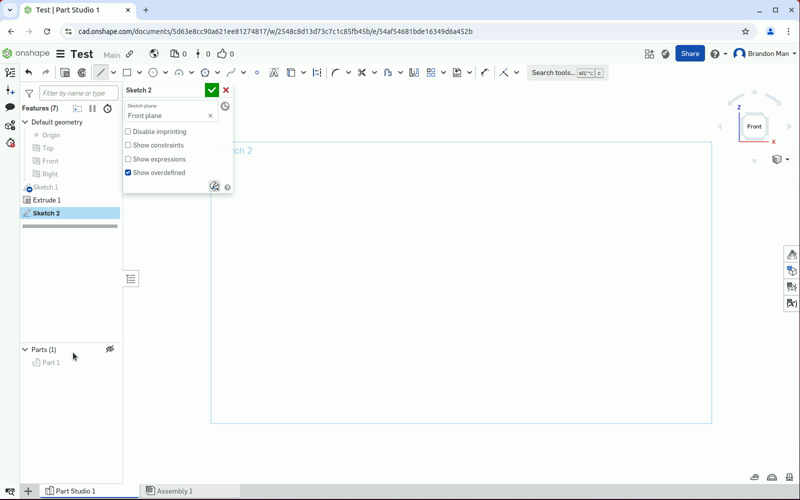
mouse_move(460, 226)
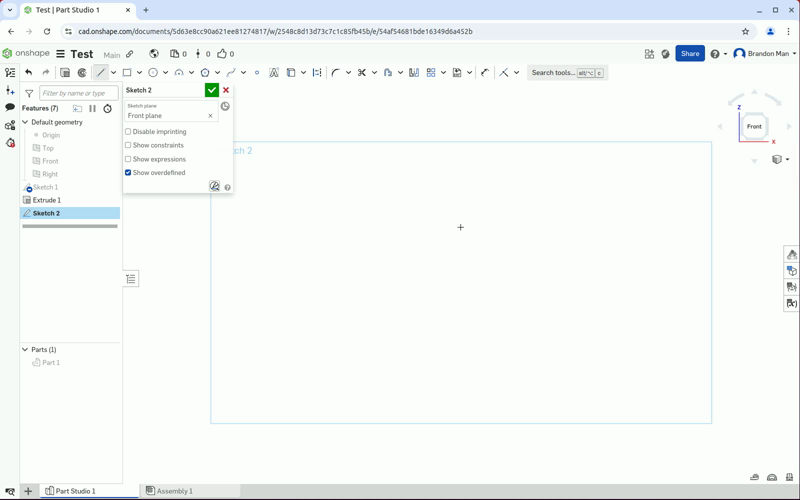
click(460, 226)
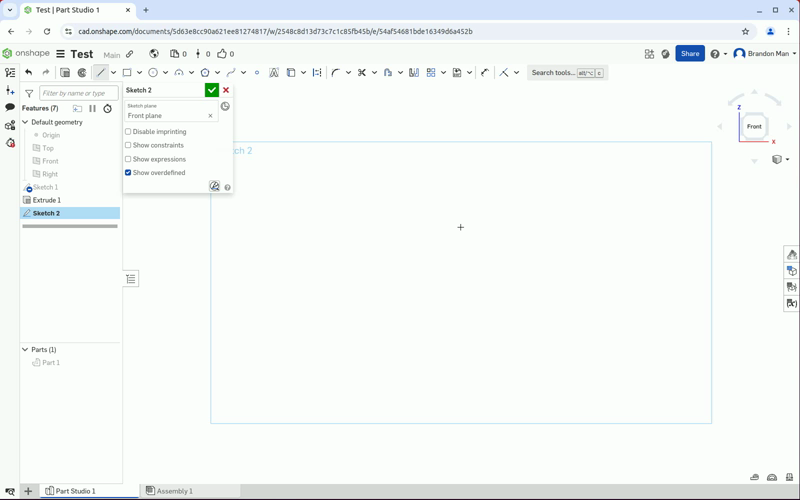
key_up(shift)
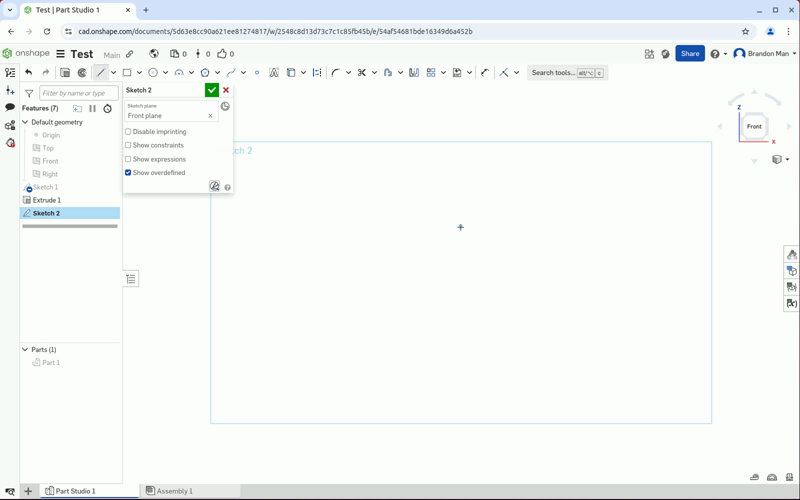
key_down(shift)
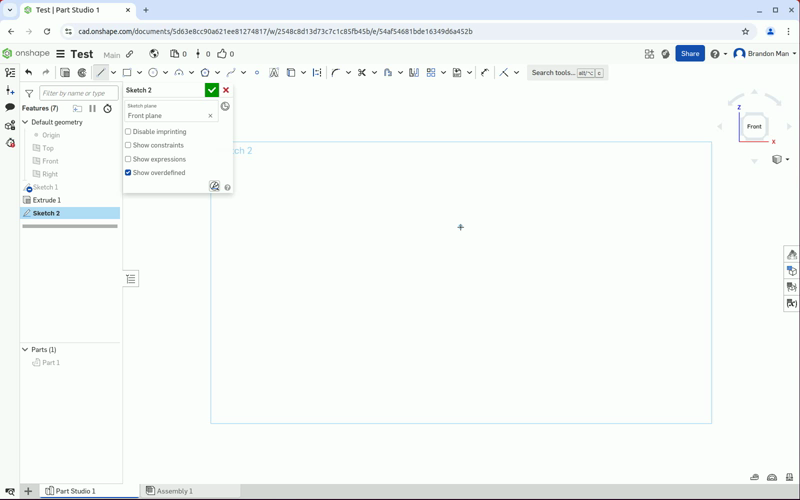
mouse_move(490, 226)
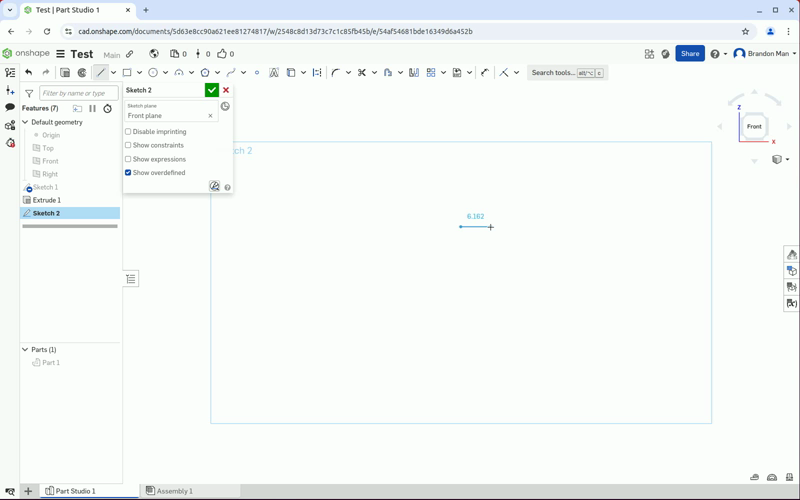
mouse_move(480, 226)
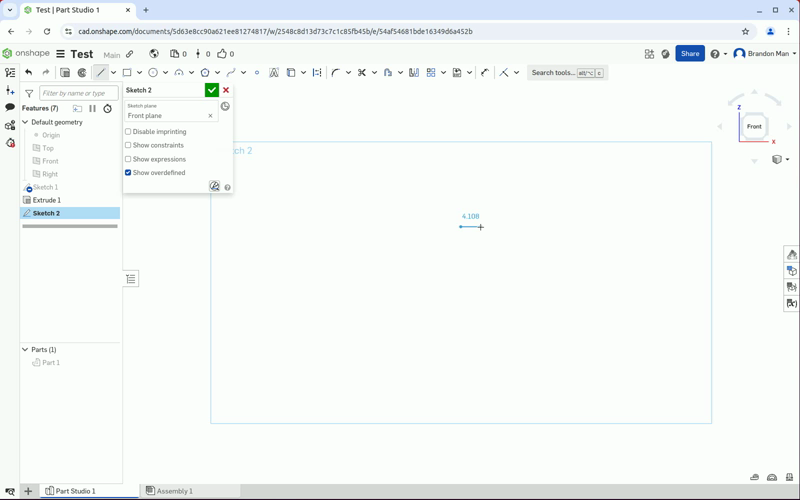
click(480, 226)
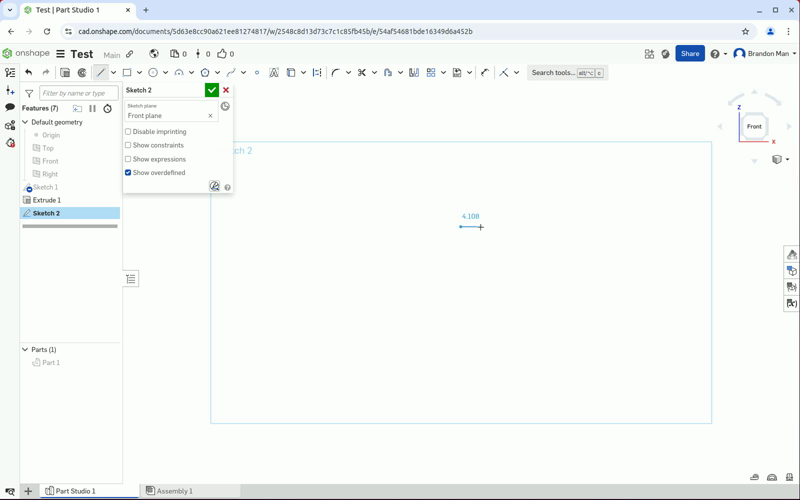
key_up(shift)
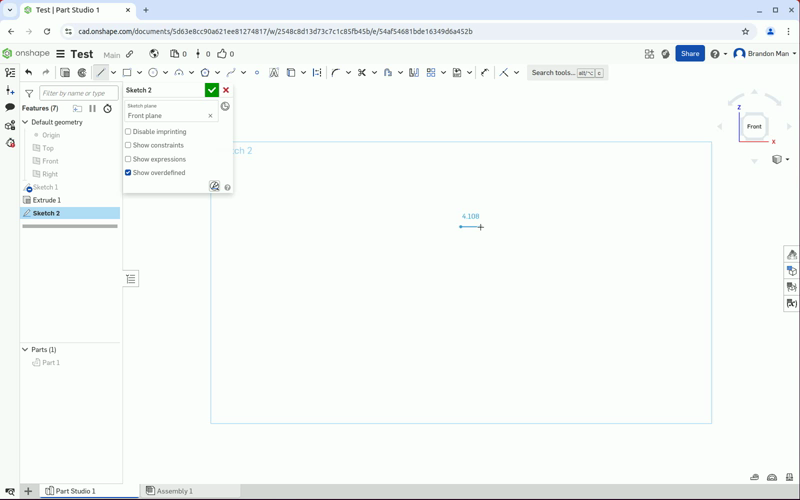
key_down(shift)
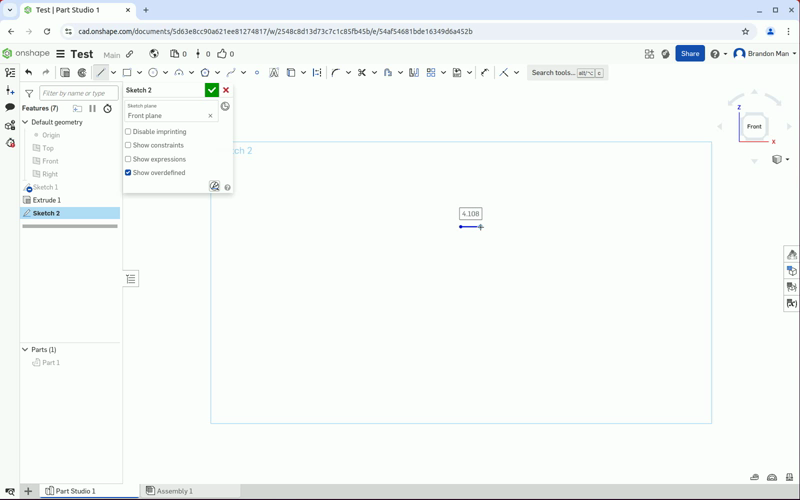
mouse_move(510, 226)
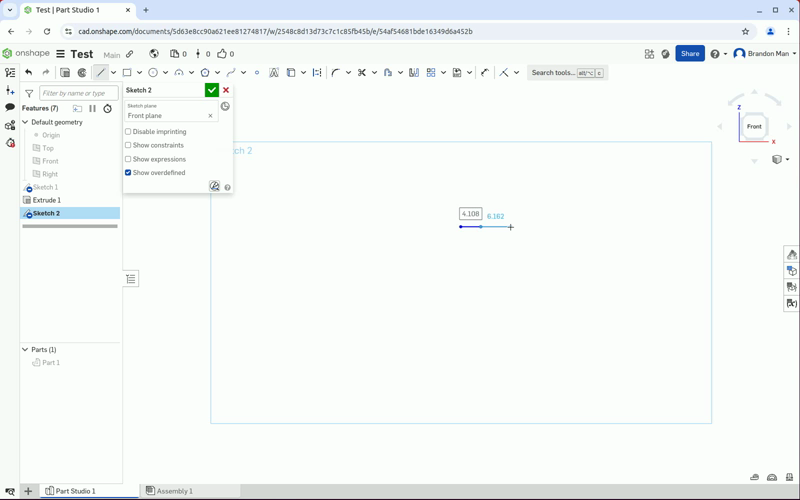
mouse_move(480, 207)
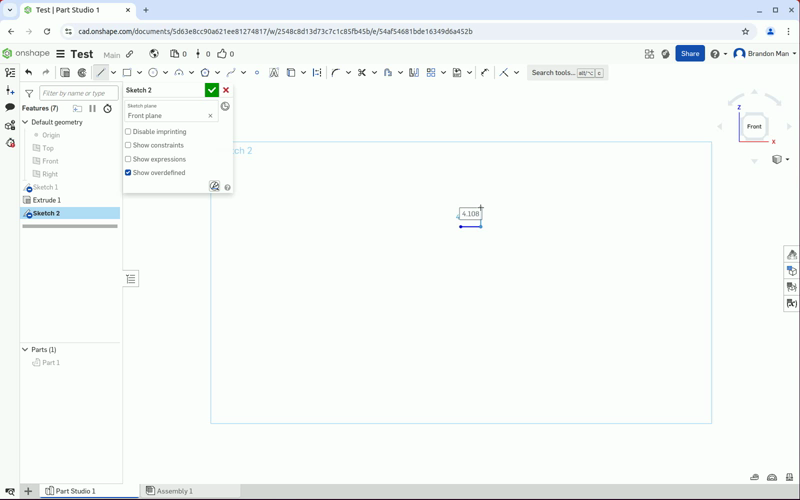
click(480, 207)
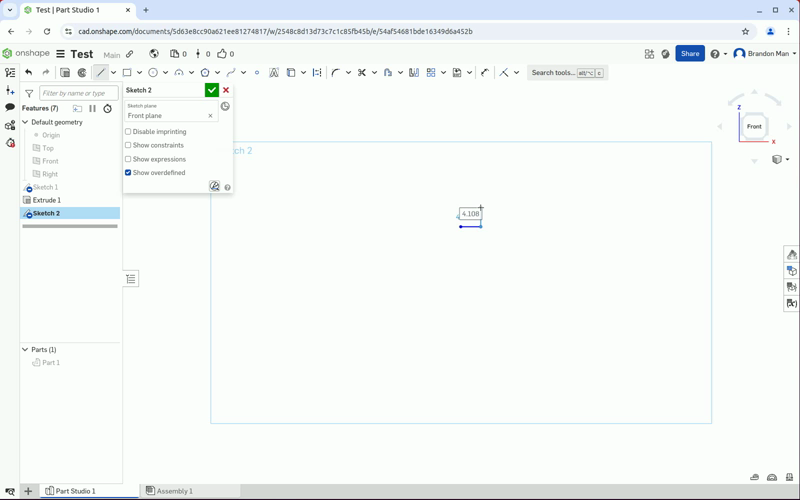
key_up(shift)
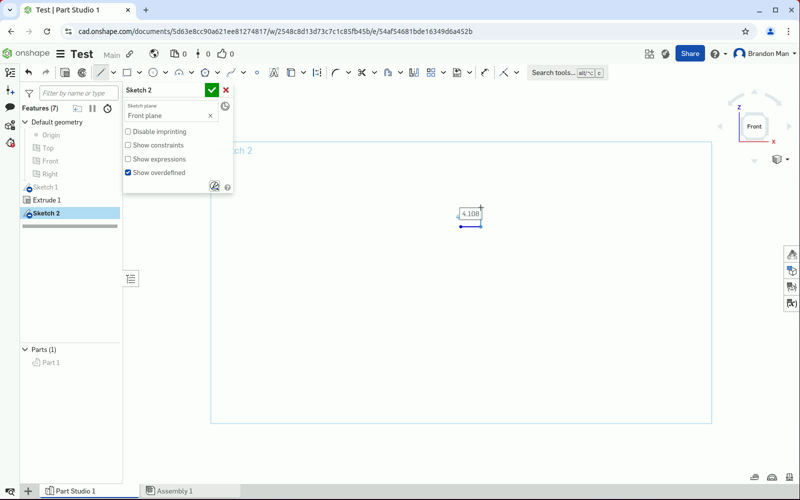
key_down(shift)
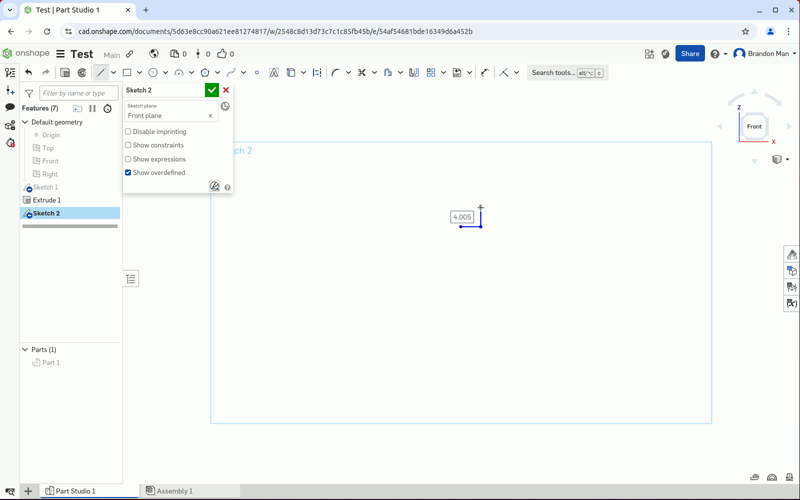
mouse_move(510, 207)
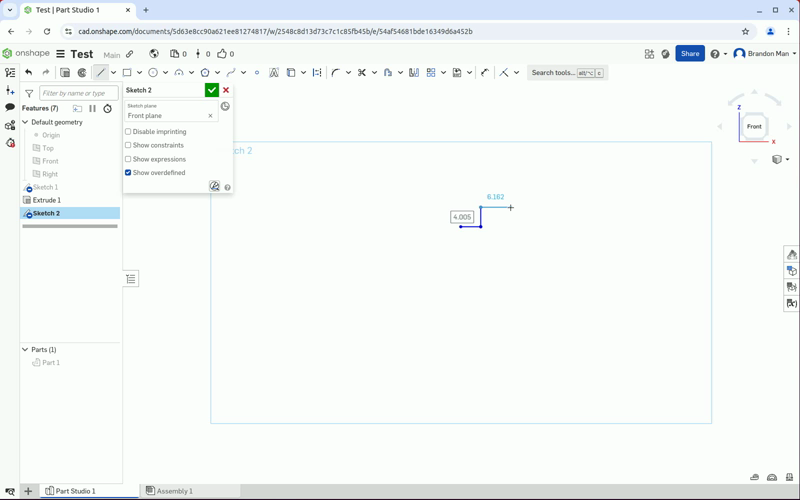
mouse_move(460, 207)
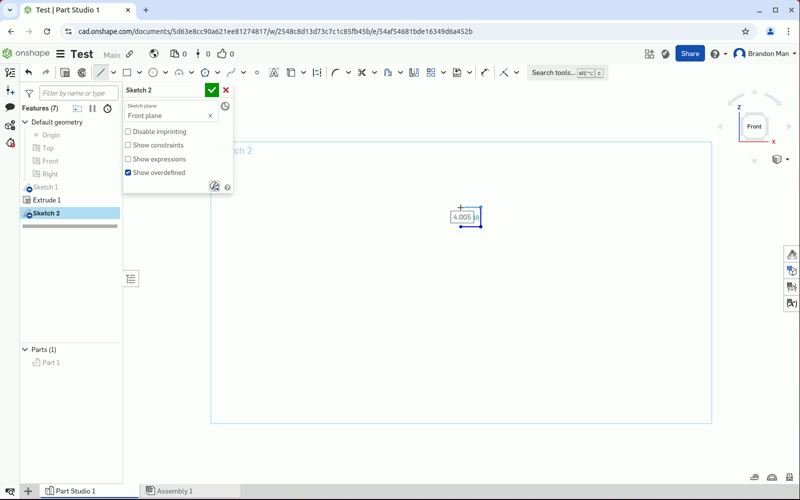
click(460, 207)
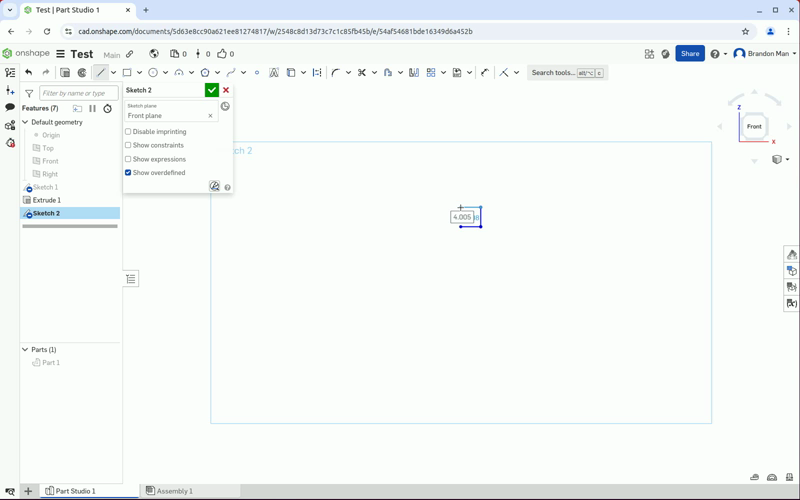
key_up(shift)
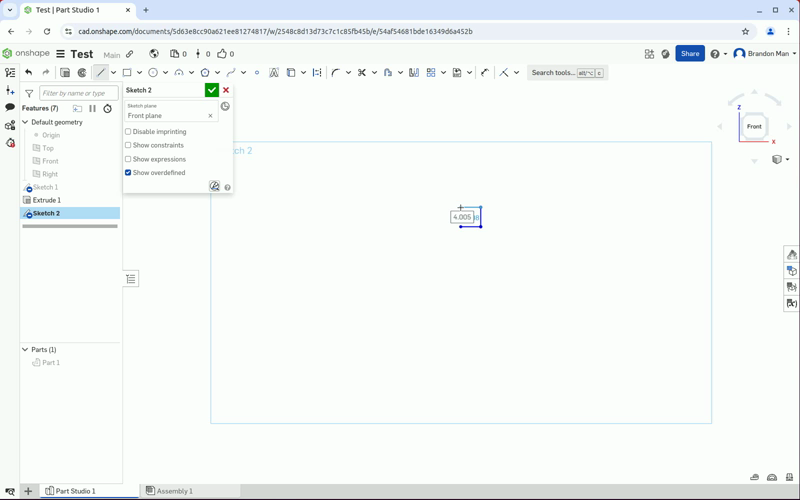
mouse_move(490, 207)
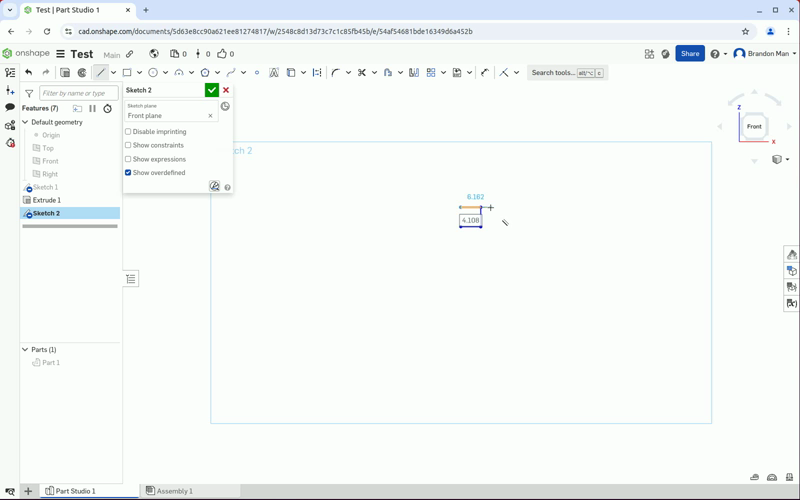
key_down(shift)
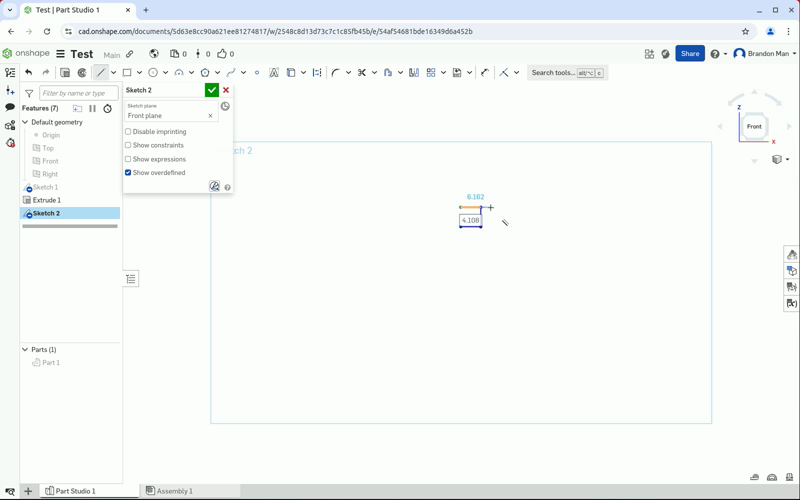
mouse_move(460, 226)
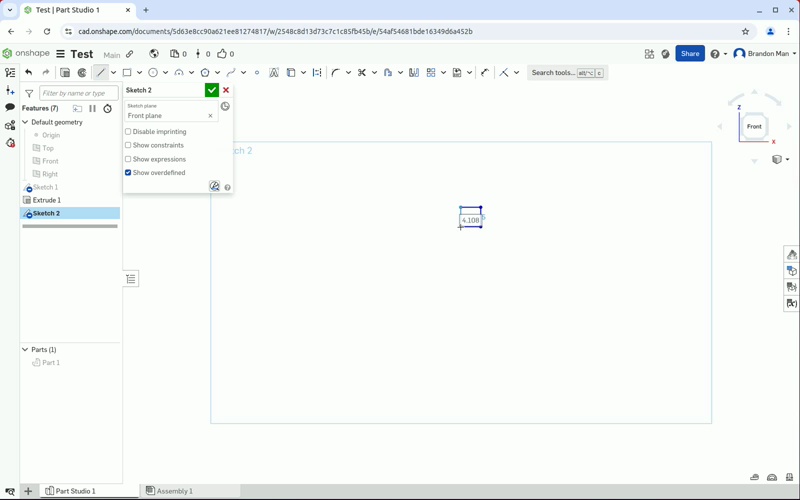
key_up(shift)
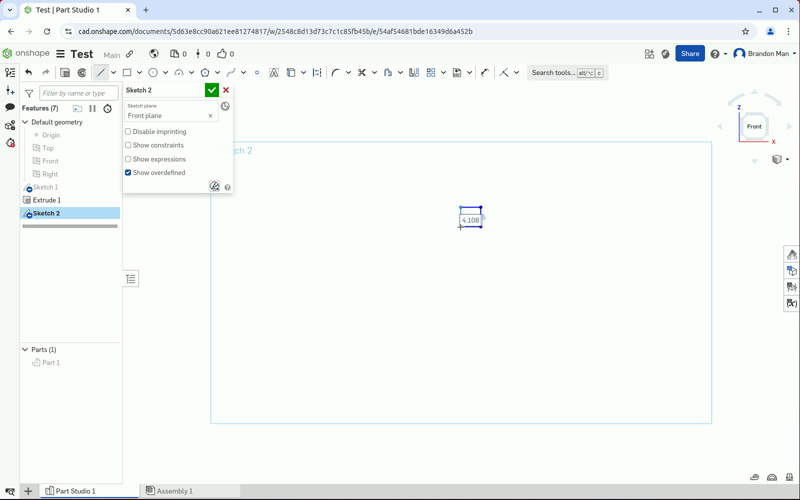
click(460, 226)
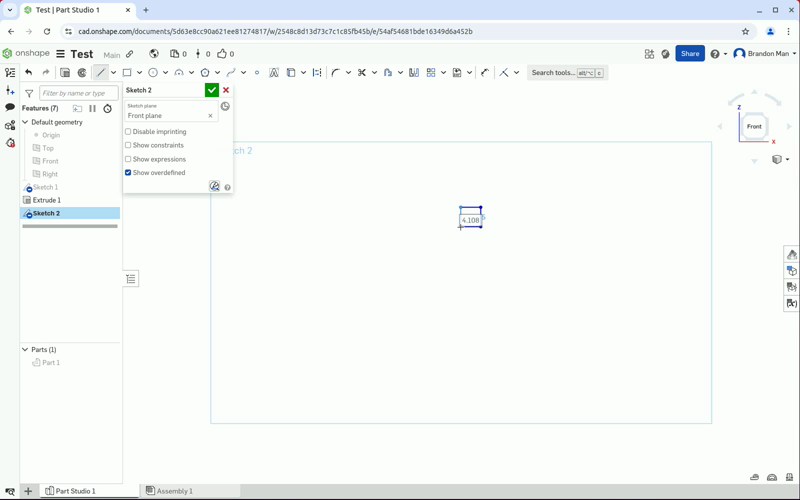
key(esc)
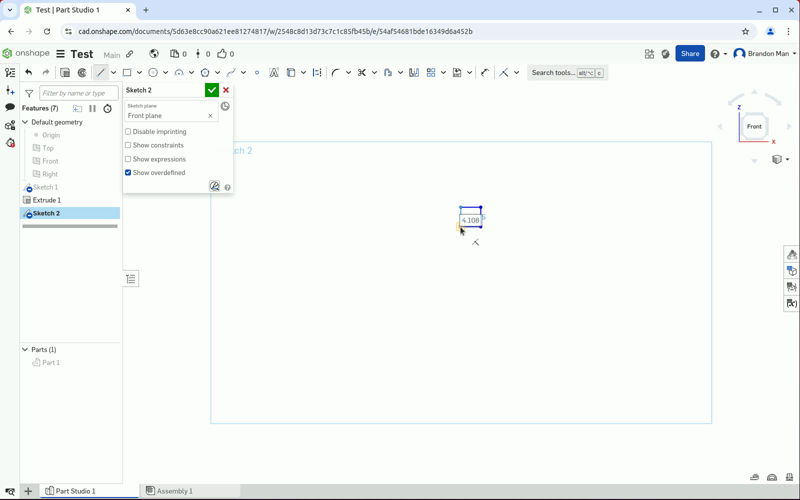
mouse_move(468, 222)
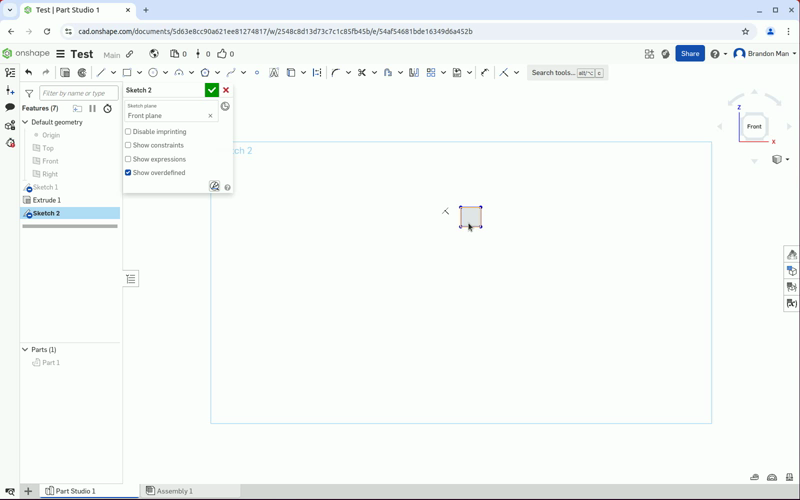
scroll(6)
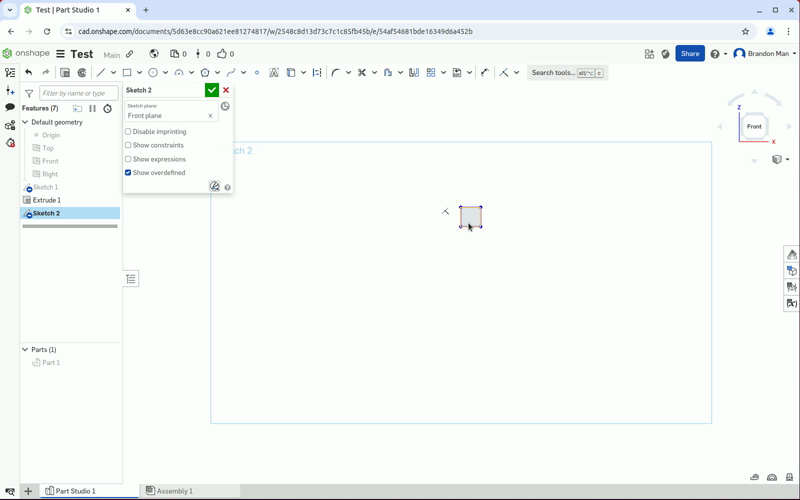
scroll(6)
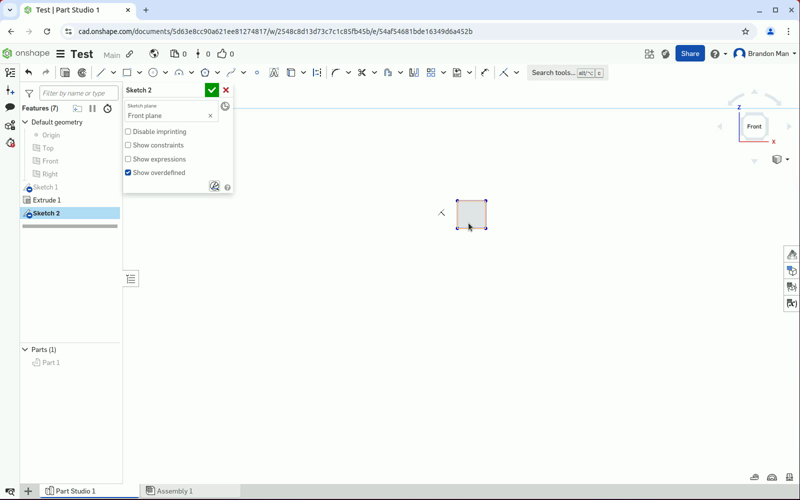
scroll(6)
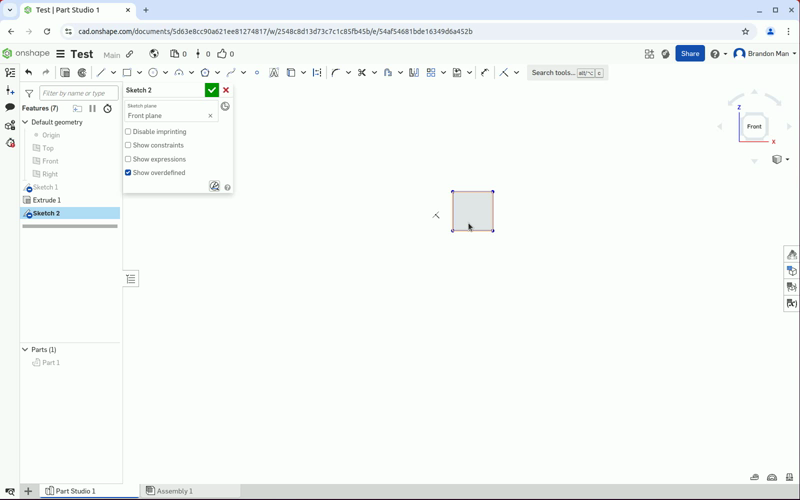
scroll(6)
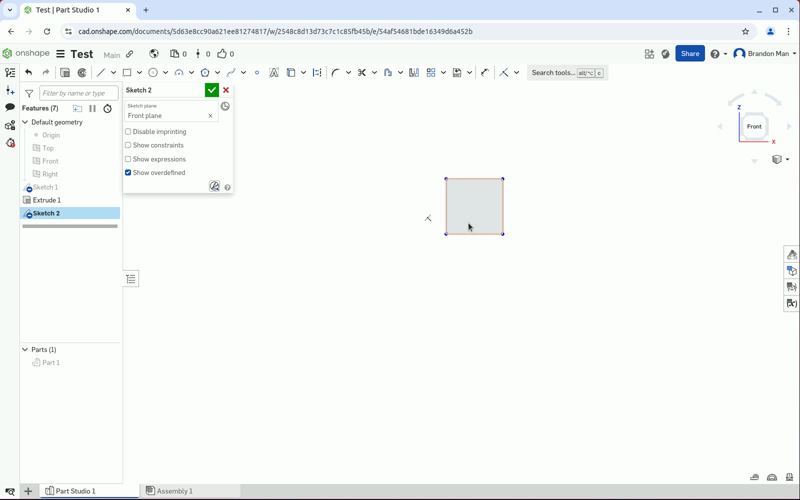
scroll(6)
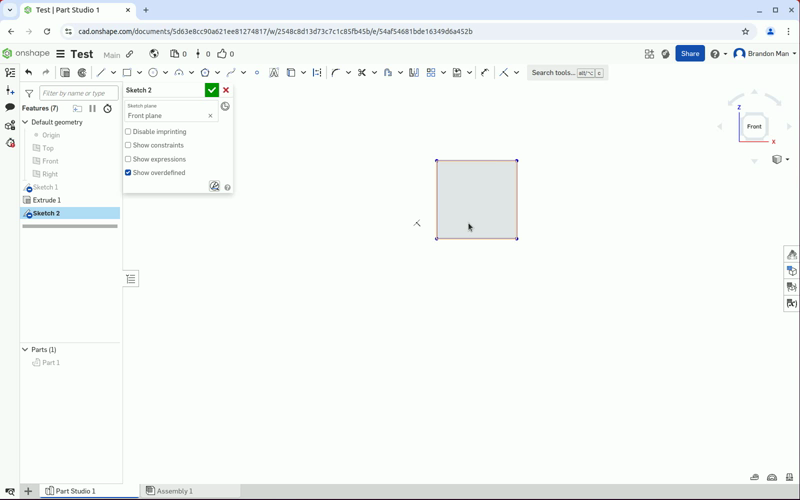
scroll(6)
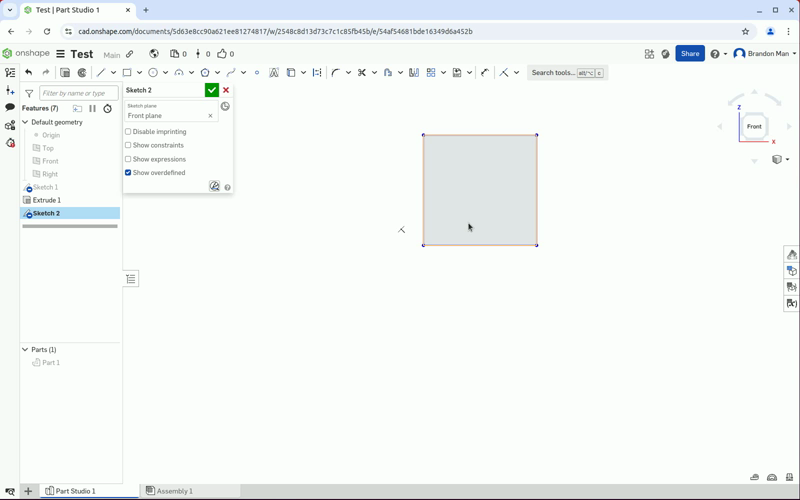
scroll(6)
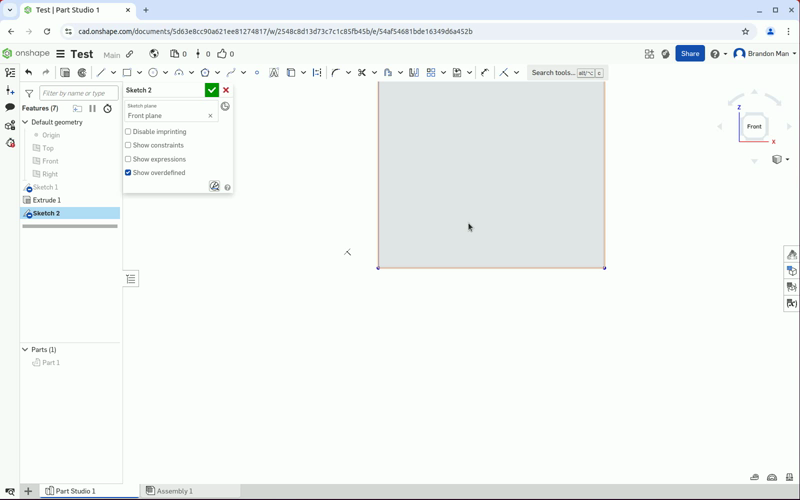
click(468, 222)
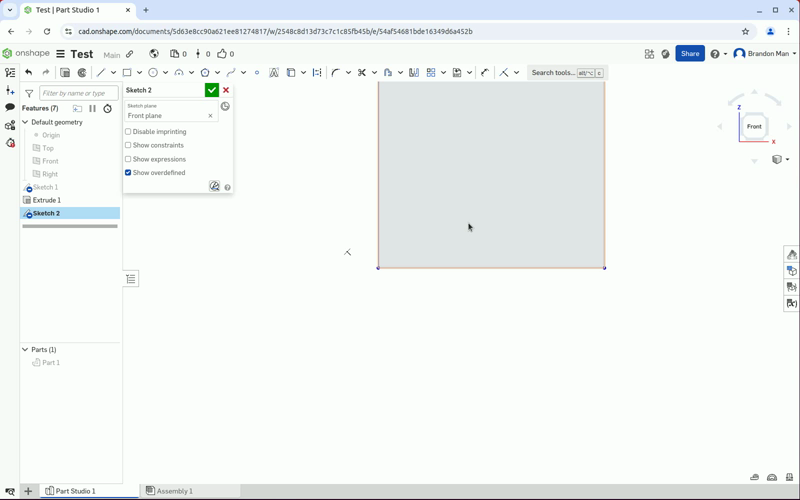
scroll(-6)
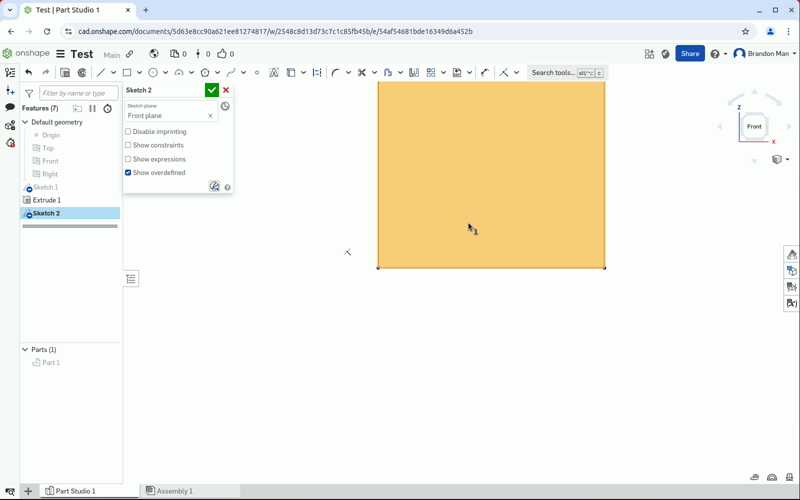
scroll(-6)
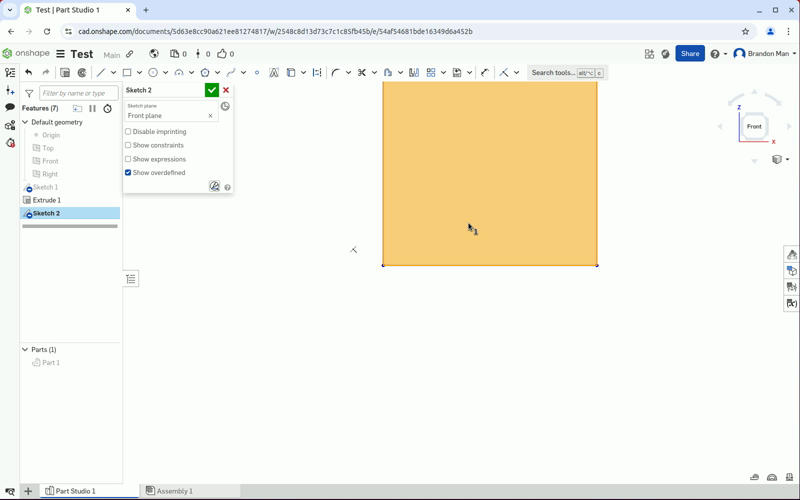
scroll(-6)
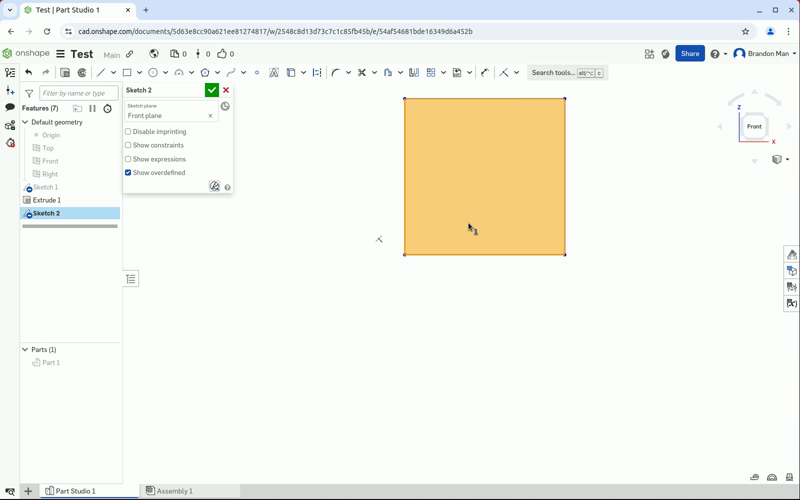
scroll(-6)
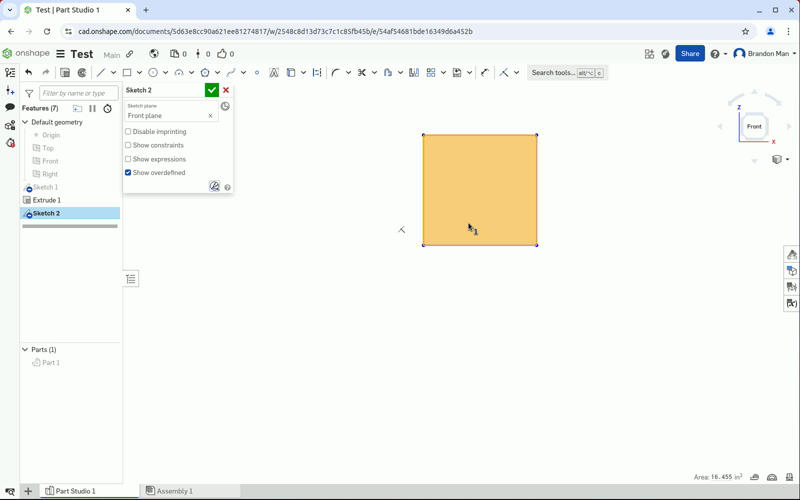
scroll(-6)
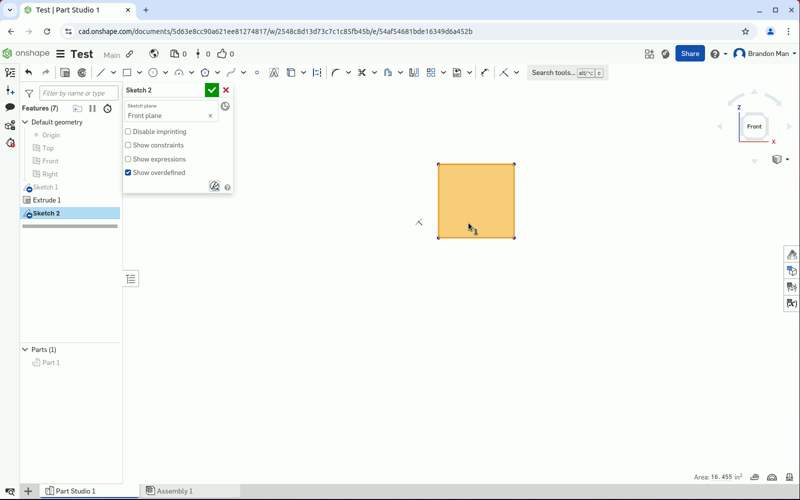
scroll(-6)
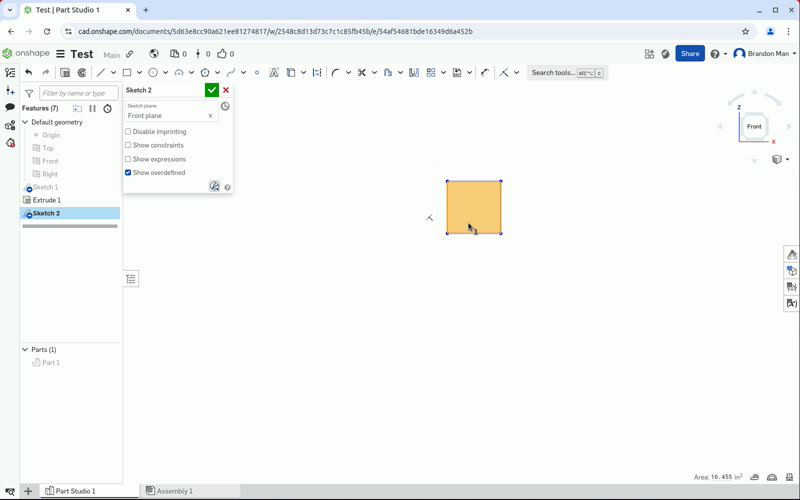
scroll(-6)
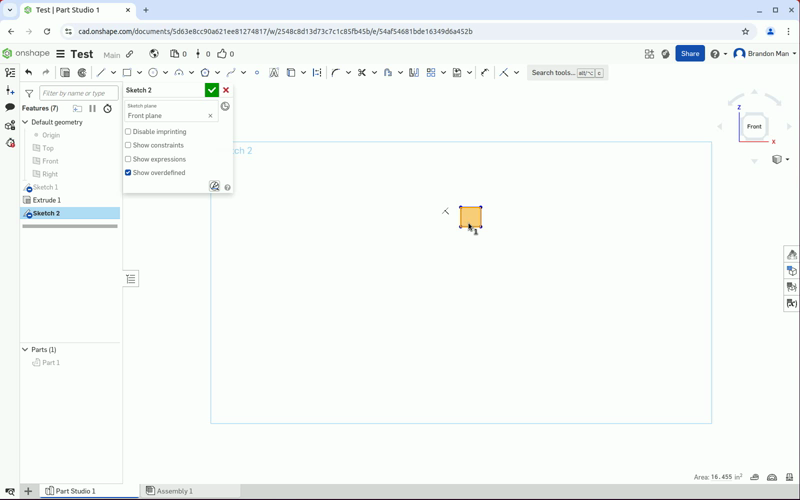
mouse_move(73, 352)
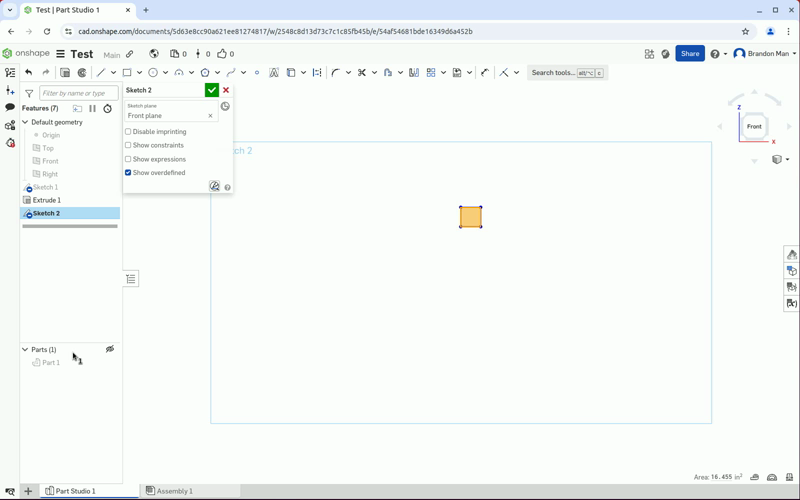
key(shift+y)
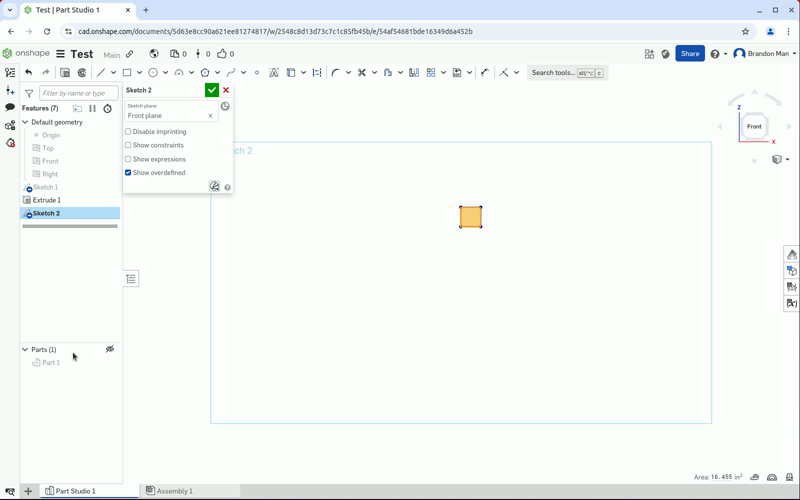
key(shift+e)
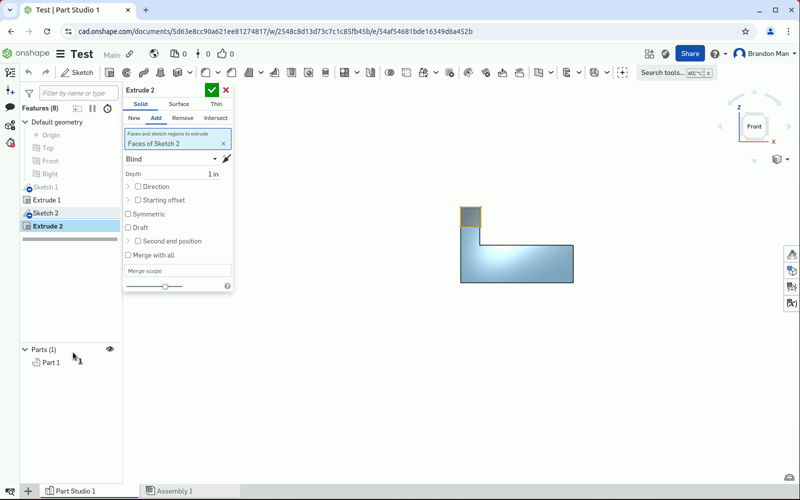
mouse_move(143, 106)
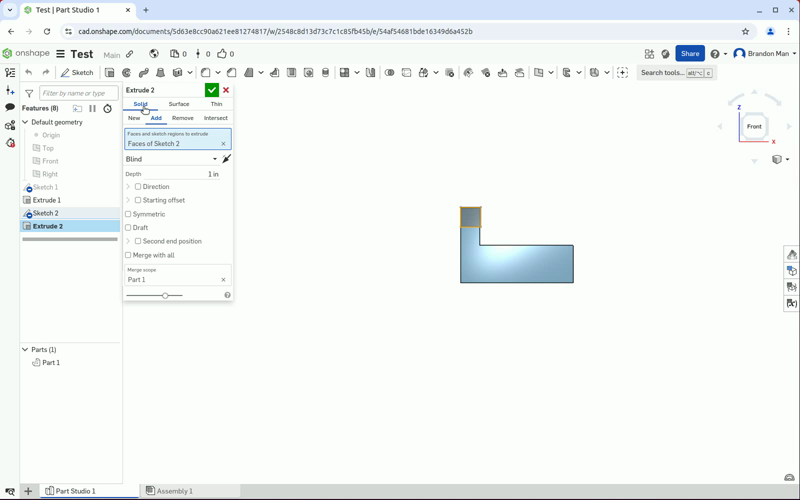
click(143, 106)
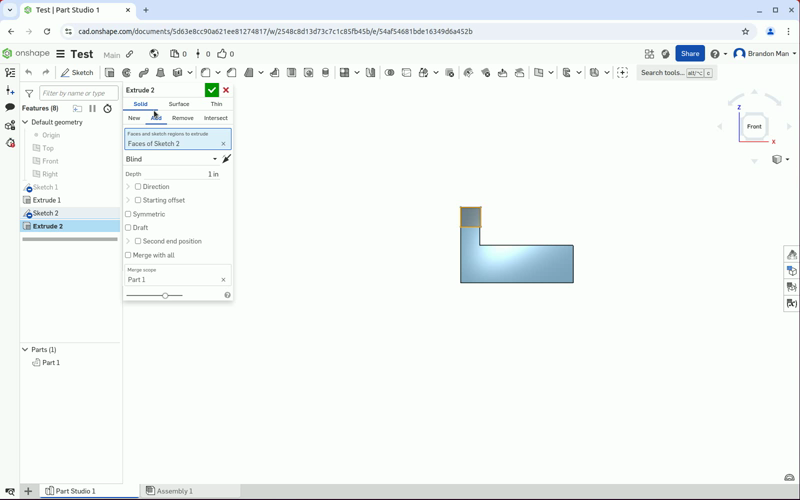
mouse_move(186, 120)
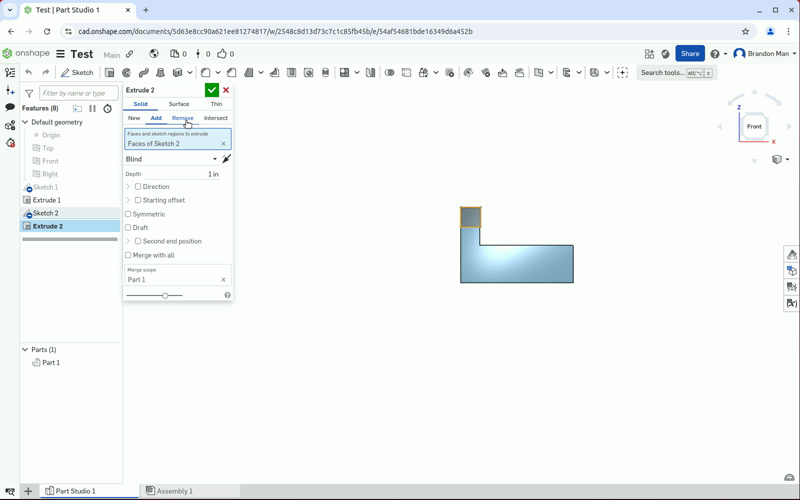
click(186, 120)
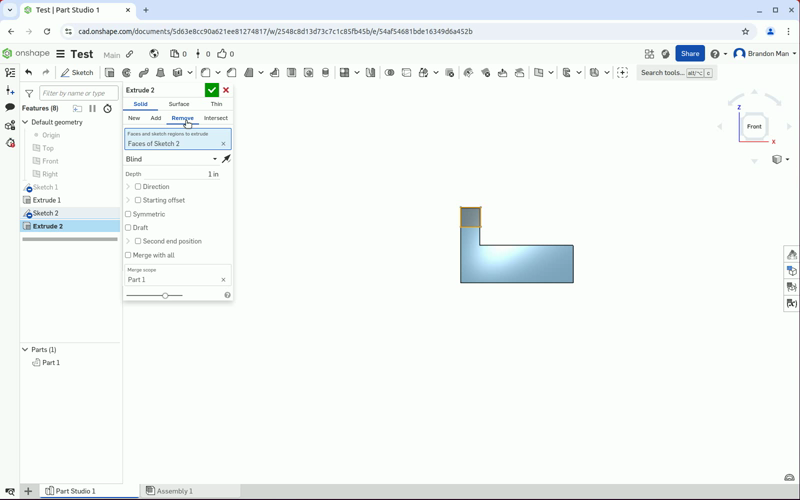
key(tab, 4)
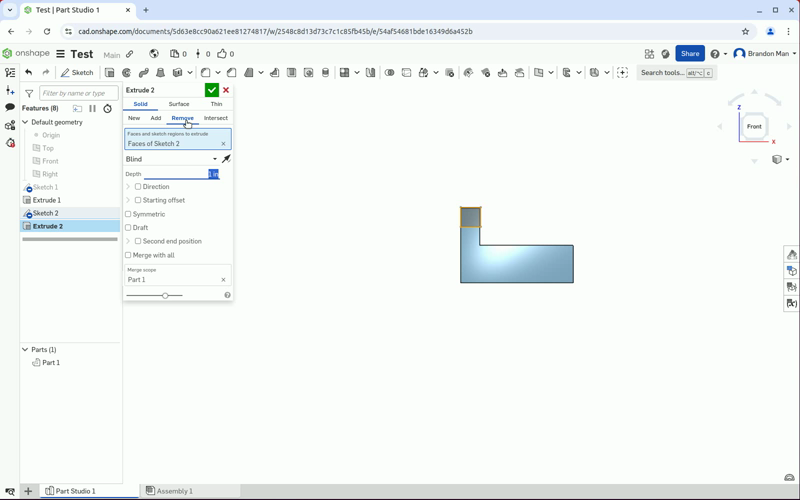
text(11.554)
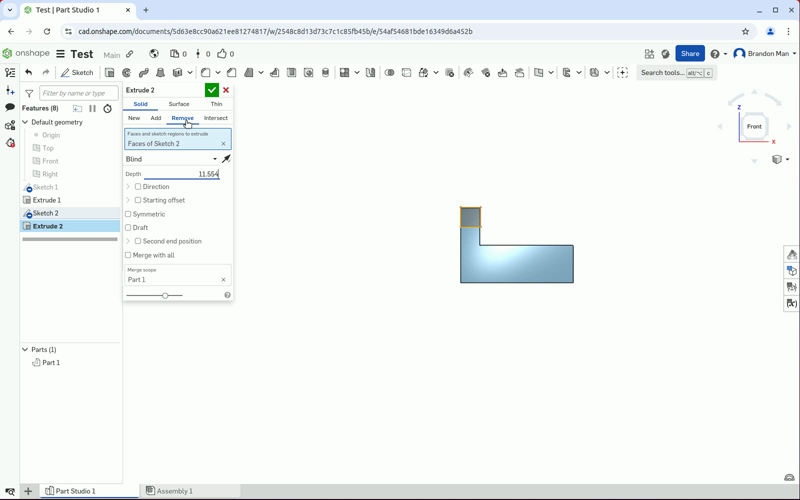
key(tab, 3)
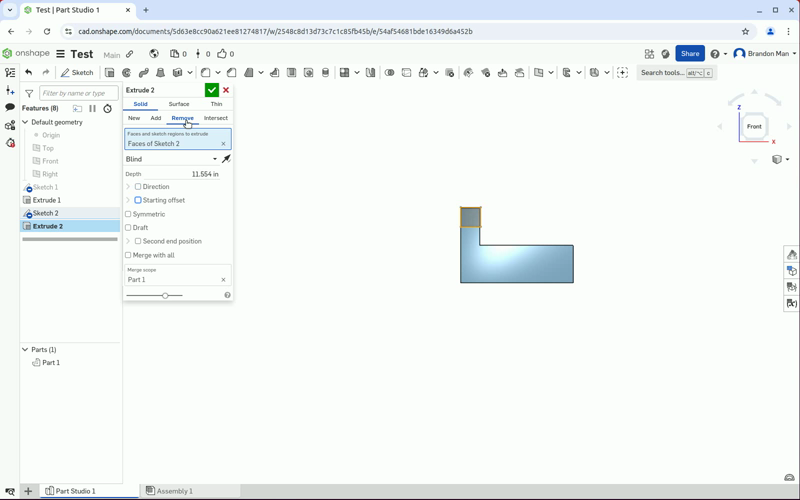
key(tab, 2)
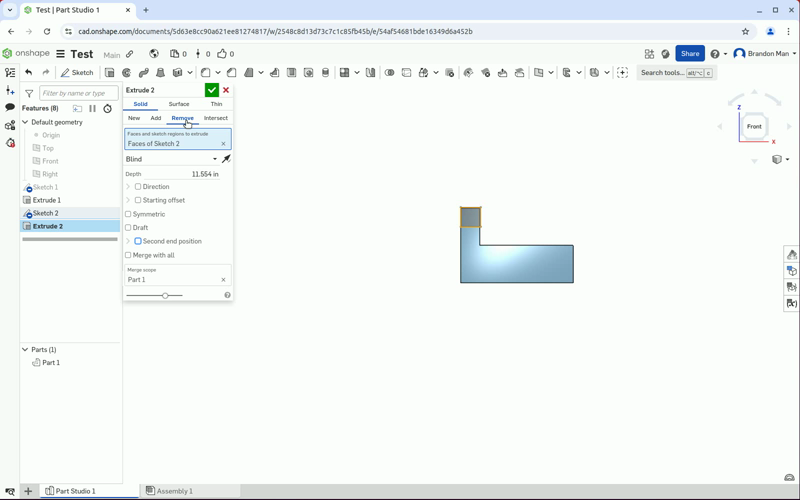
key(space)
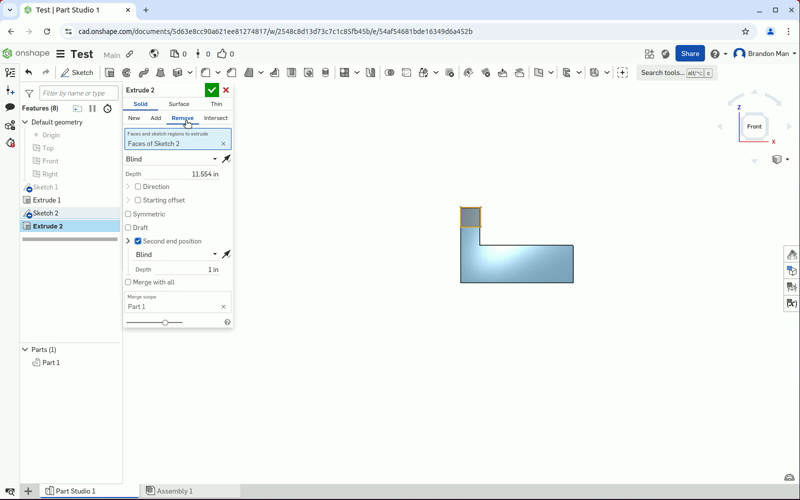
key(tab, 3)
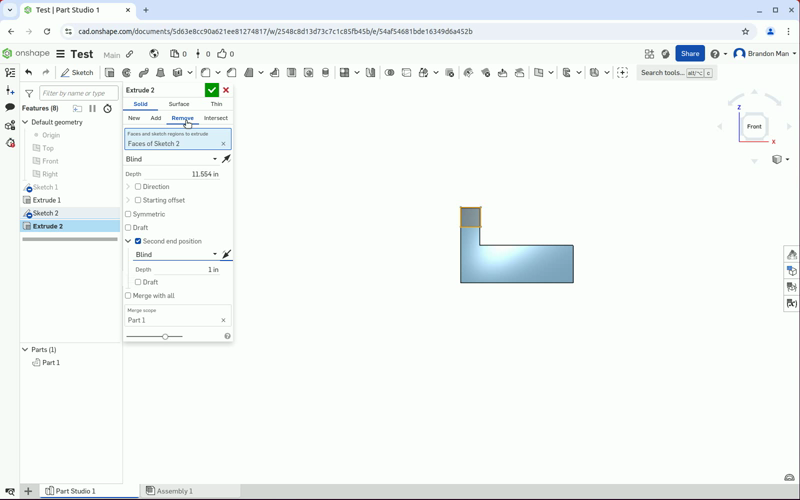
text(3.851)
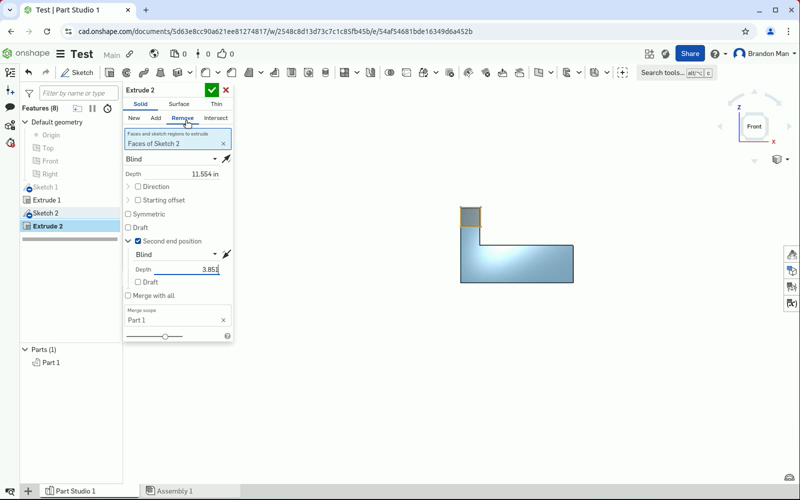
key(tab, 2)
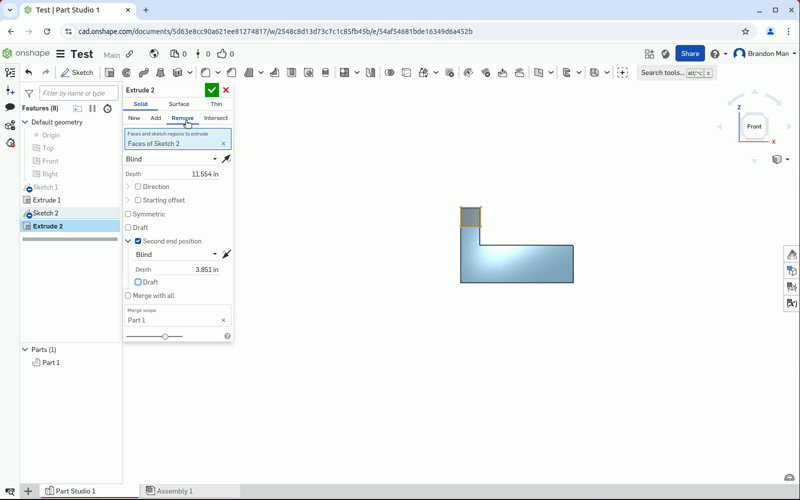
key(space)
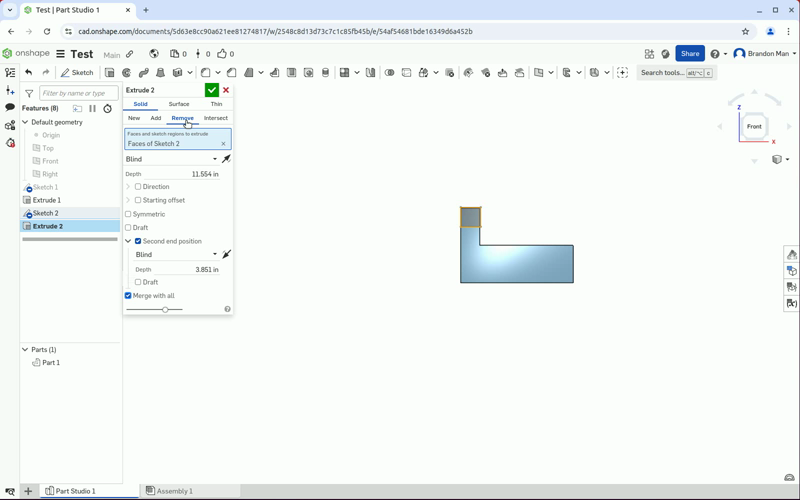
key(enter)
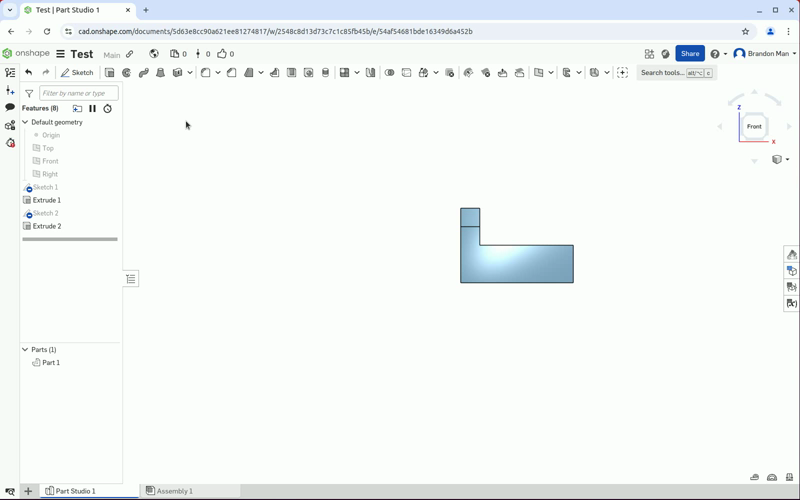
key(shift+h)
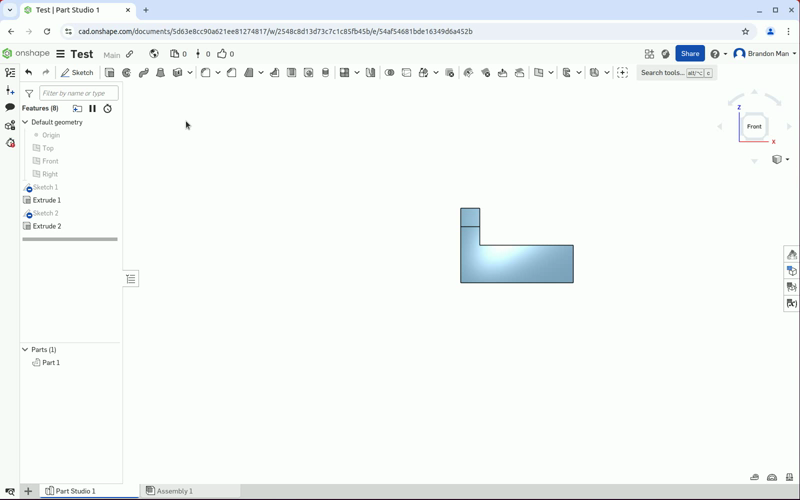
key(shift+h)
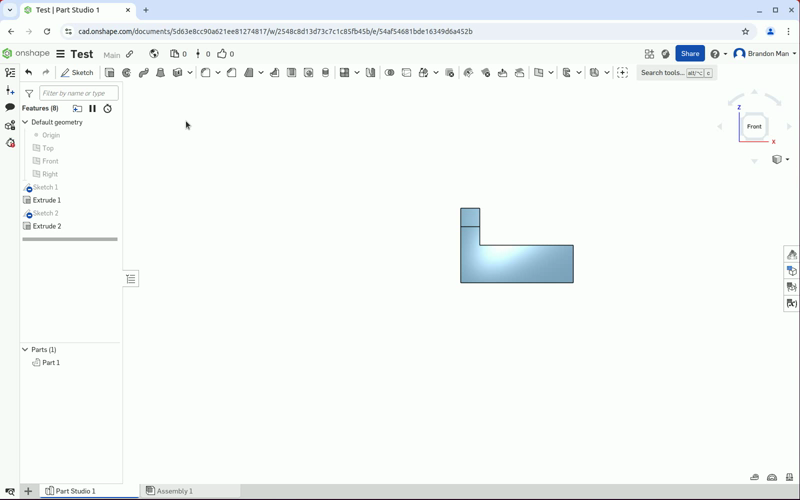
mouse_move(73, 189)
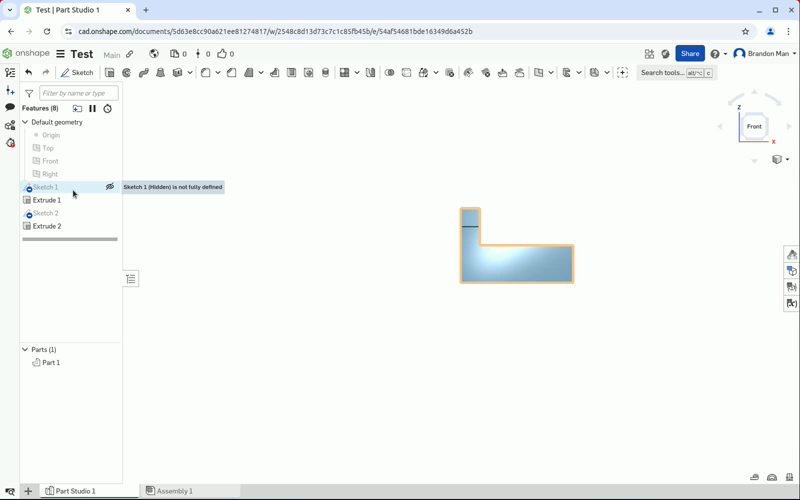
click(73, 189)
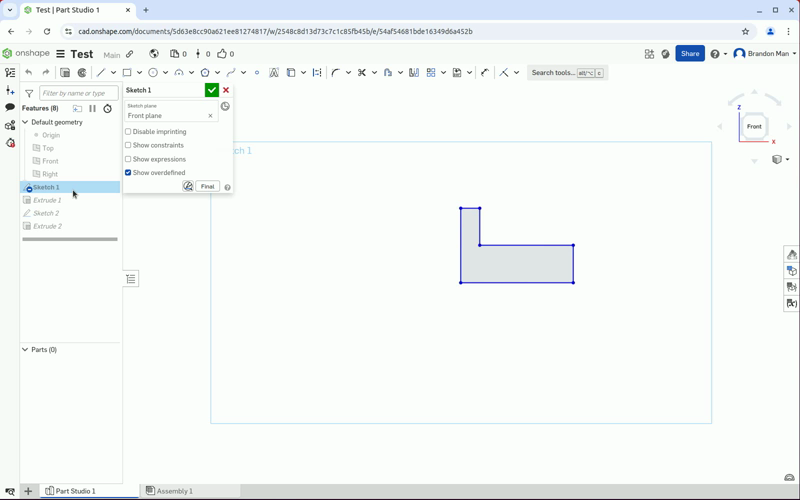
mouse_move(229, 92)
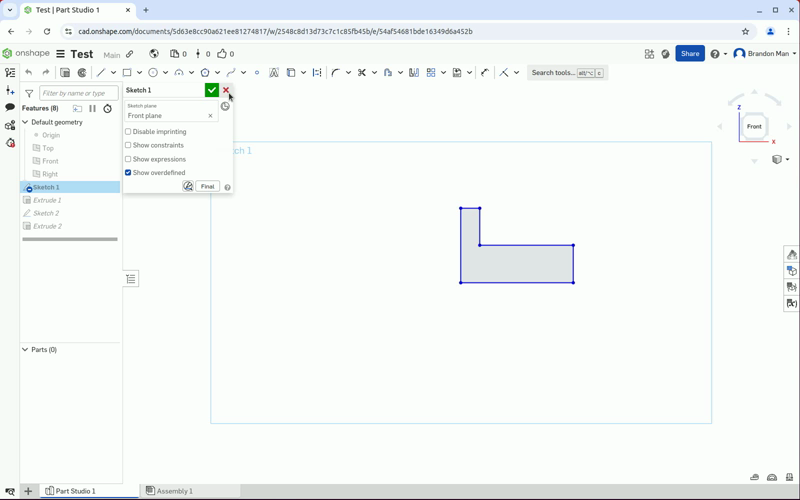
click(229, 92)
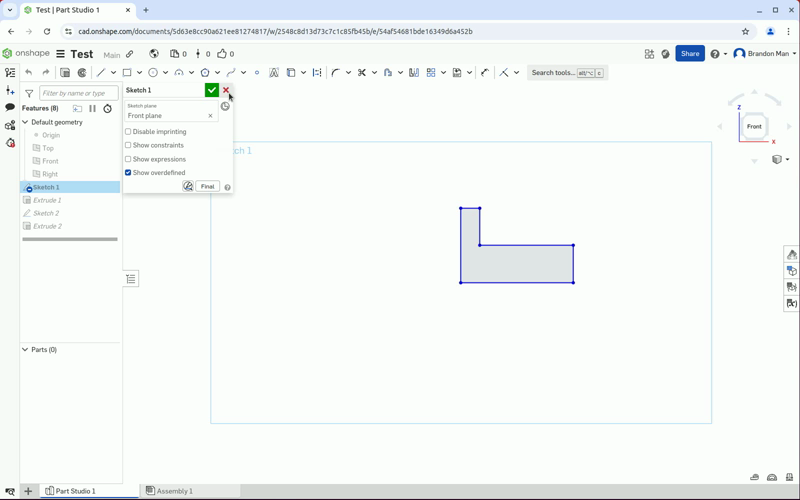
key(shift+s)
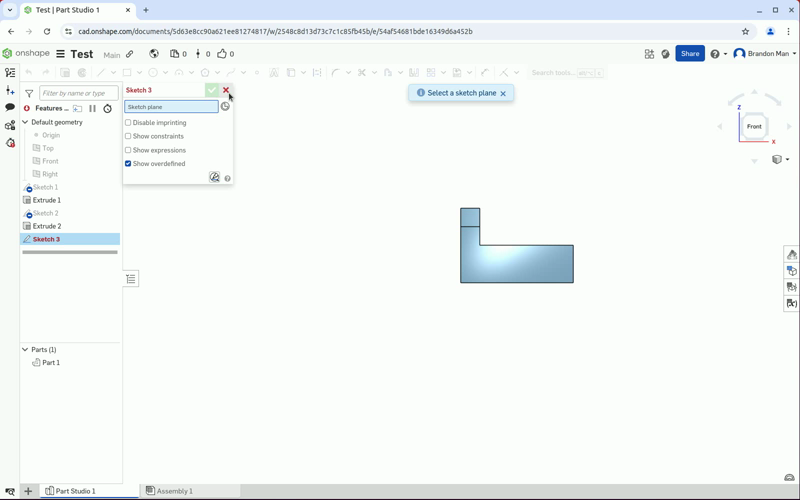
mouse_move(73, 163)
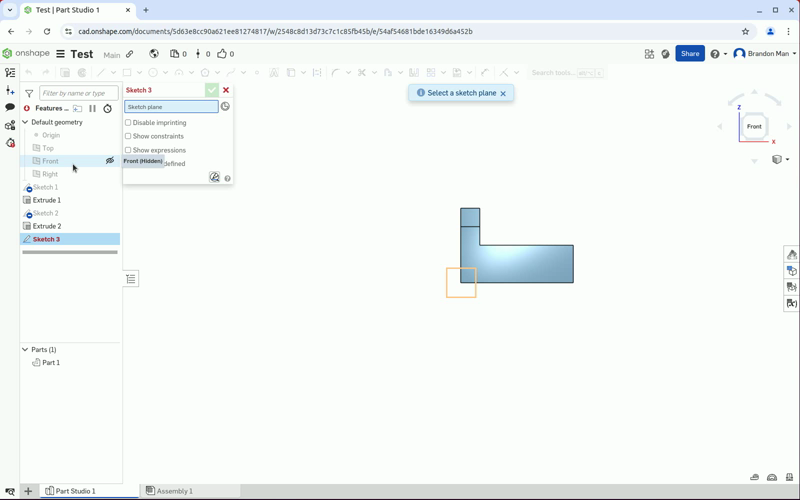
click(73, 163)
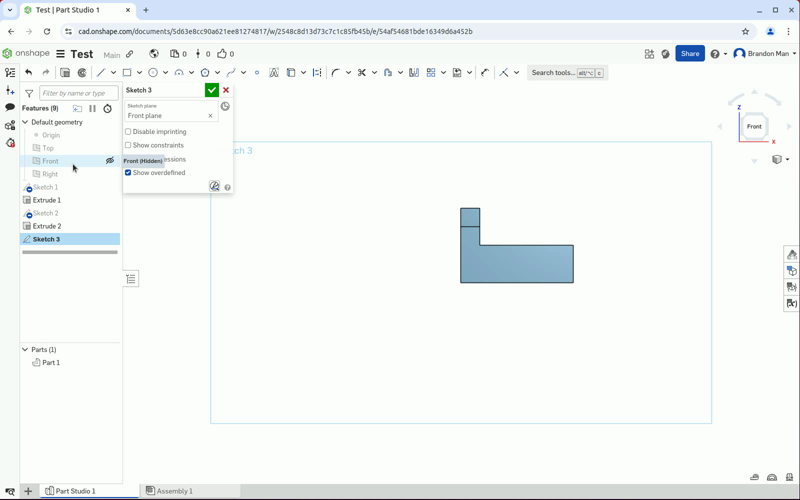
mouse_move(73, 352)
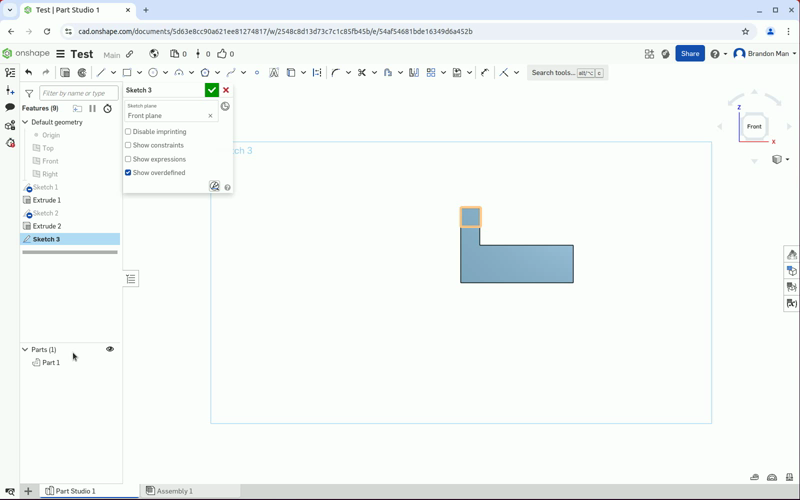
key(y)
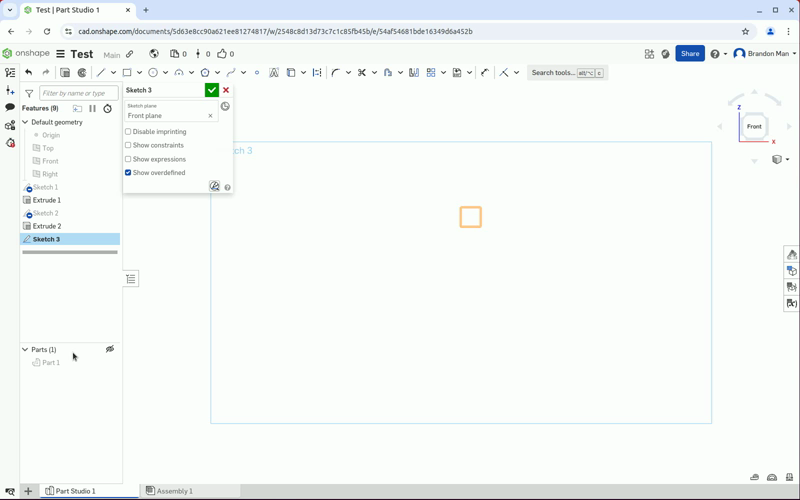
key(l)
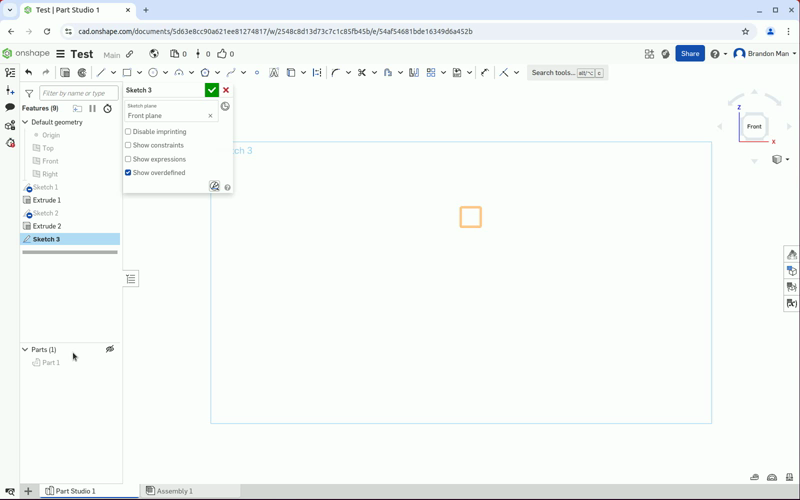
key_down(shift)
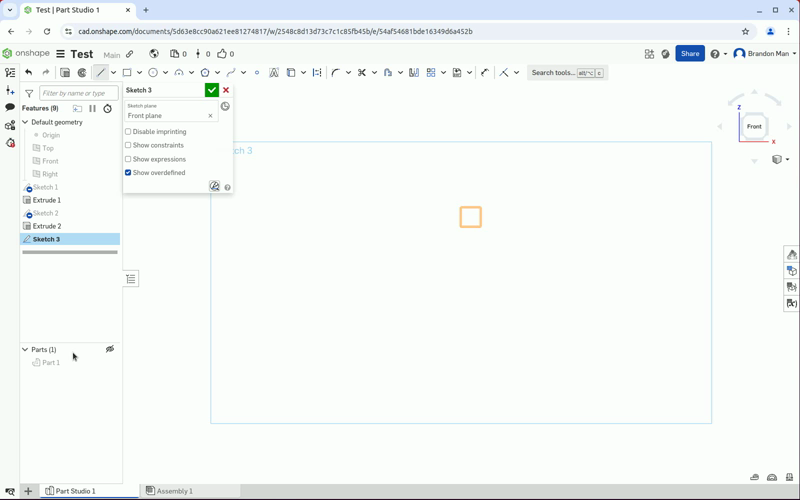
mouse_move(535, 282)
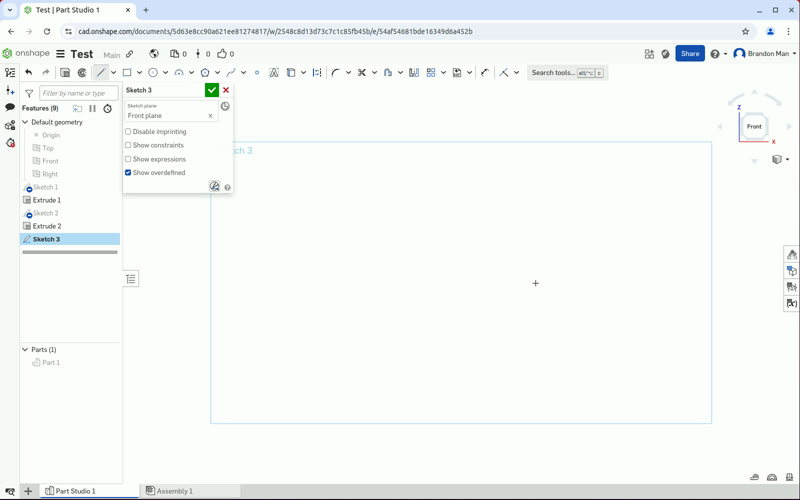
click(535, 282)
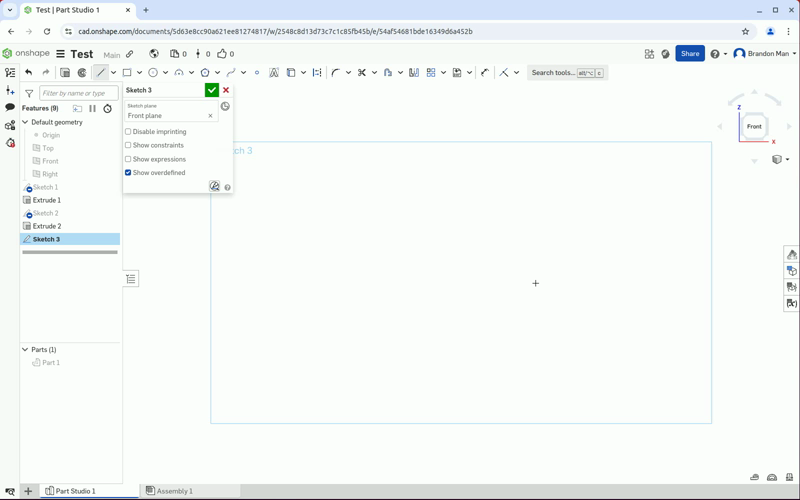
key_up(shift)
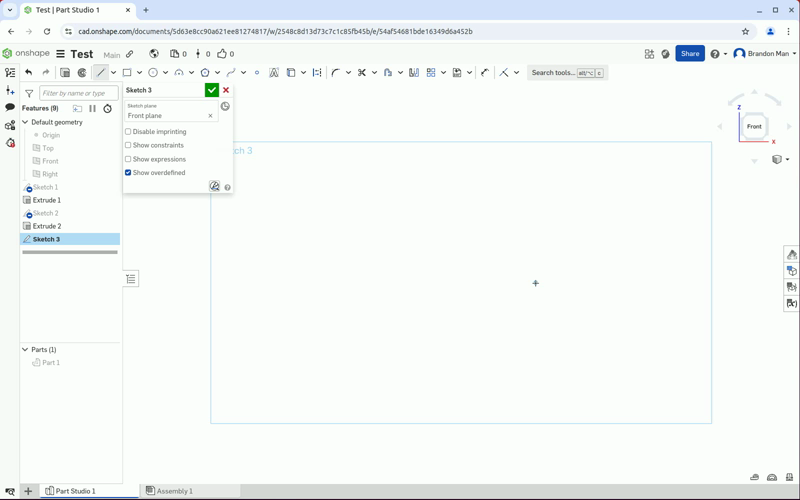
key_down(shift)
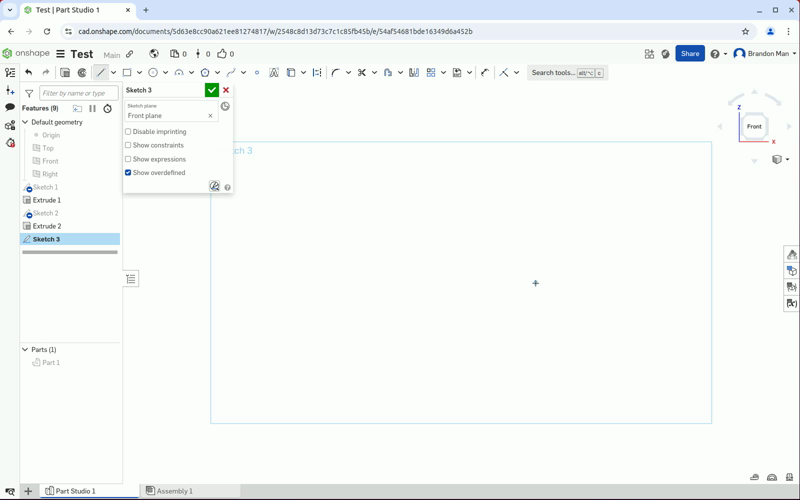
mouse_move(565, 282)
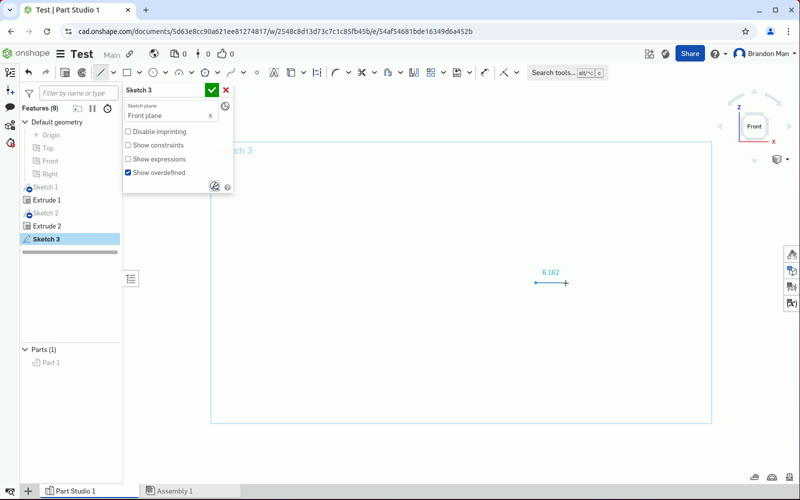
mouse_move(574, 282)
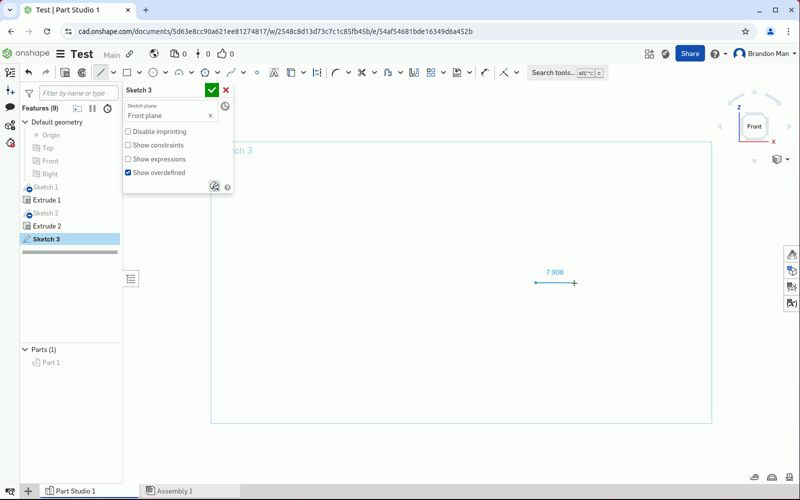
click(574, 282)
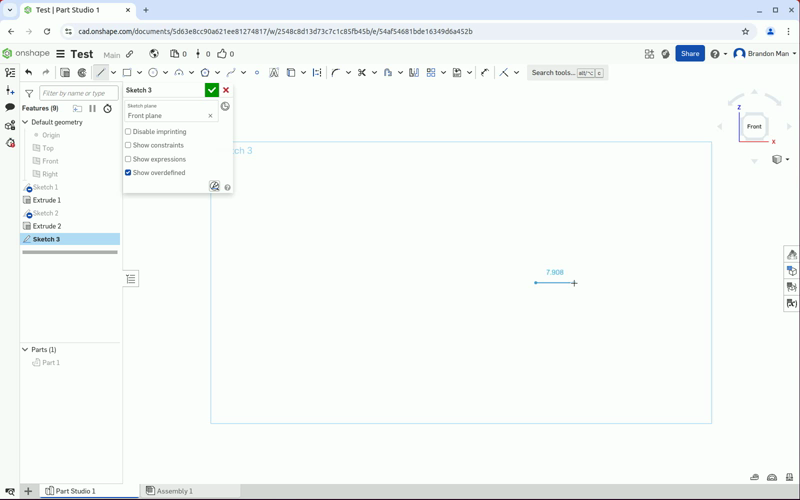
key_up(shift)
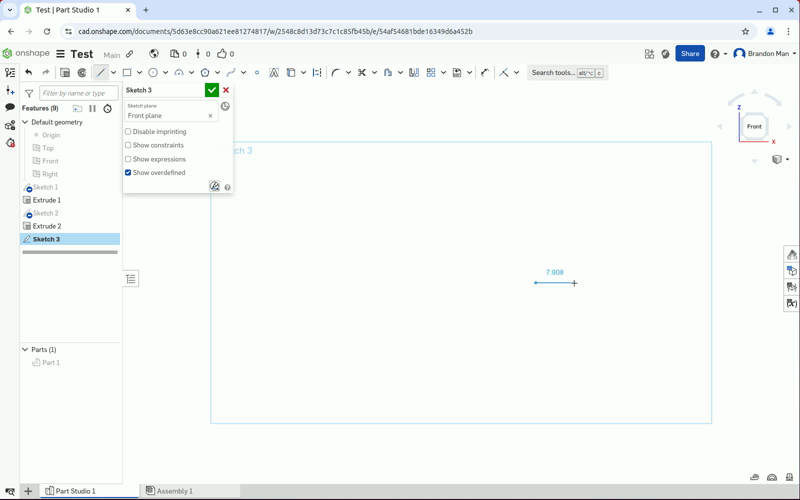
key_down(shift)
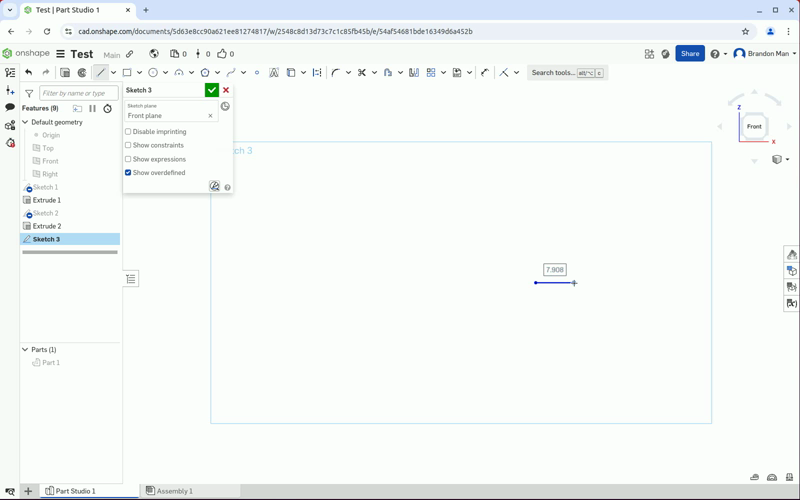
mouse_move(589, 282)
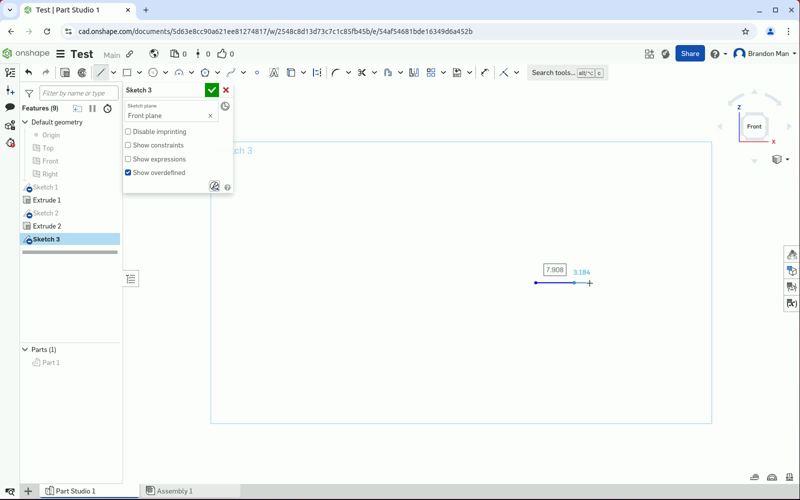
mouse_move(574, 244)
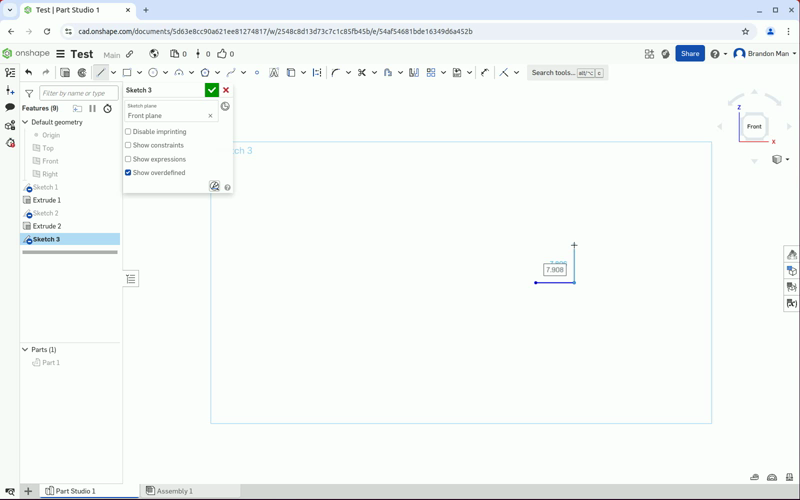
click(574, 244)
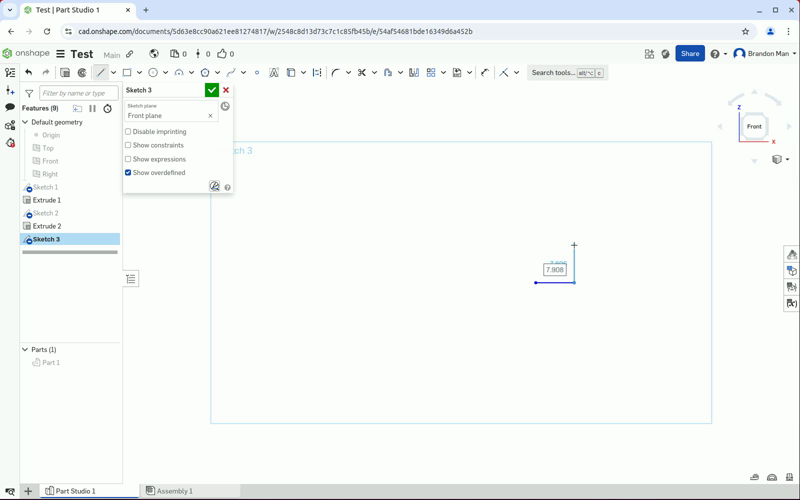
key_up(shift)
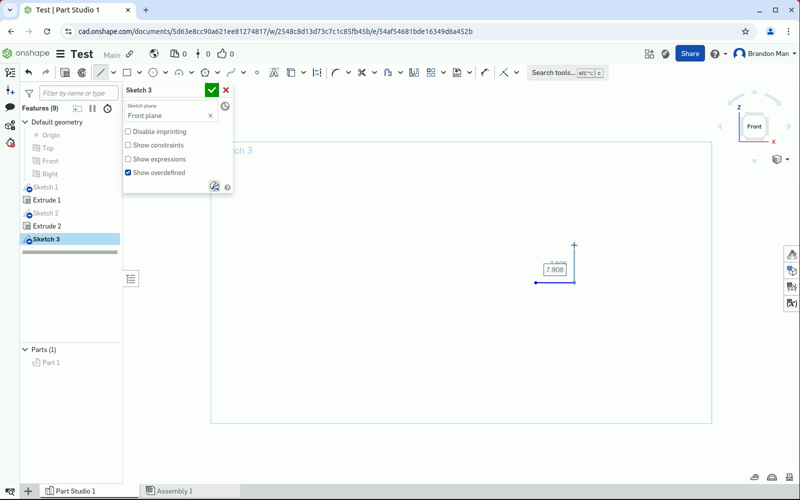
key_down(shift)
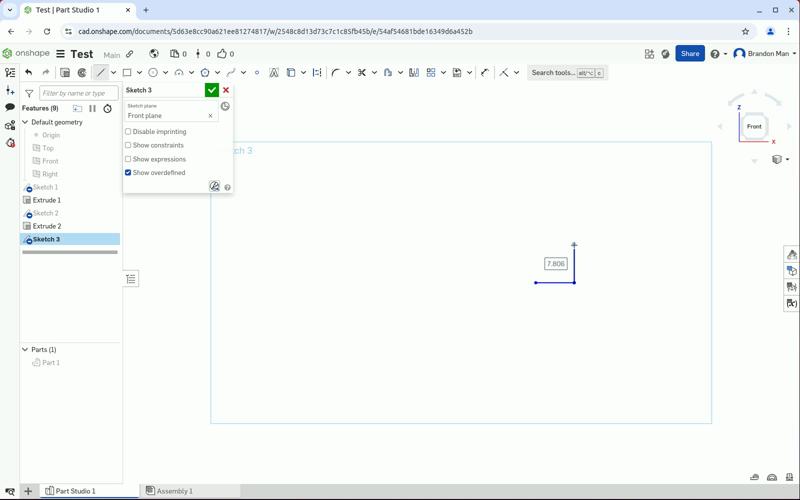
mouse_move(589, 244)
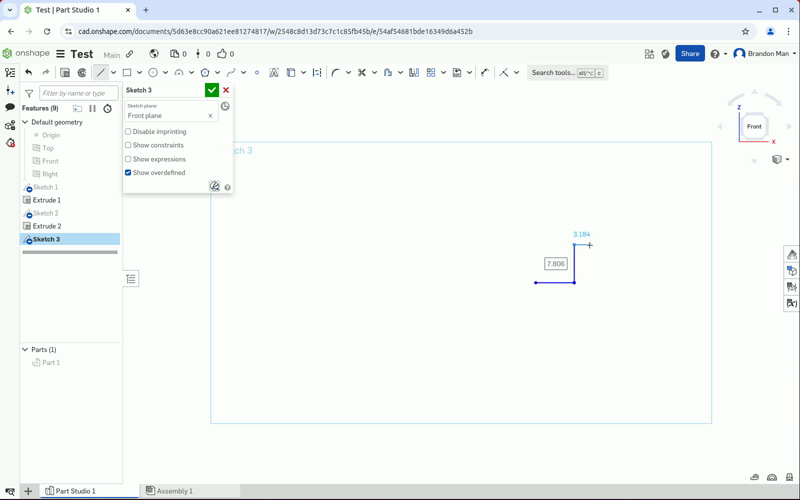
mouse_move(535, 244)
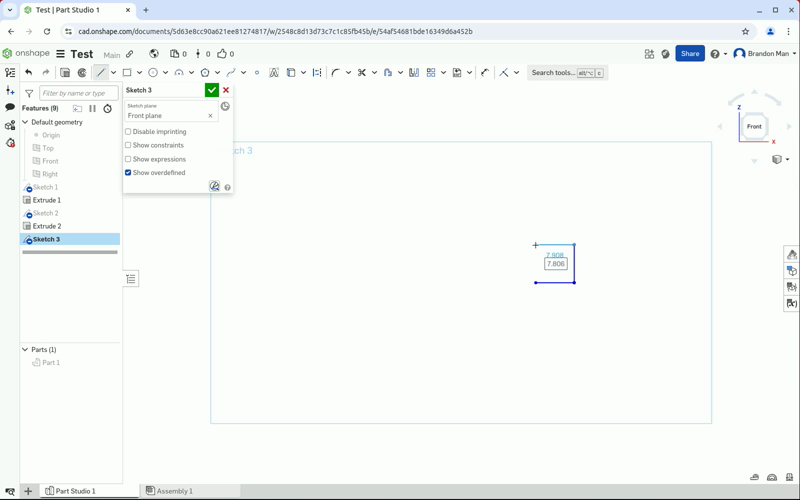
click(535, 244)
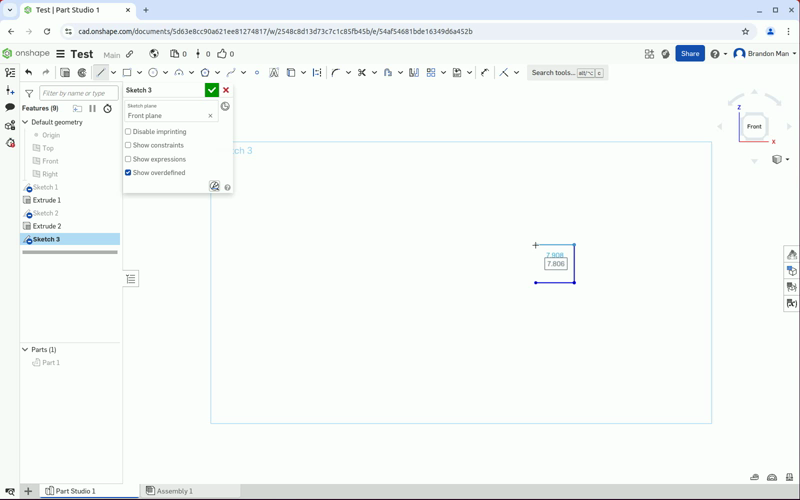
key_up(shift)
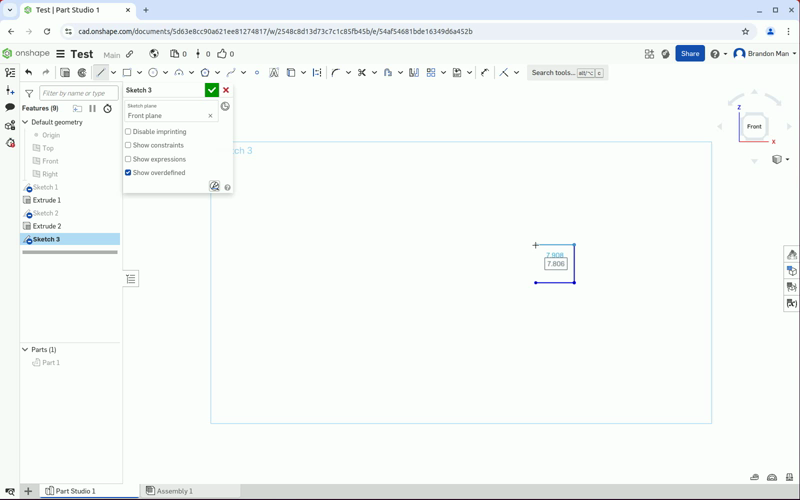
mouse_move(565, 244)
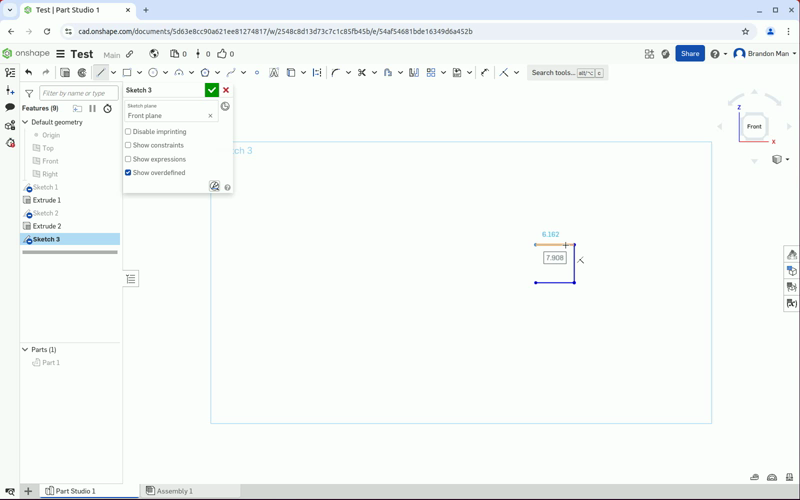
key_down(shift)
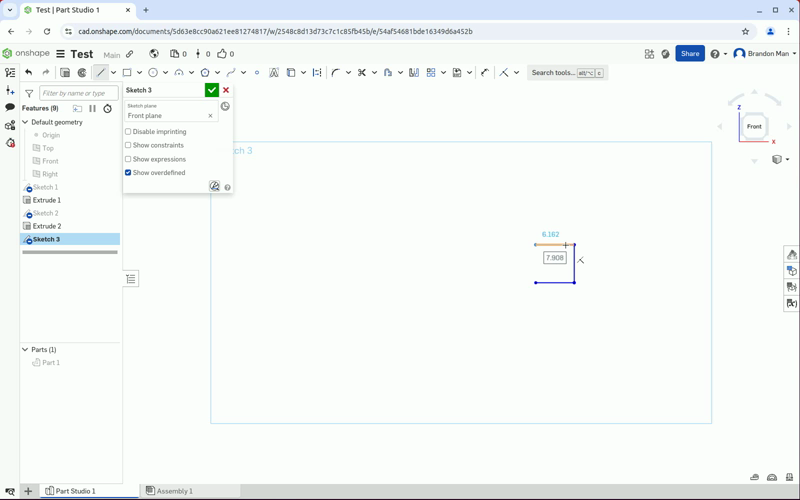
mouse_move(535, 282)
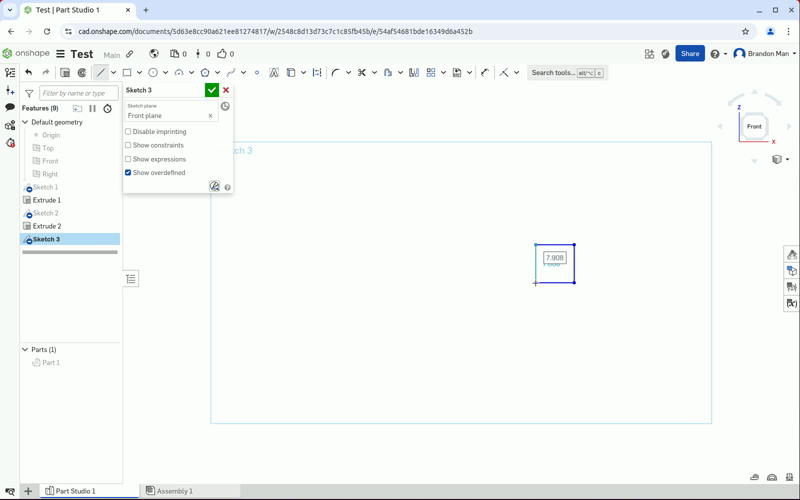
key_up(shift)
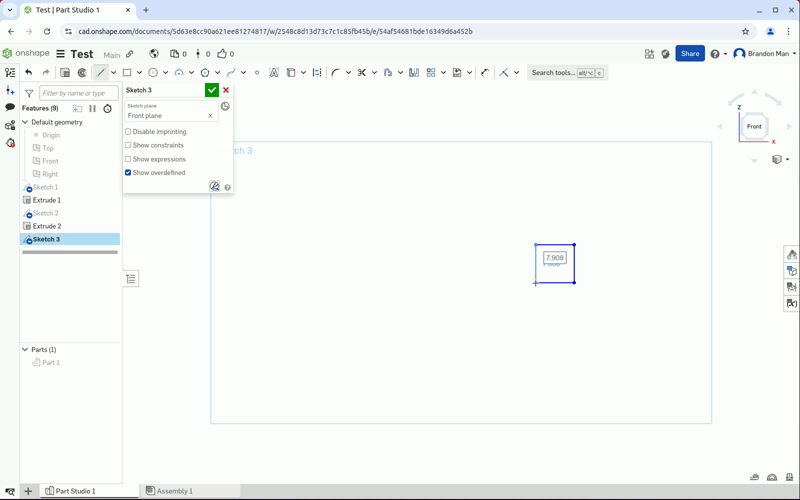
click(535, 282)
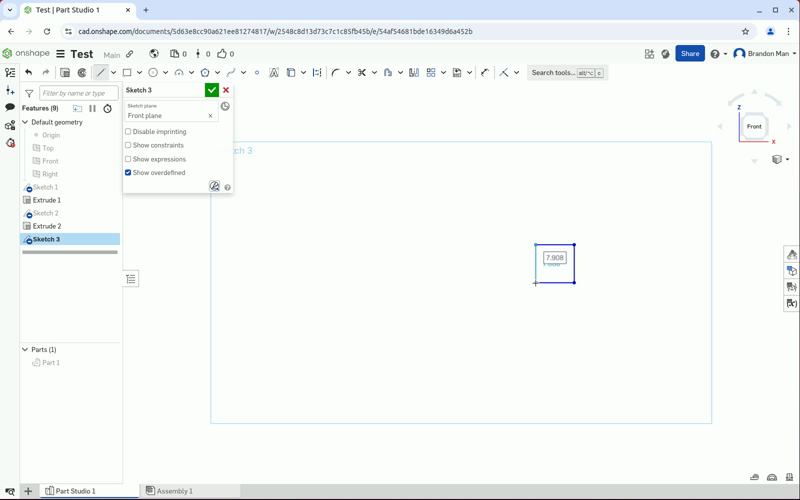
key(esc)
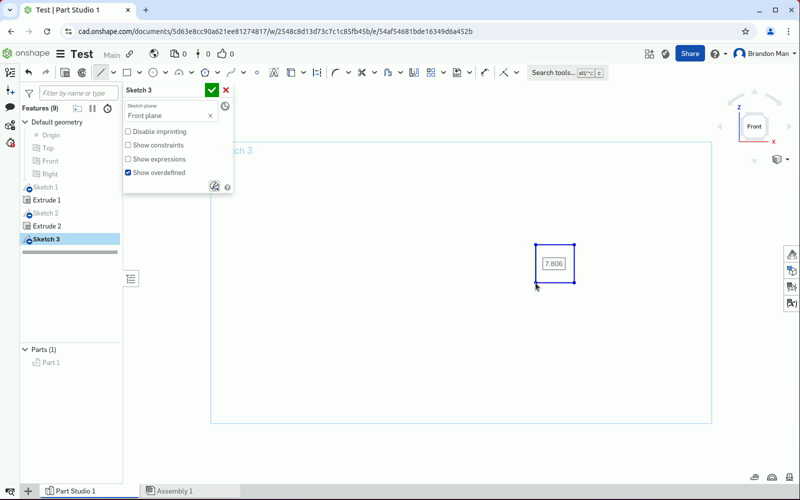
mouse_move(568, 264)
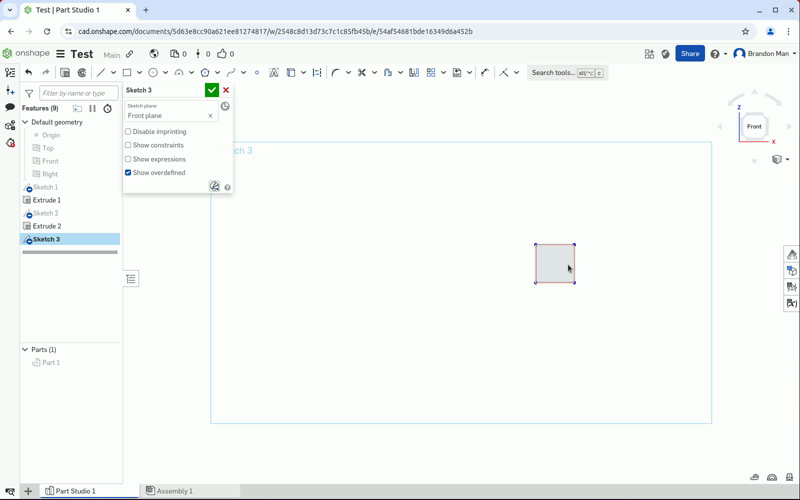
scroll(6)
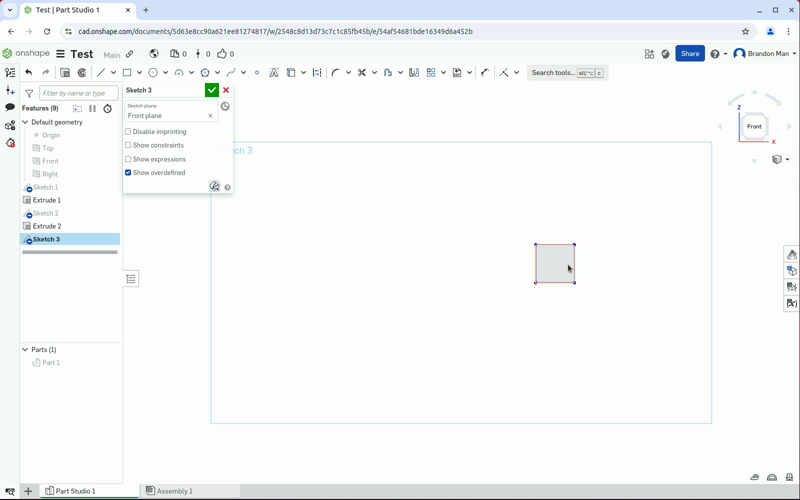
scroll(6)
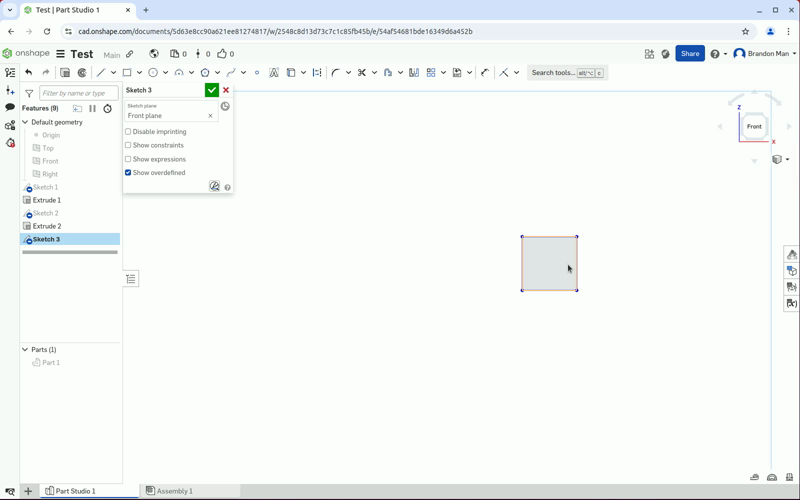
scroll(6)
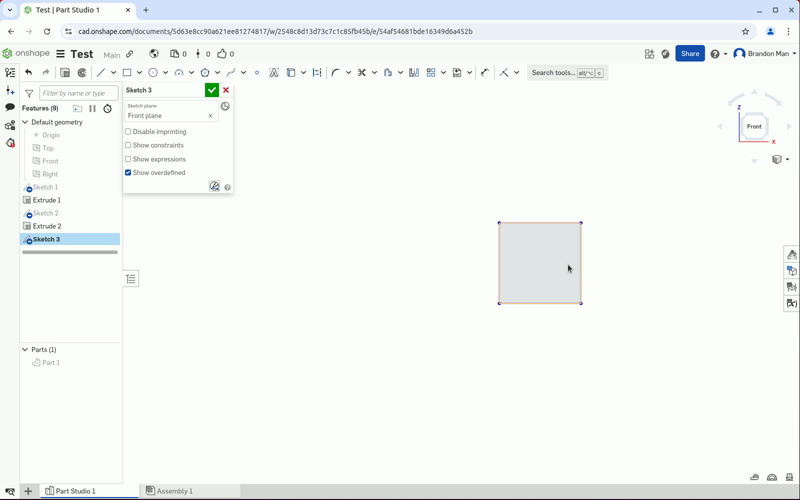
scroll(6)
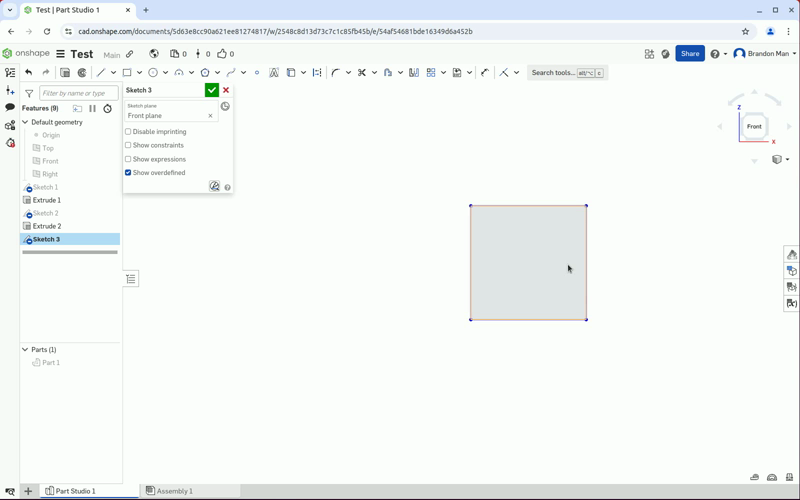
scroll(6)
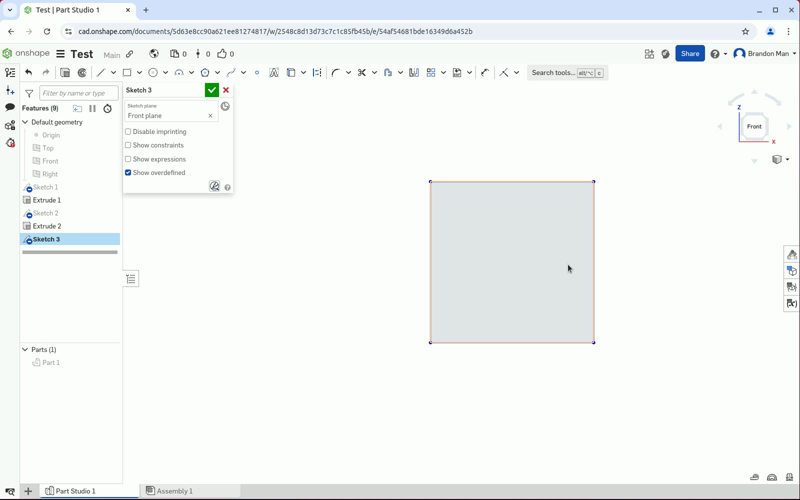
scroll(6)
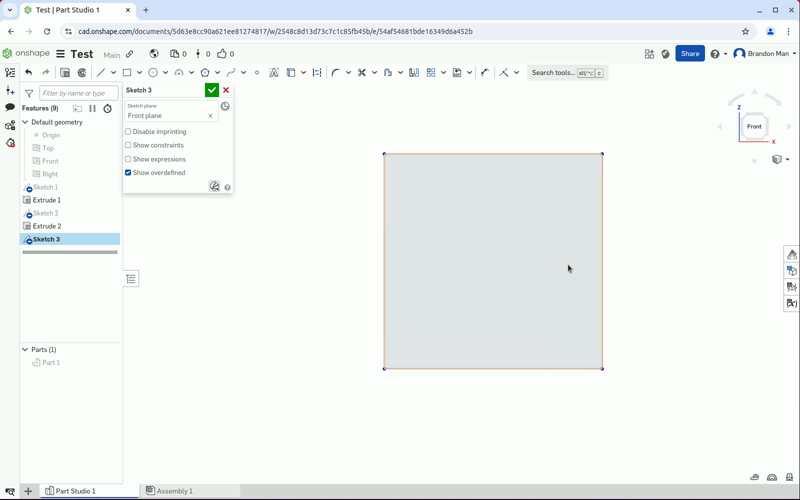
scroll(6)
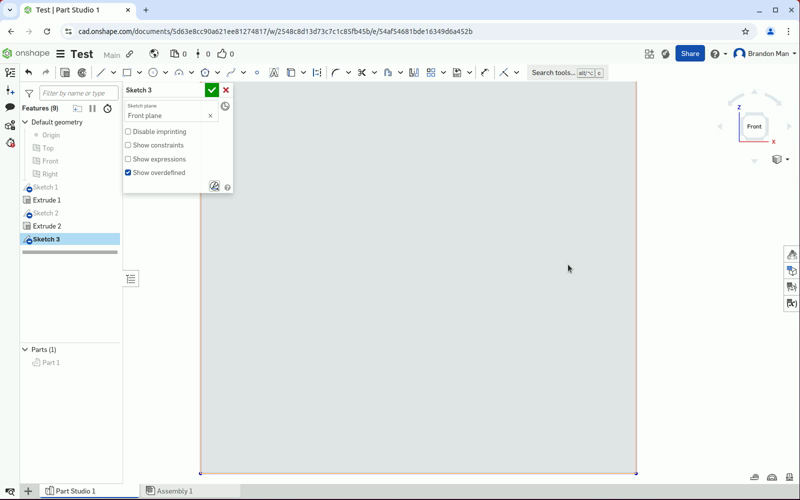
click(568, 264)
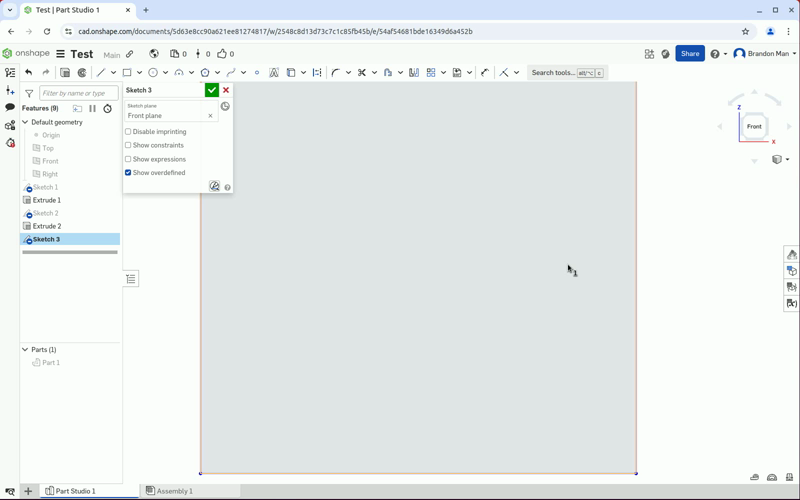
scroll(-6)
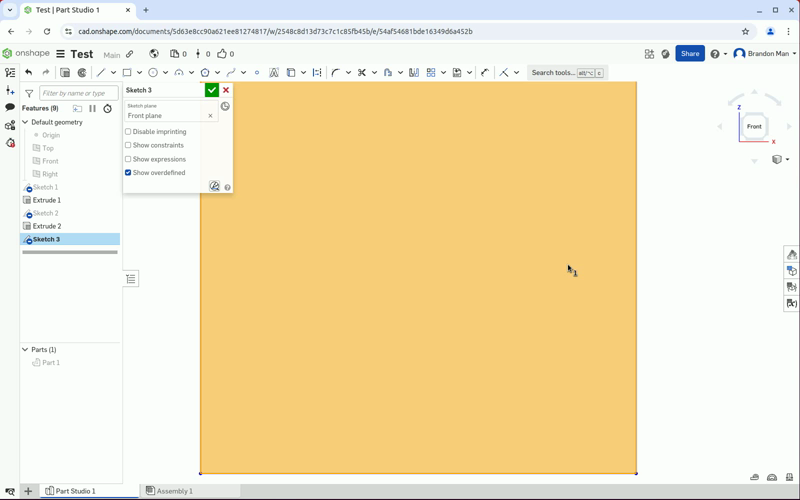
scroll(-6)
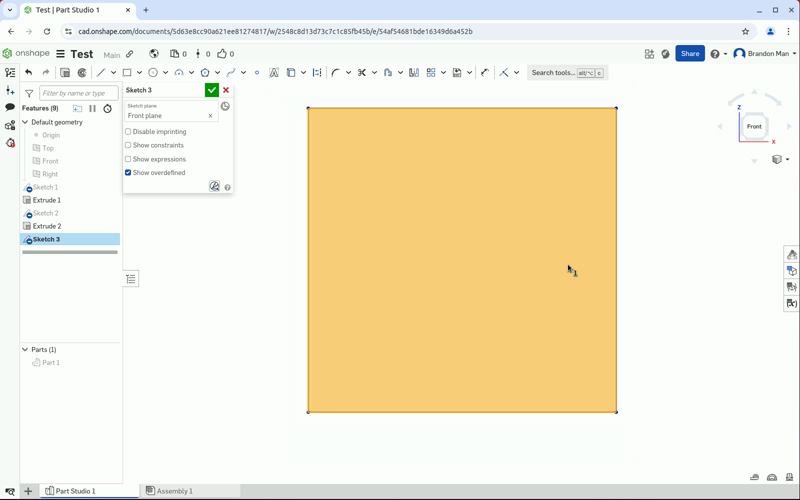
scroll(-6)
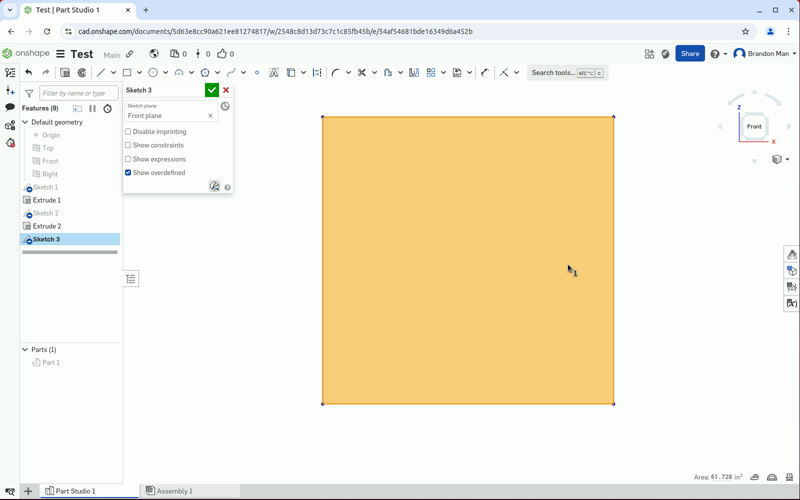
scroll(-6)
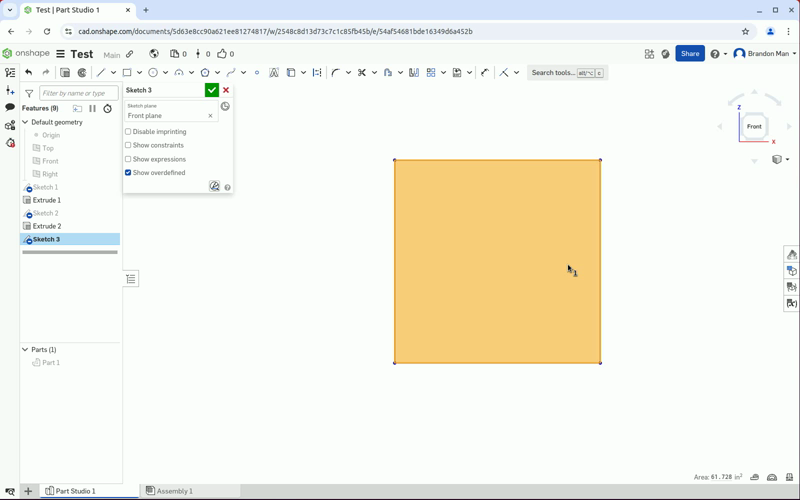
scroll(-6)
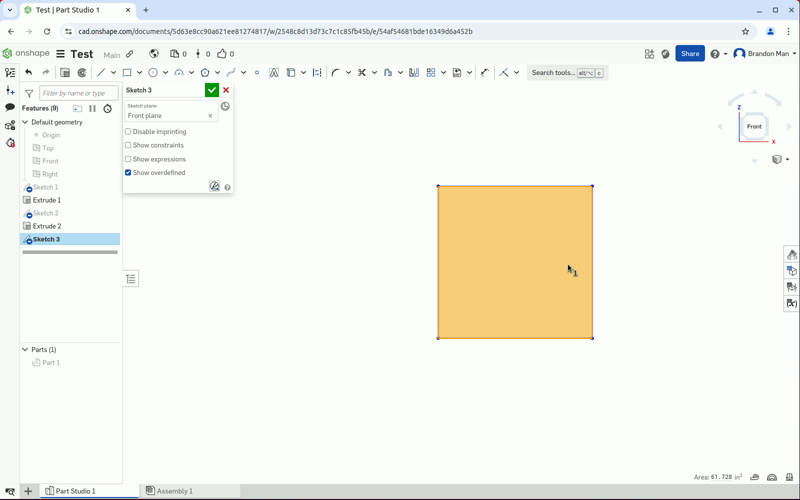
scroll(-6)
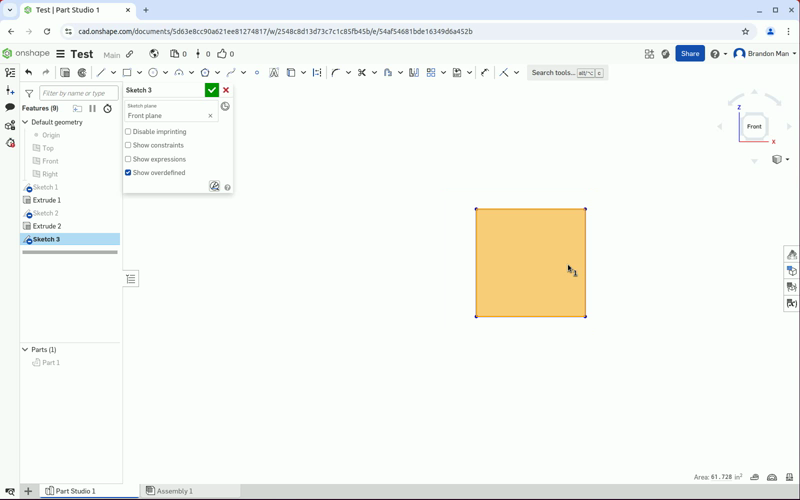
scroll(-6)
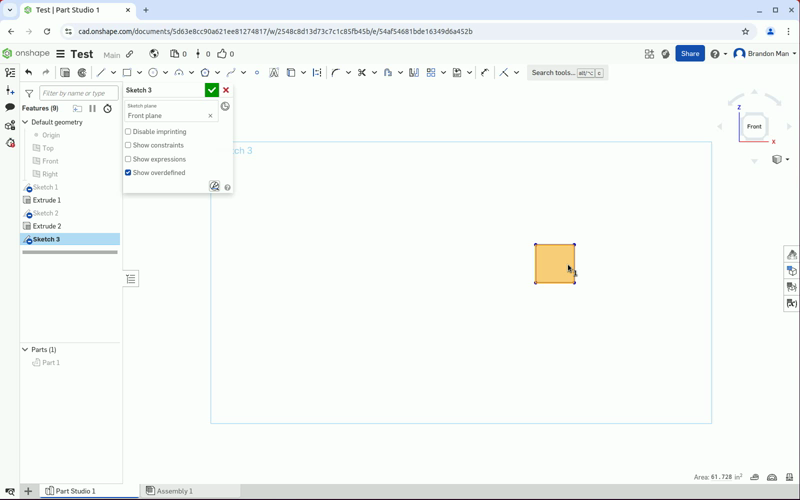
mouse_move(73, 352)
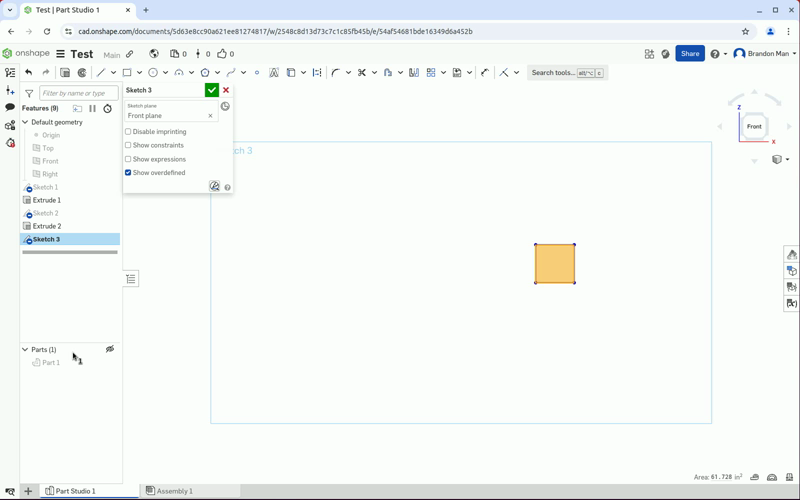
key(shift+y)
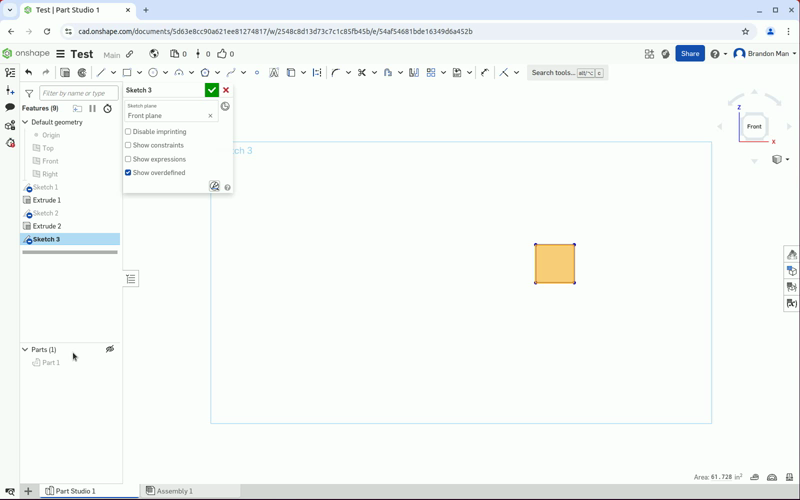
key(shift+e)
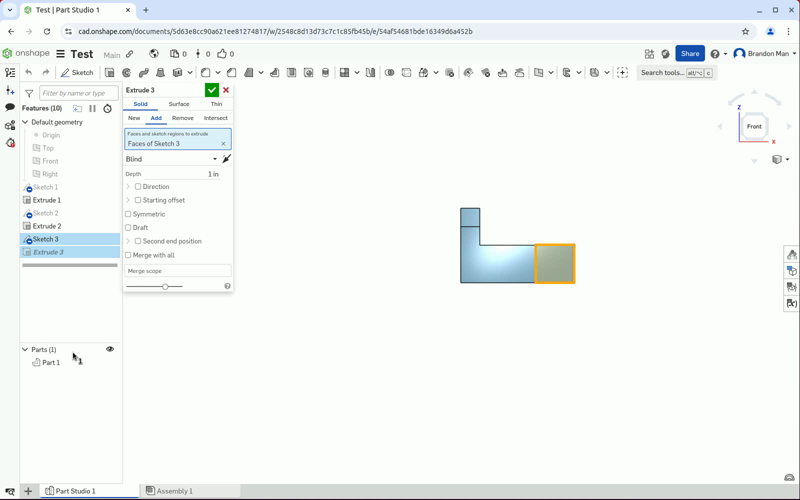
mouse_move(143, 106)
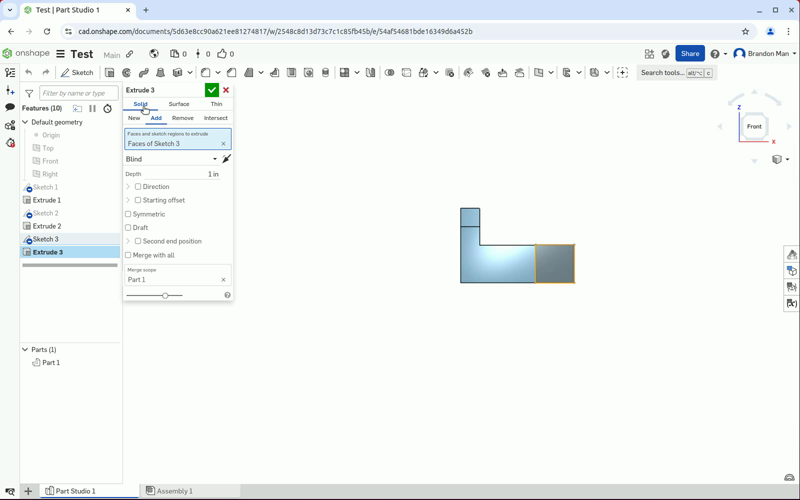
click(143, 106)
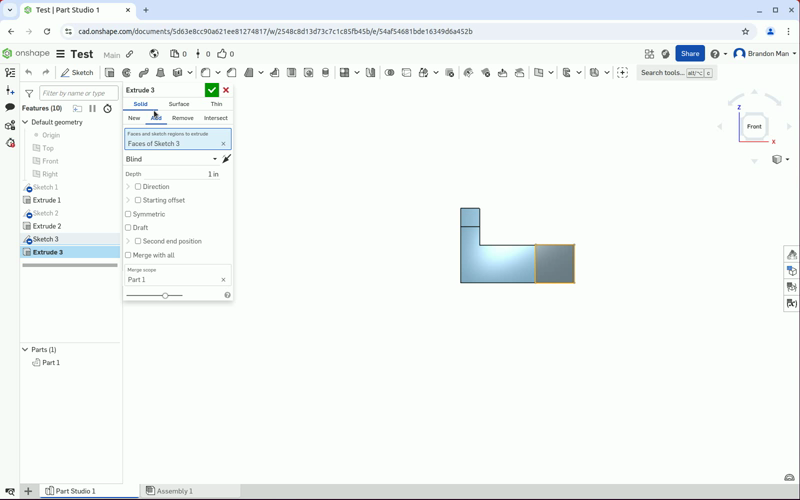
mouse_move(186, 120)
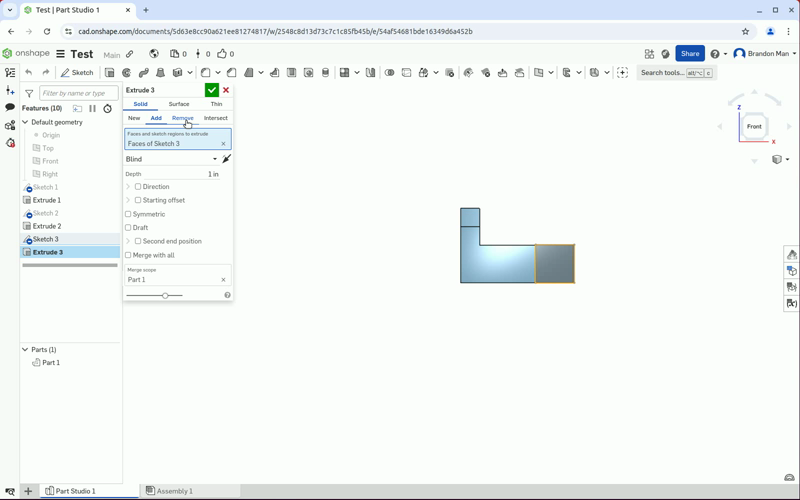
click(186, 120)
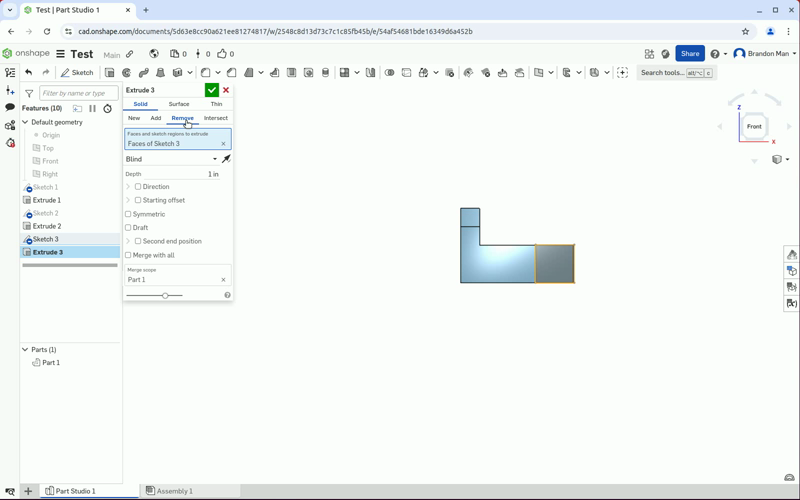
key(tab, 4)
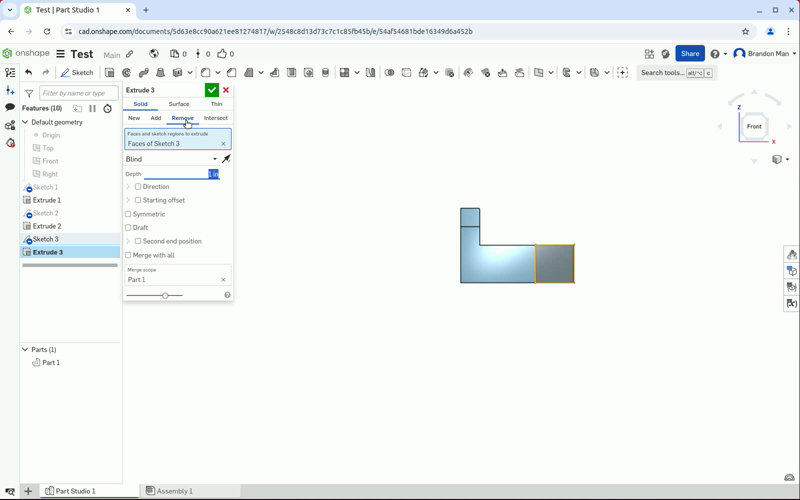
text(11.554)
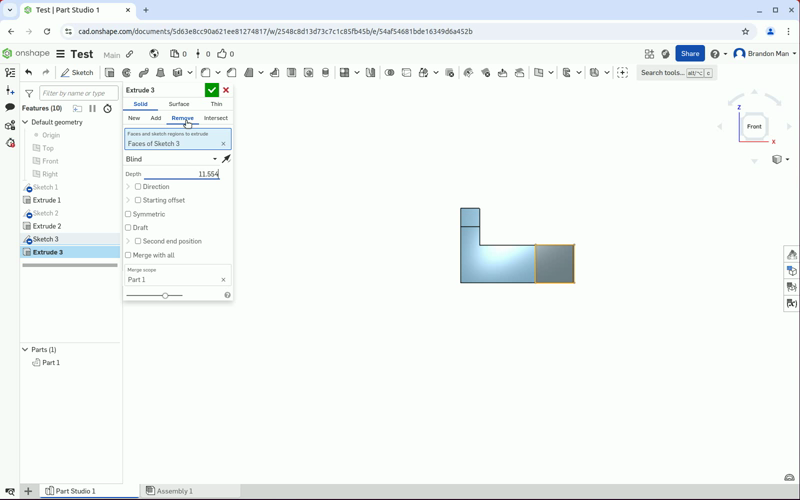
key(tab, 3)
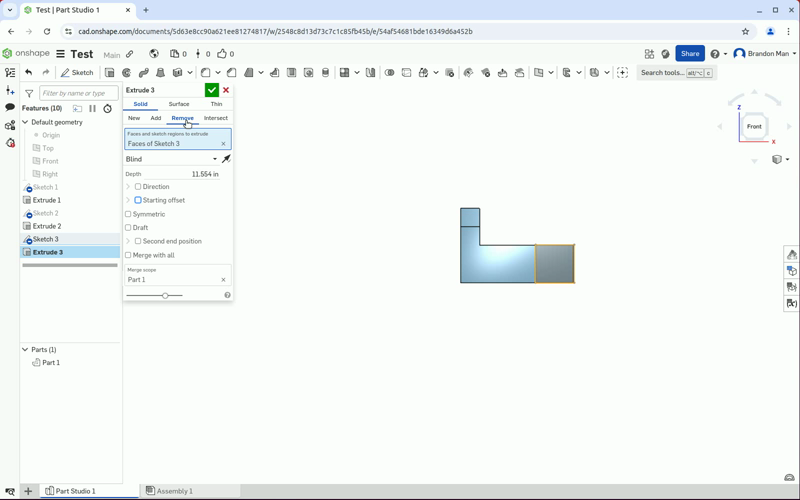
key(tab, 2)
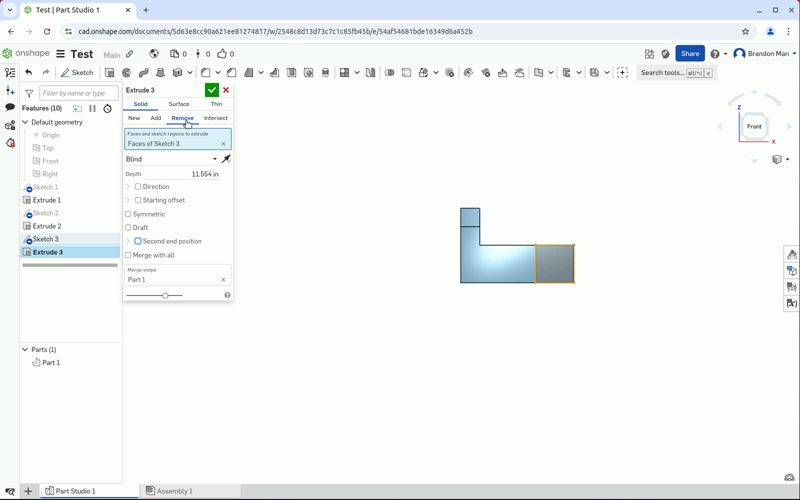
key(space)
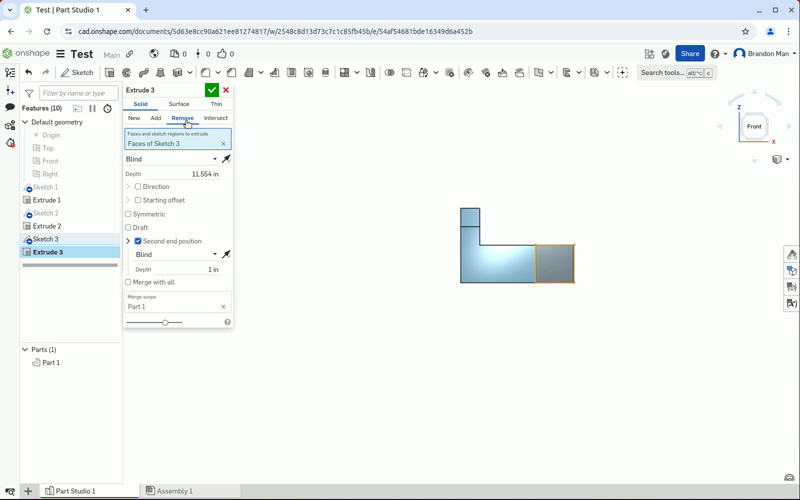
key(tab, 3)
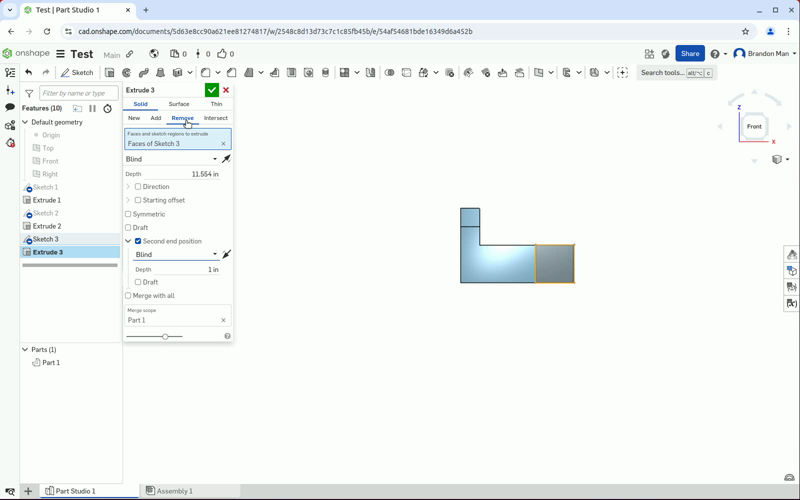
text(3.851)
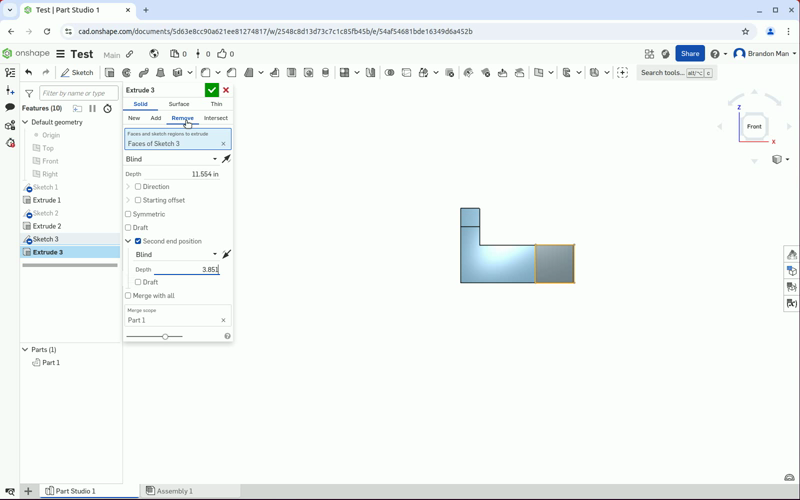
key(tab, 2)
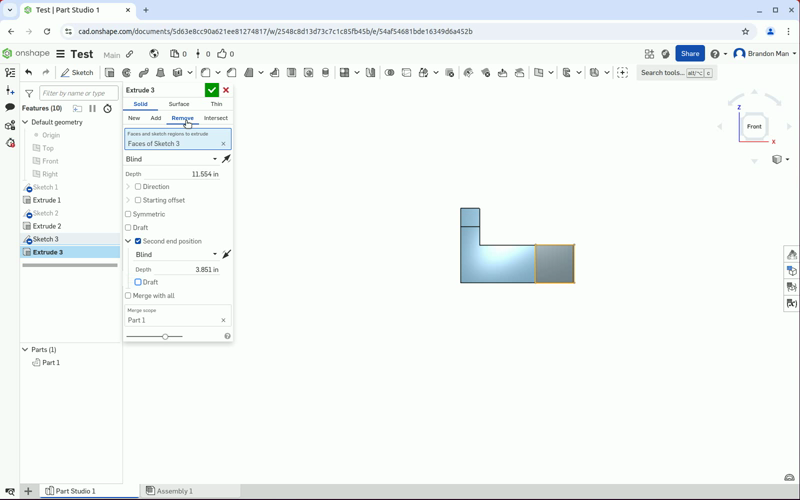
key(space)
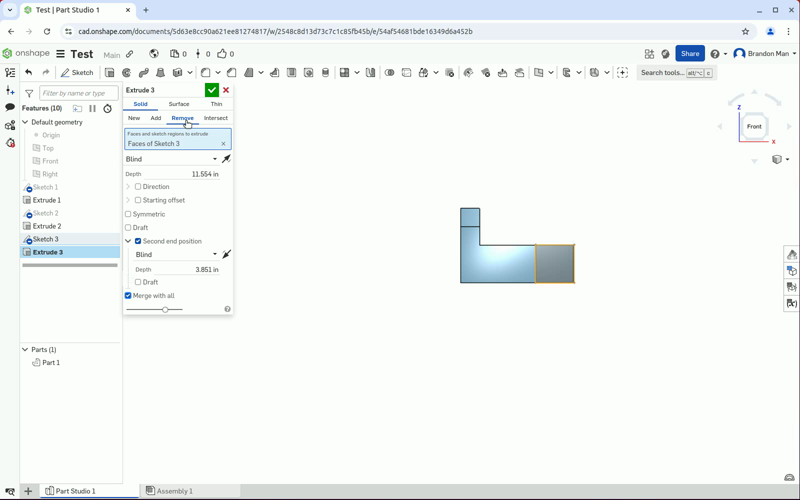
key(enter)
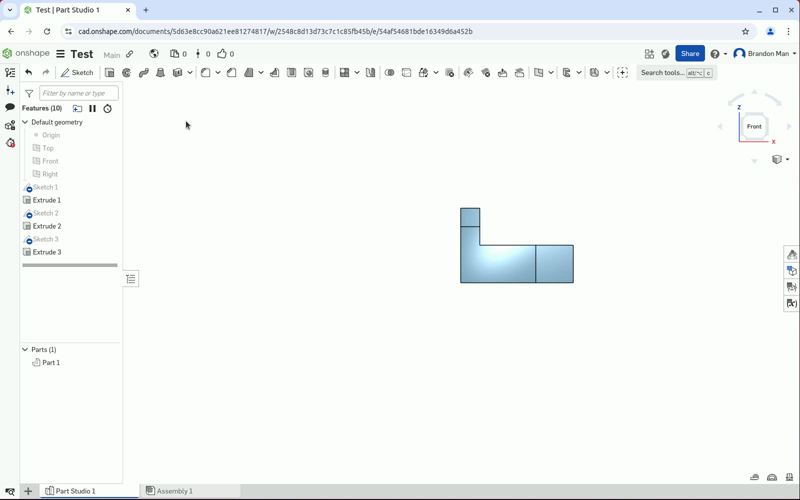
key(shift+h)
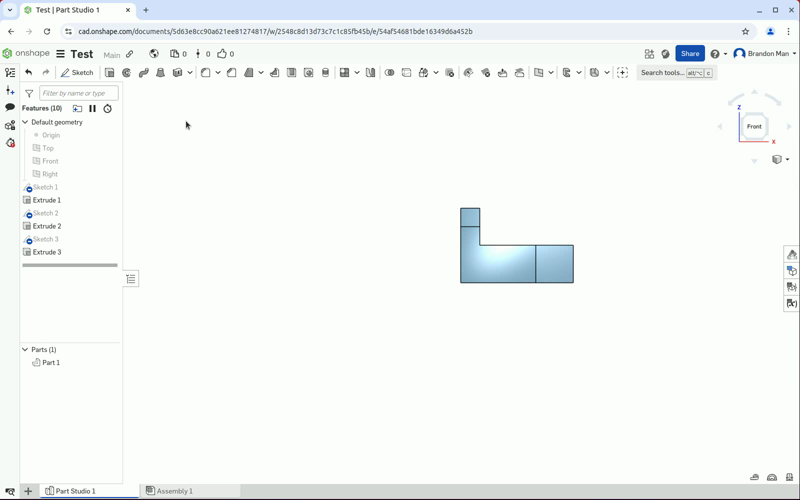
key(shift+h)
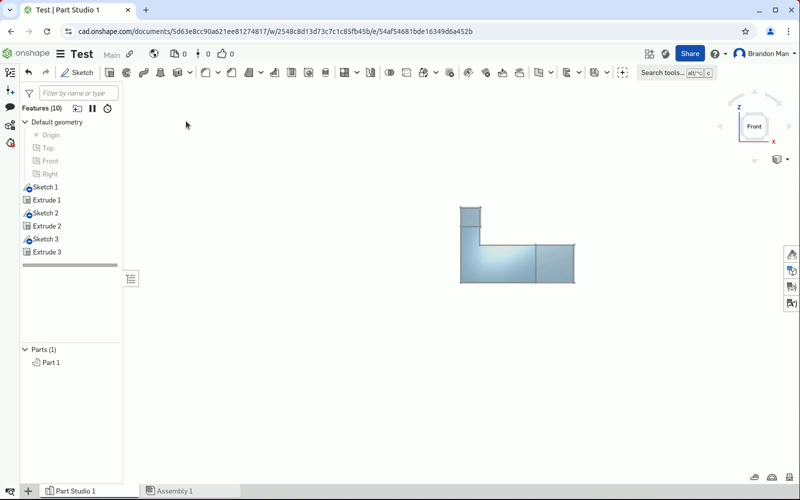
key(shift+7)
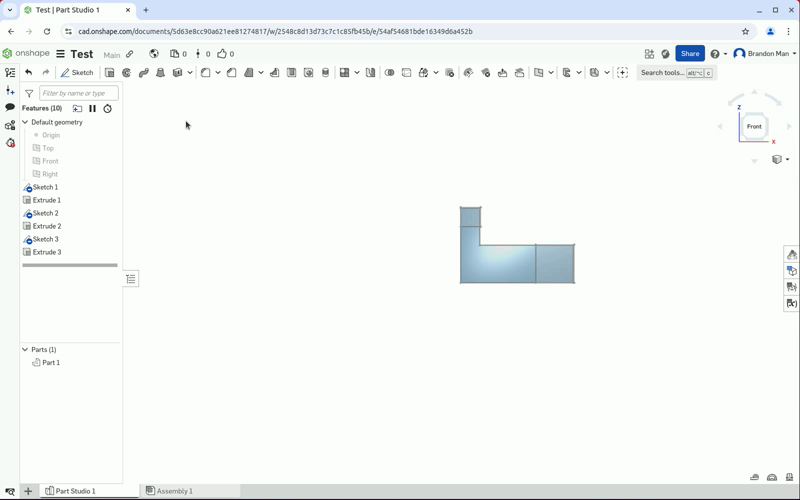
key(left, 2)
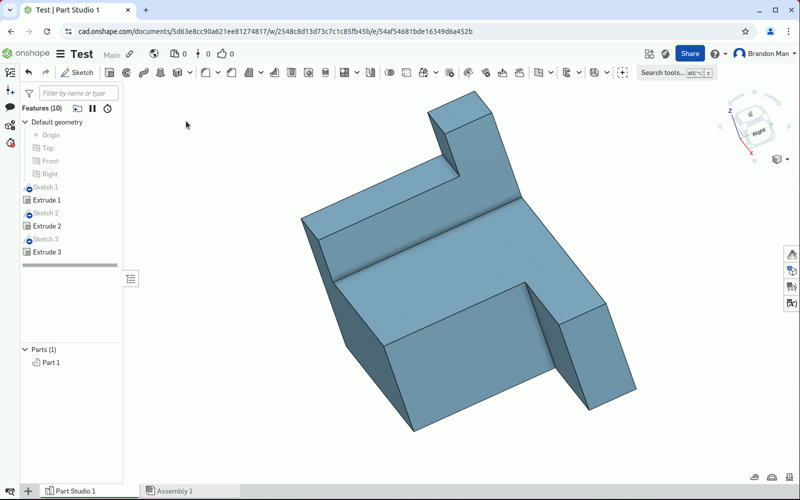
key(down, 2)
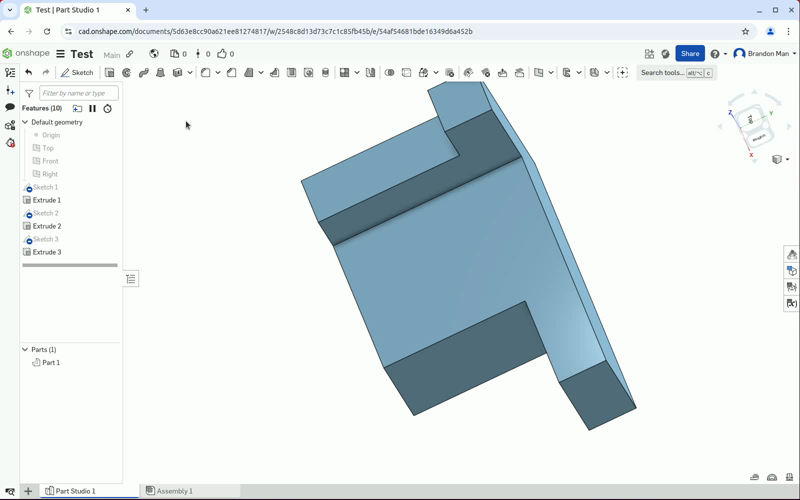
key(up, 2)
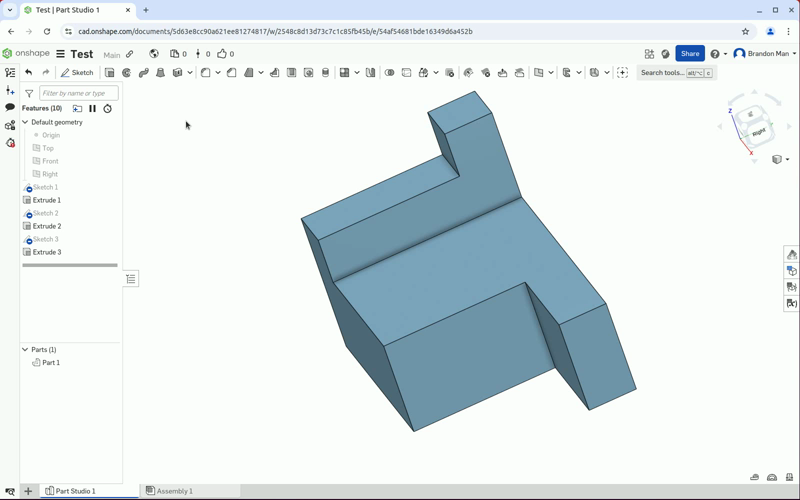
key(right, 2)
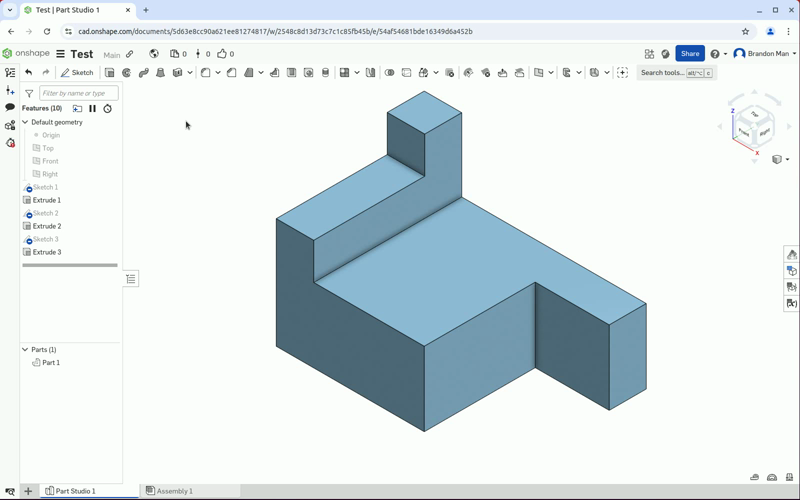
mouse_move(73, 189)
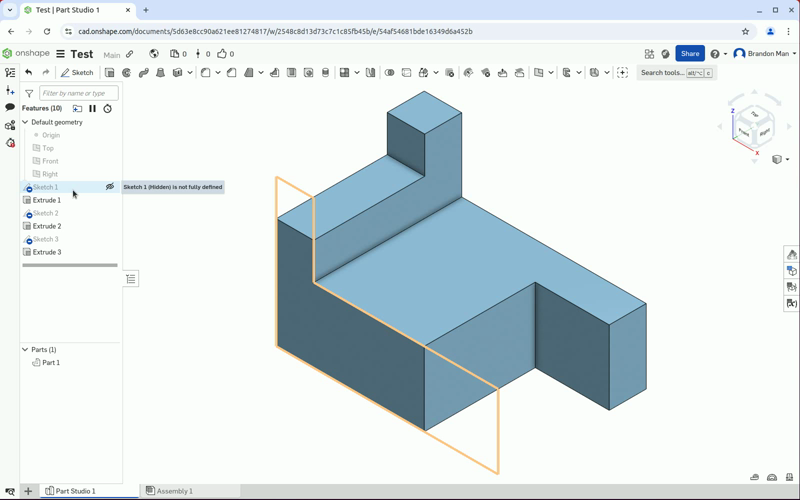
click(73, 189)